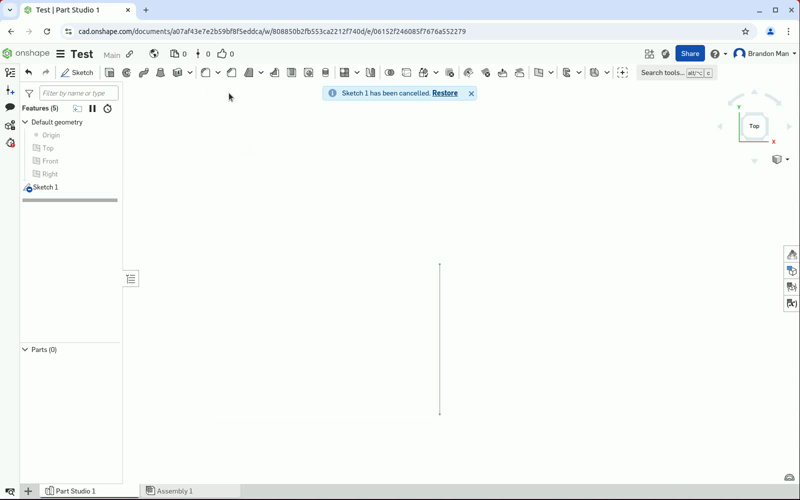
key(shift+h)
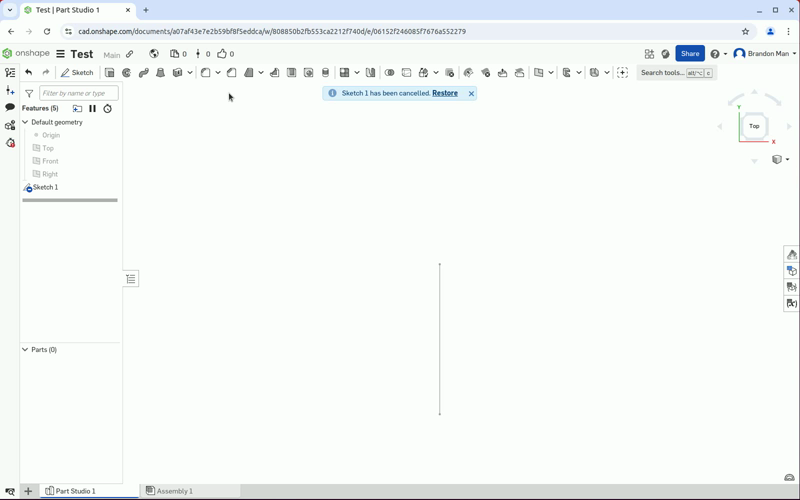
key(shift+s)
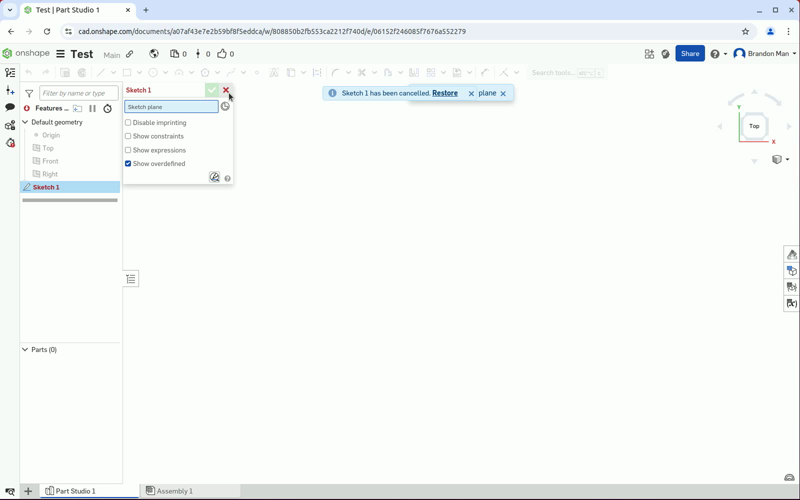
mouse_move(73, 150)
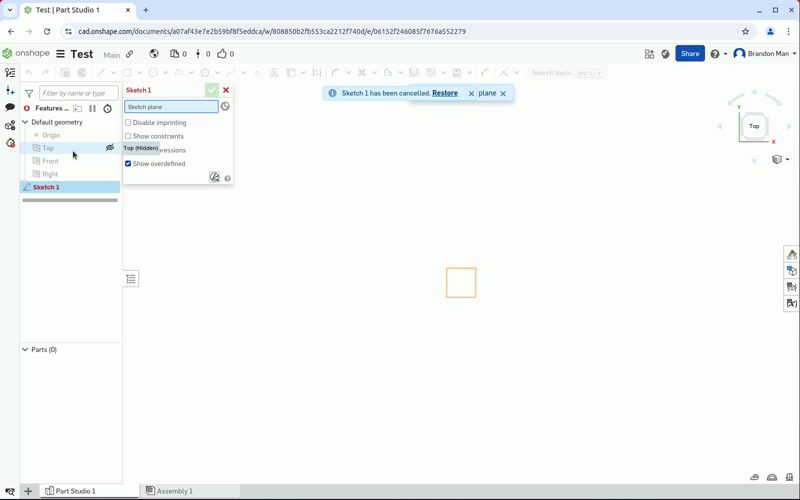
click(73, 150)
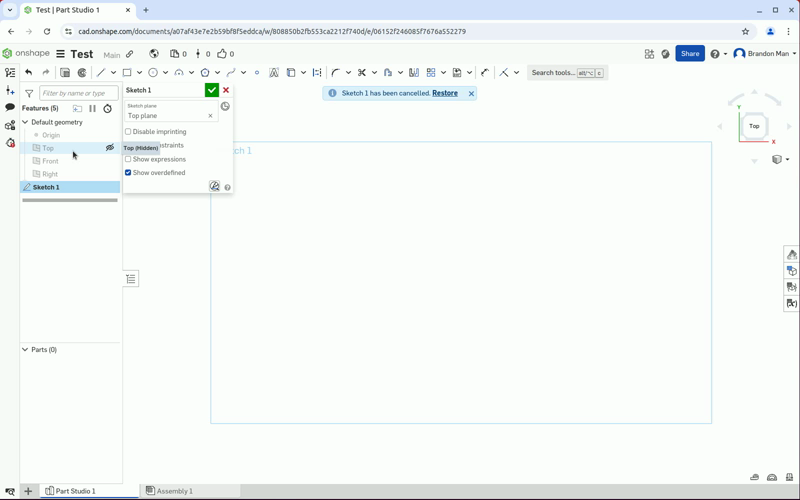
mouse_move(73, 352)
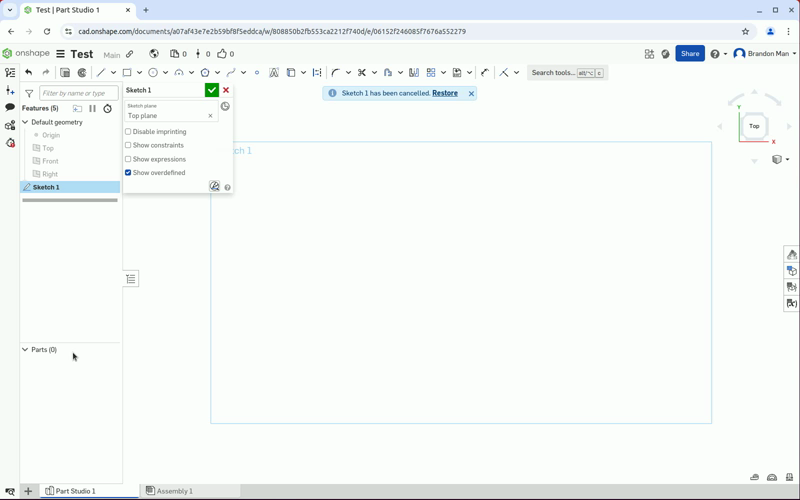
key(y)
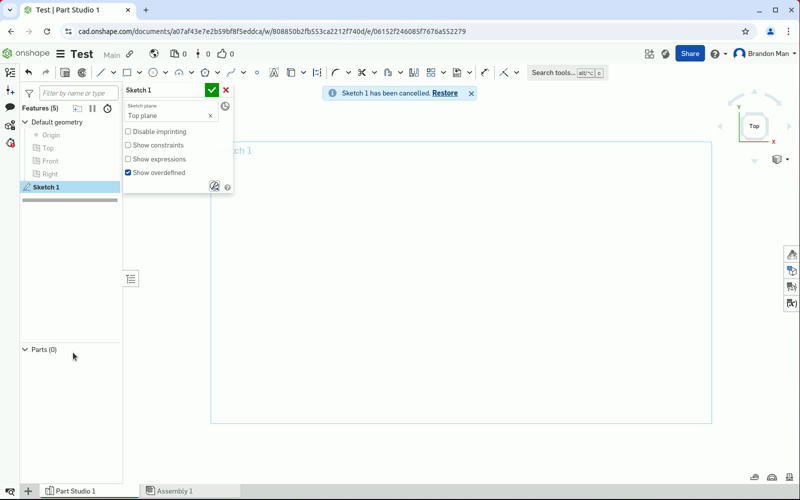
key(l)
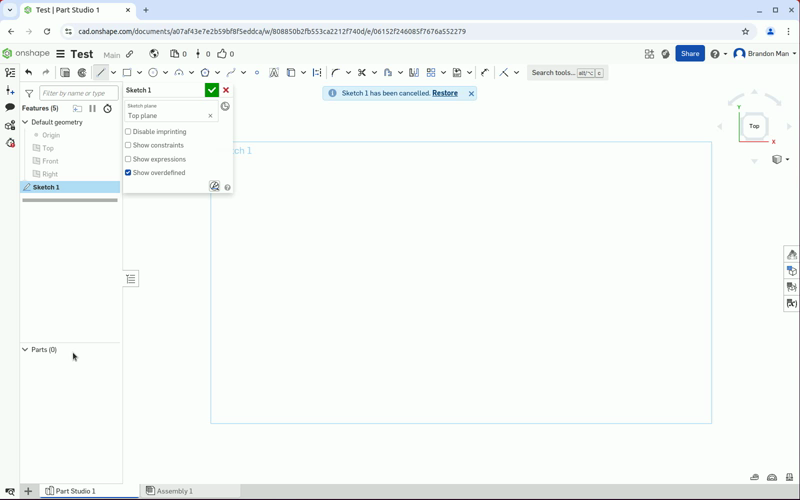
key_down(shift)
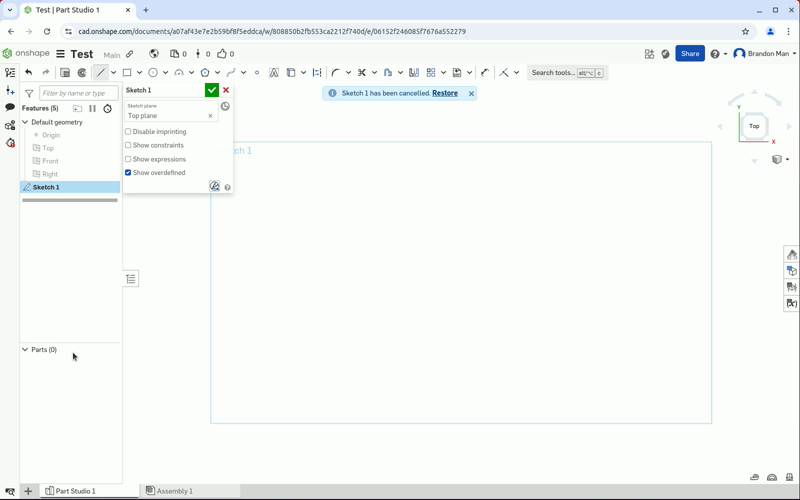
mouse_move(437, 395)
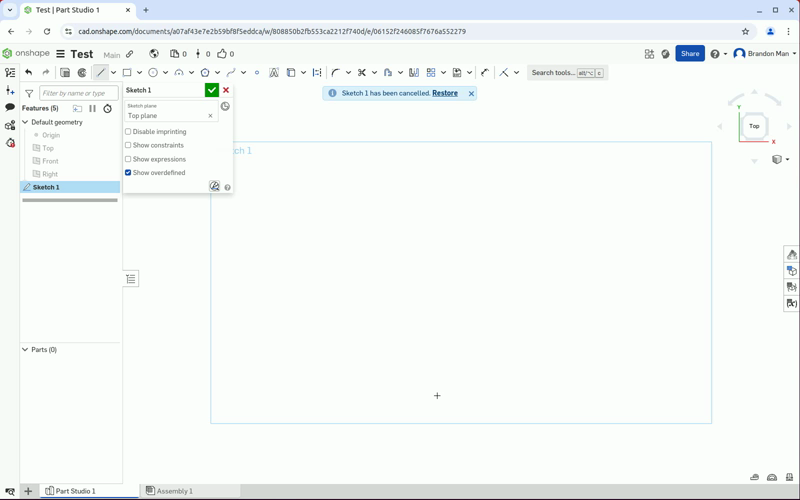
click(437, 395)
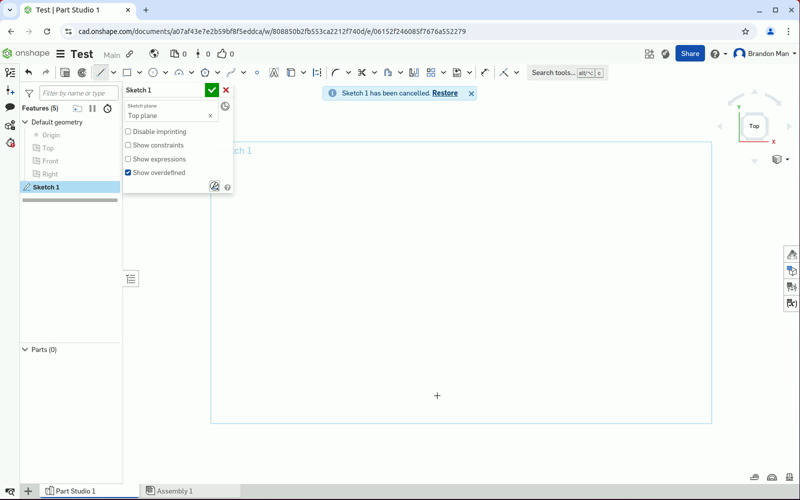
key_up(shift)
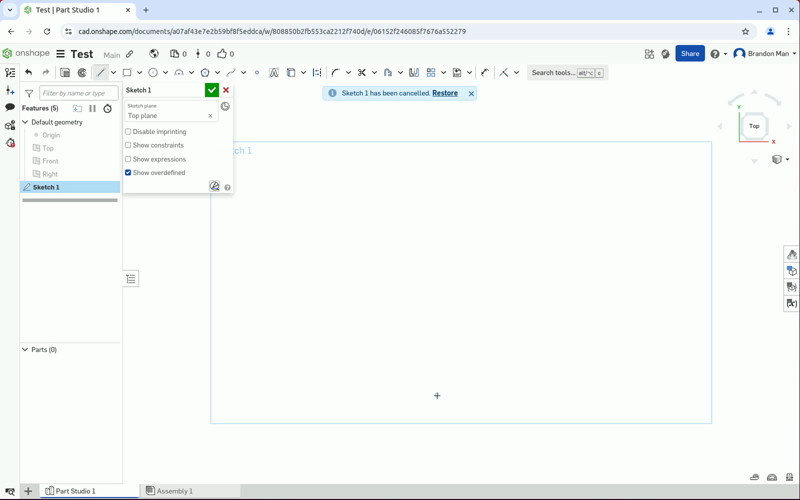
key_down(shift)
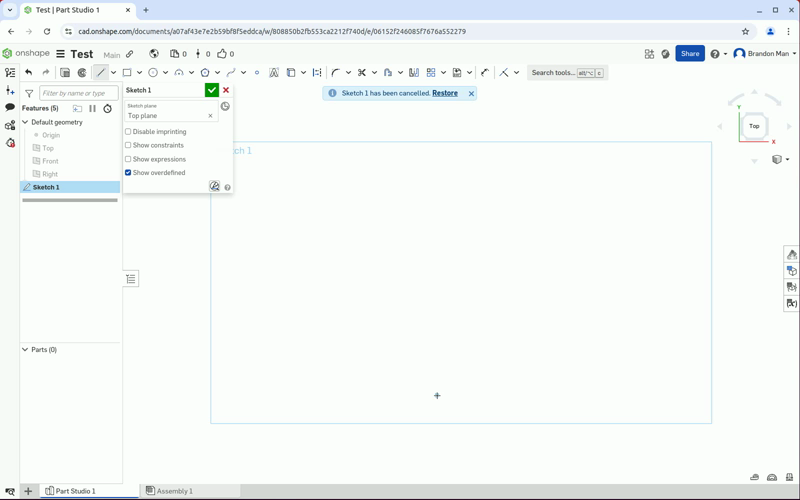
mouse_move(467, 395)
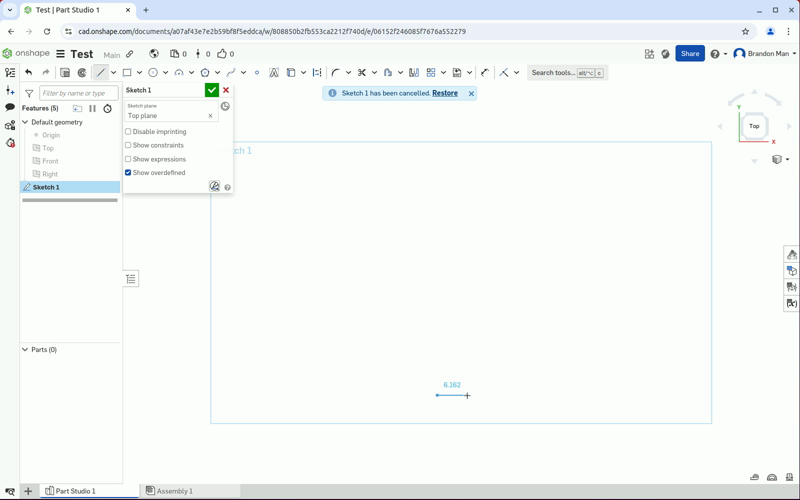
mouse_move(484, 395)
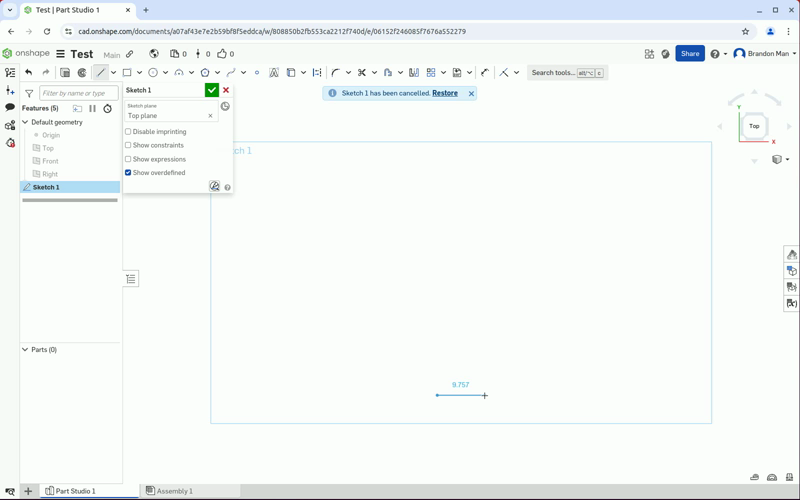
click(484, 395)
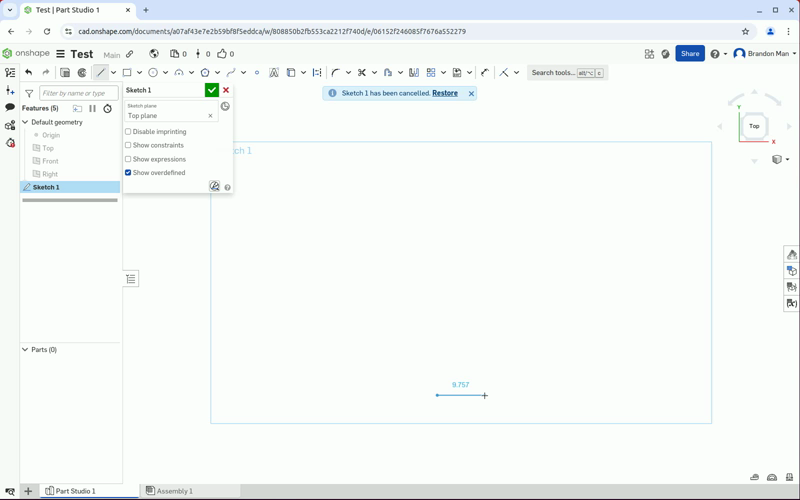
key_up(shift)
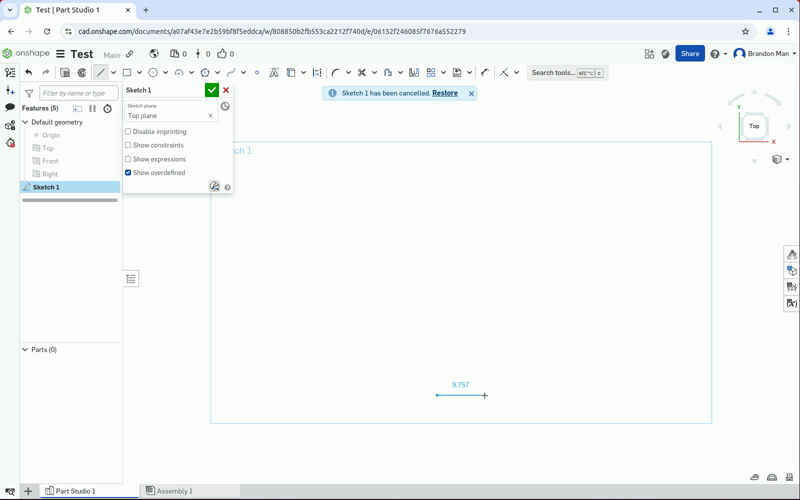
key_down(shift)
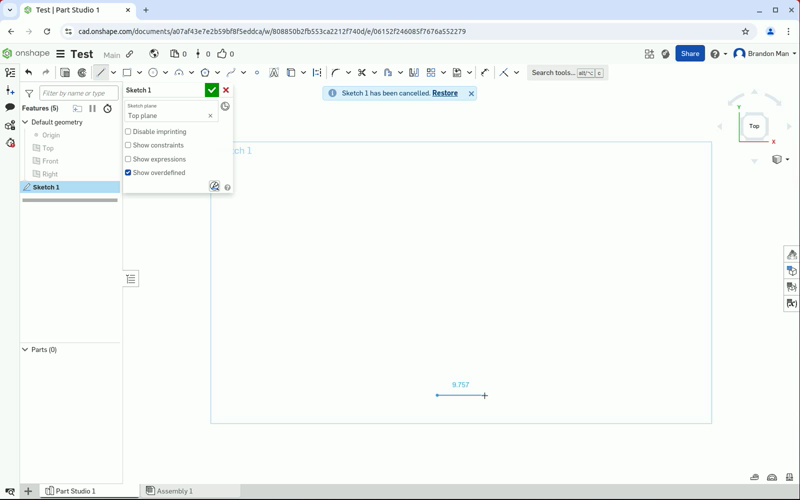
mouse_move(484, 171)
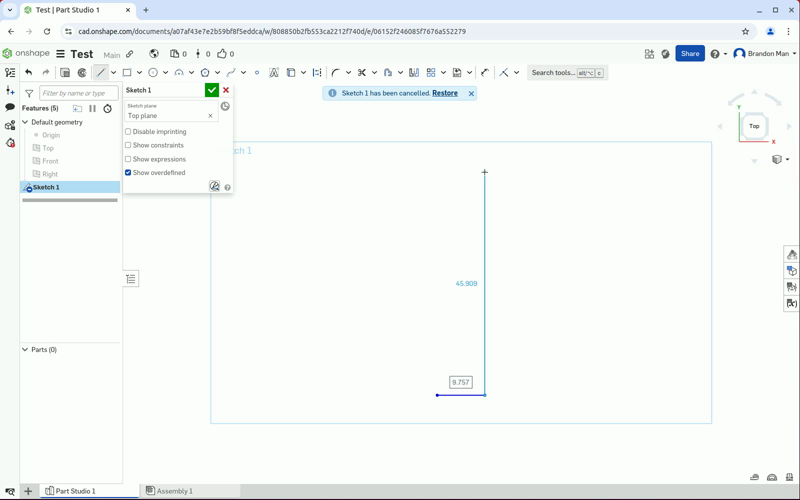
click(484, 171)
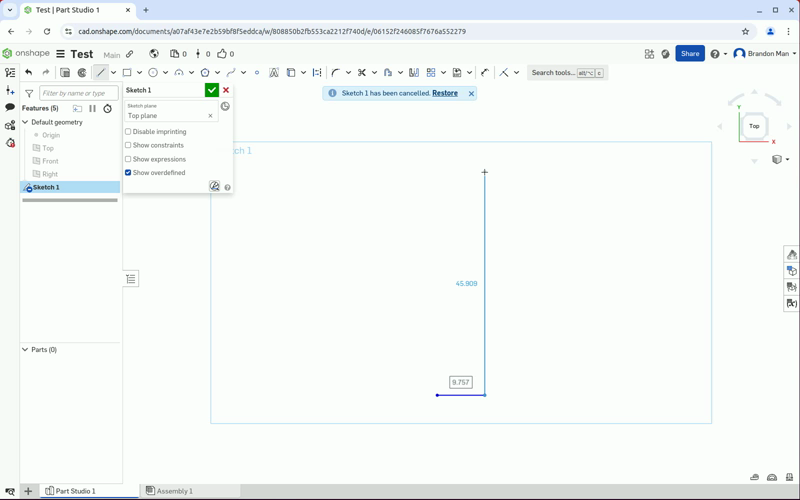
key_up(shift)
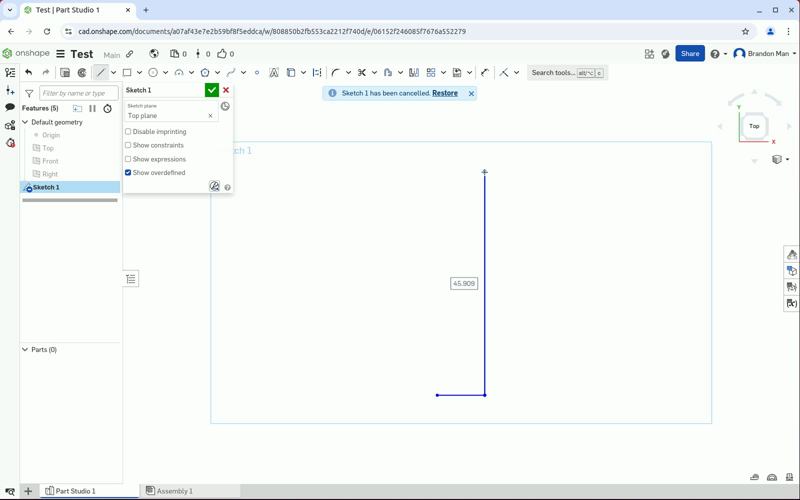
key_down(shift)
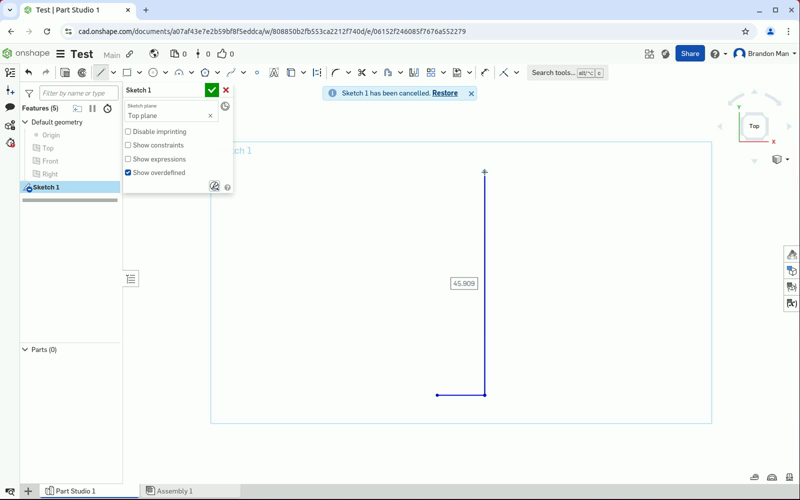
mouse_move(514, 171)
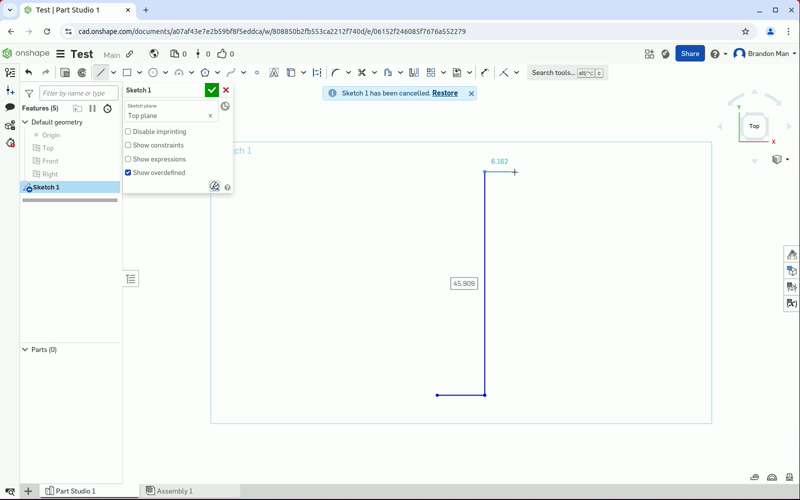
mouse_move(437, 171)
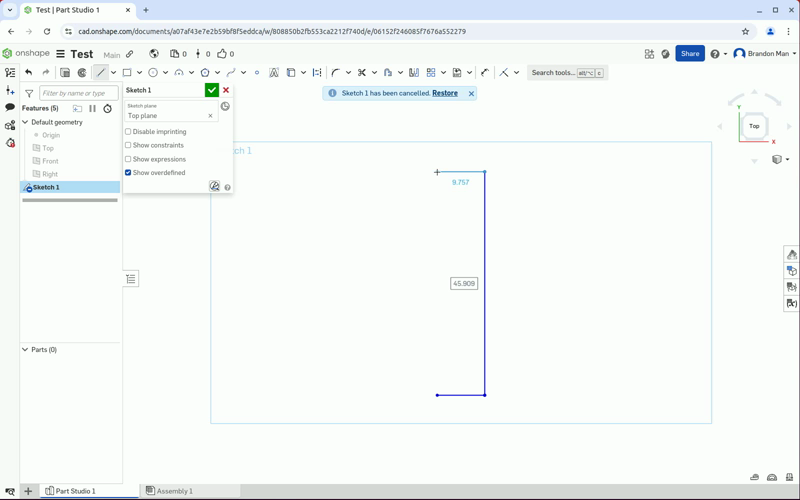
click(437, 171)
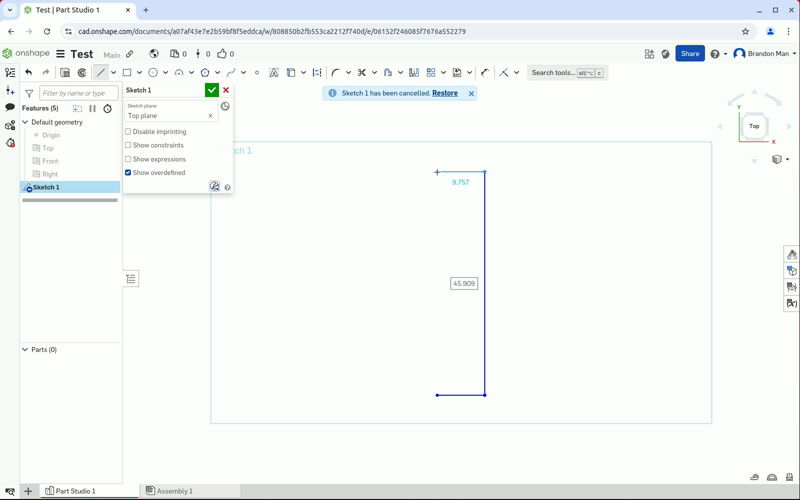
key_up(shift)
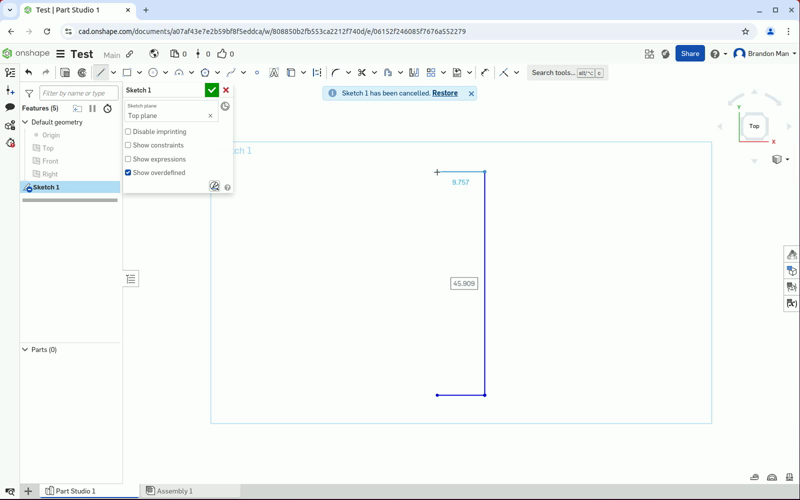
key_down(shift)
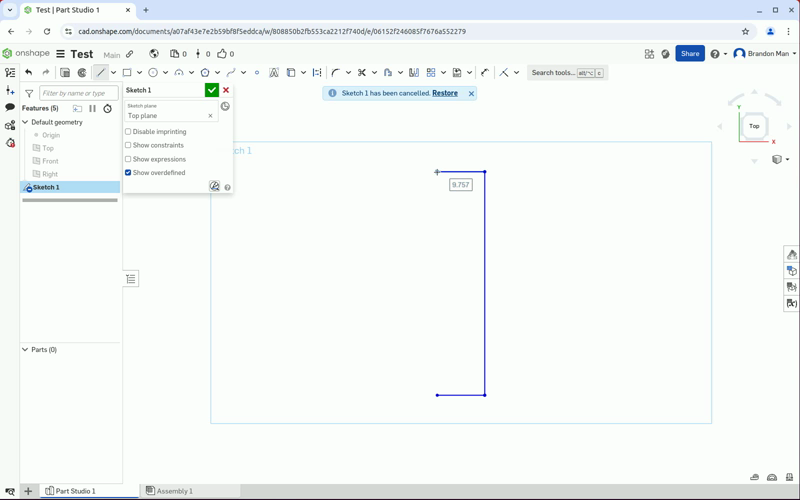
mouse_move(437, 395)
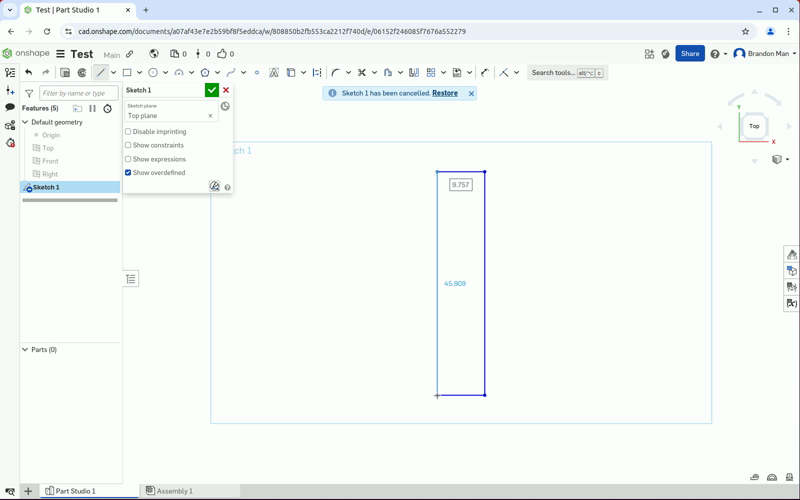
key_up(shift)
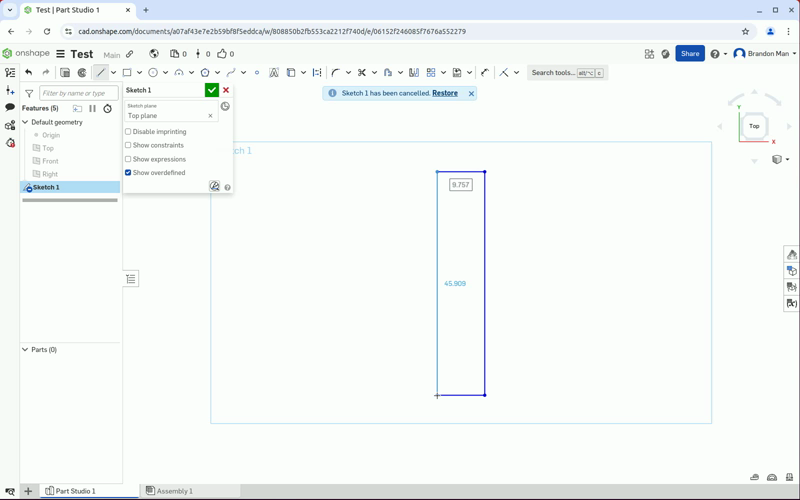
click(437, 395)
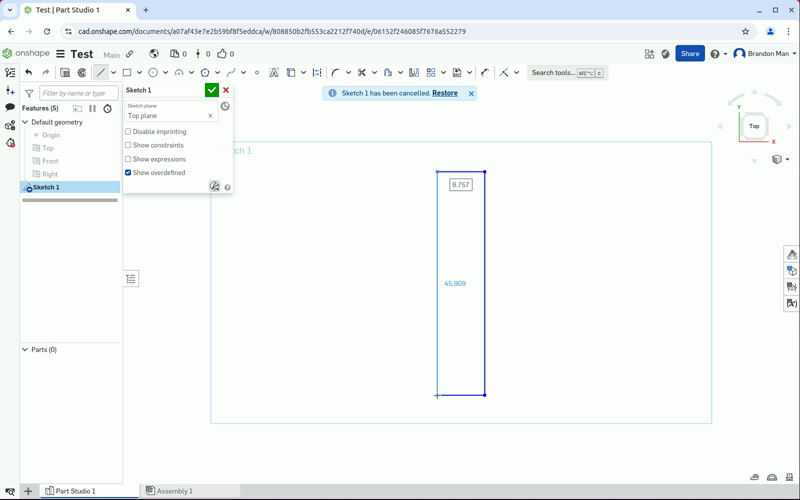
key(esc)
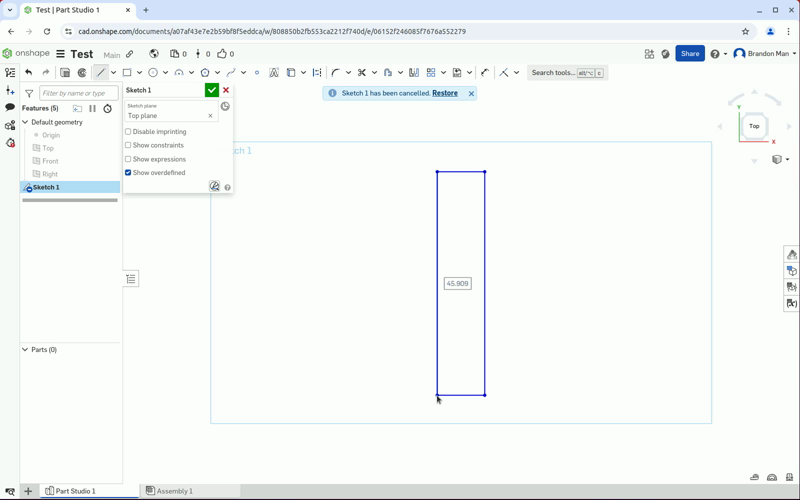
key(c)
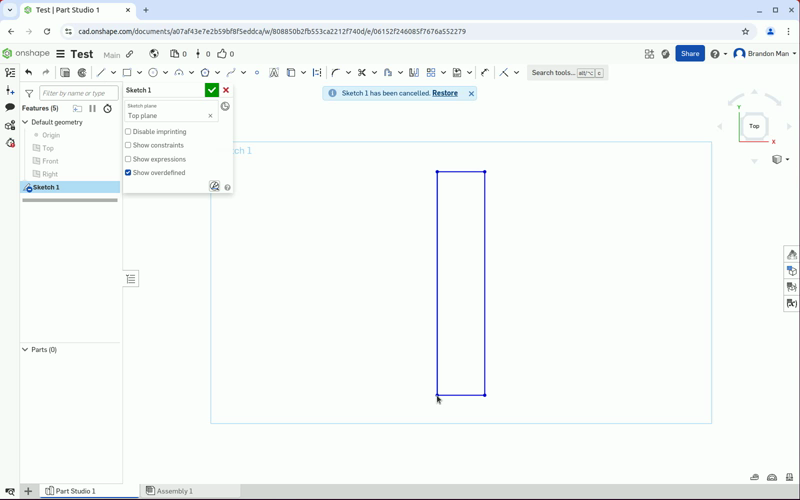
key_down(shift)
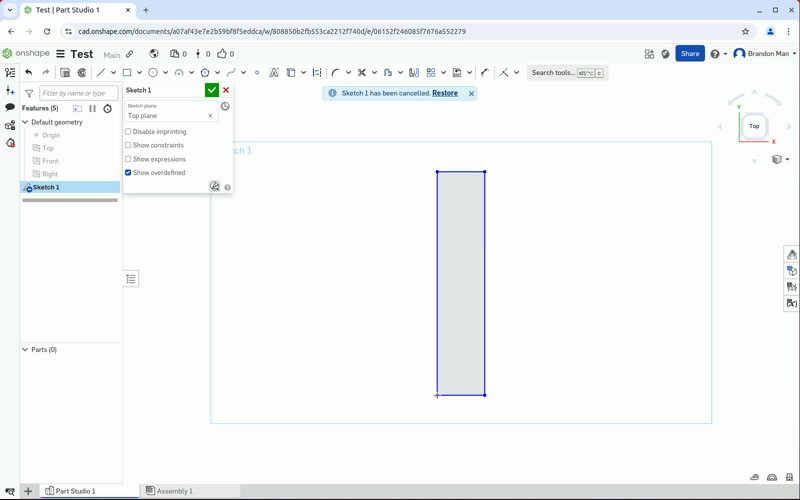
mouse_move(461, 282)
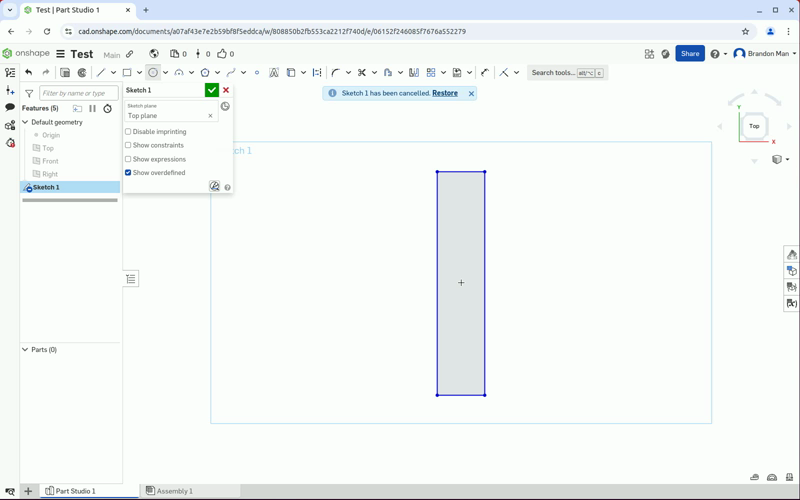
click(461, 282)
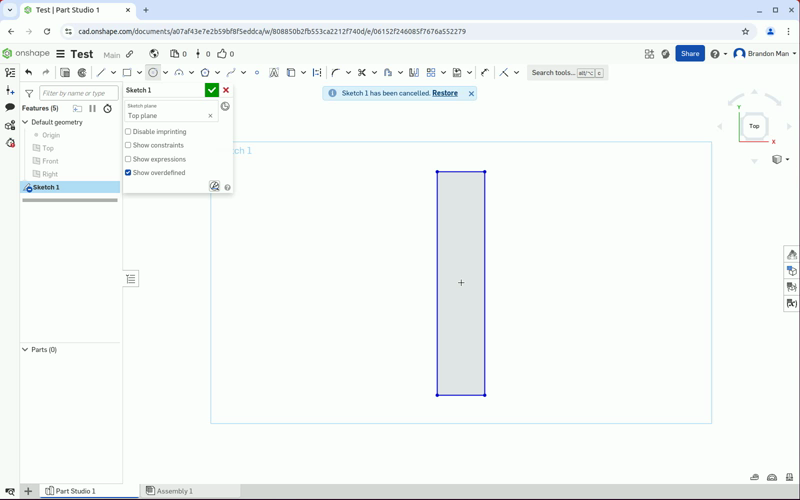
key_up(shift)
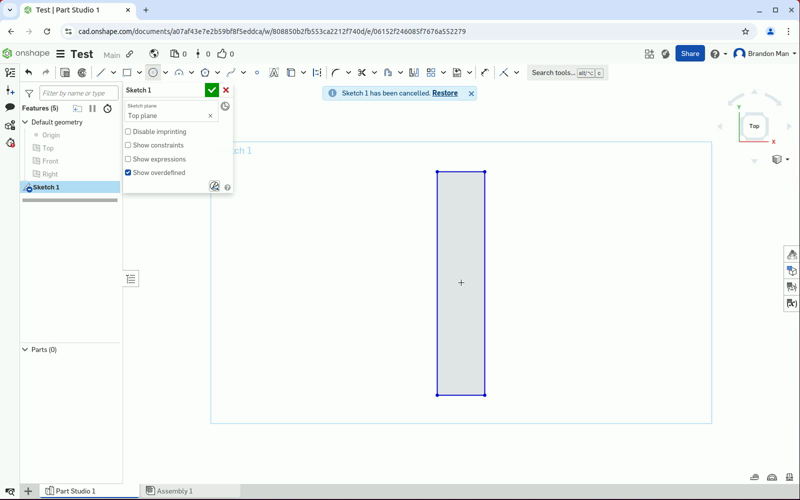
mouse_move(465, 282)
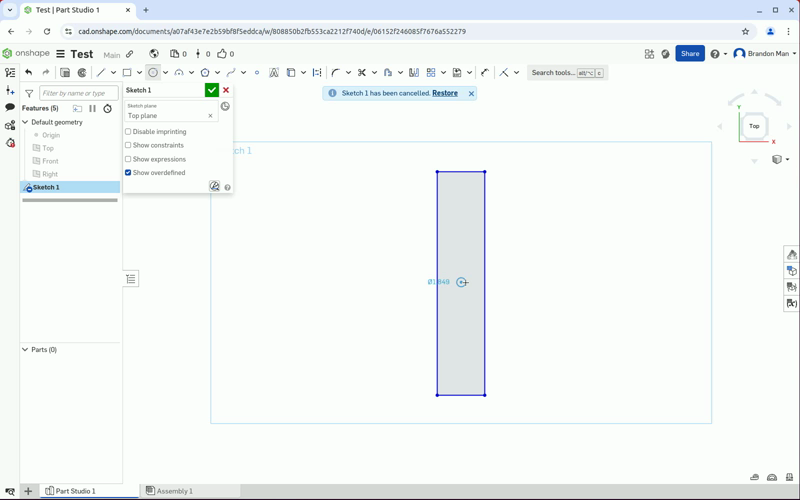
click(465, 282)
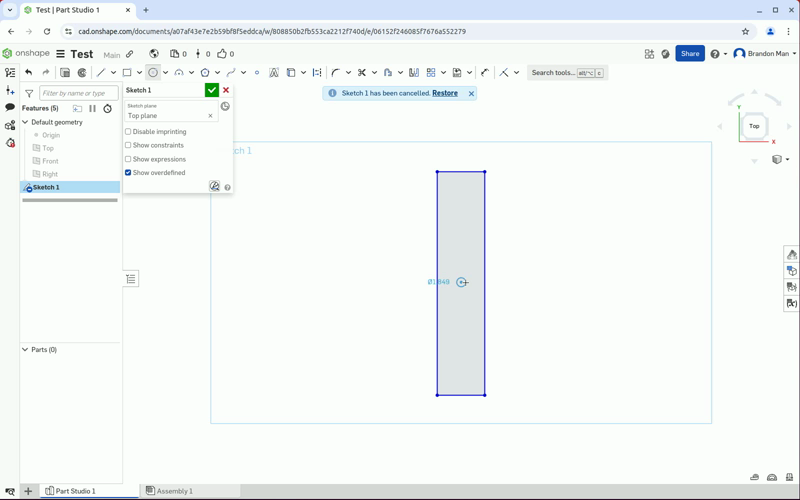
key(esc)
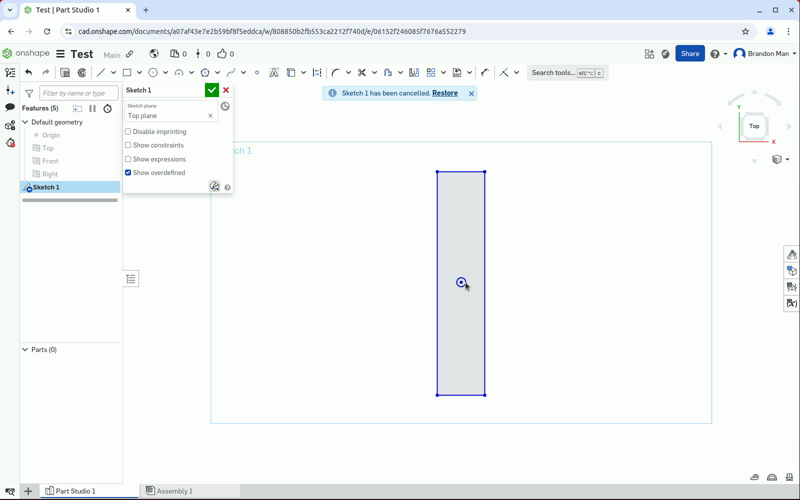
mouse_move(458, 358)
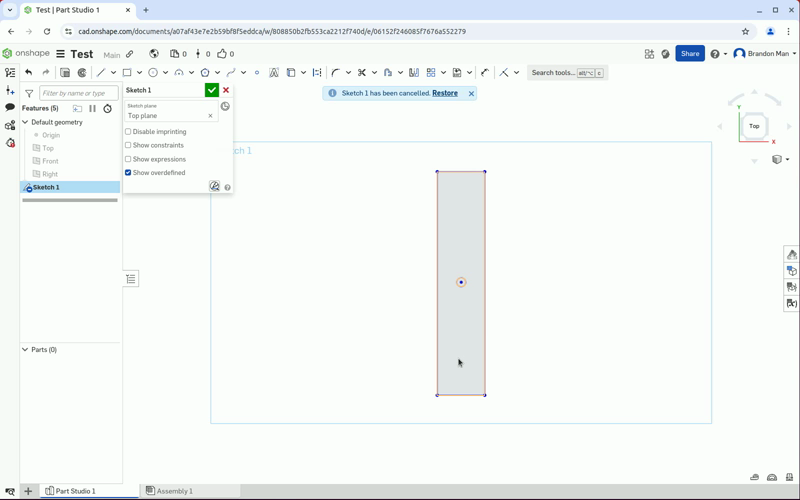
click(458, 358)
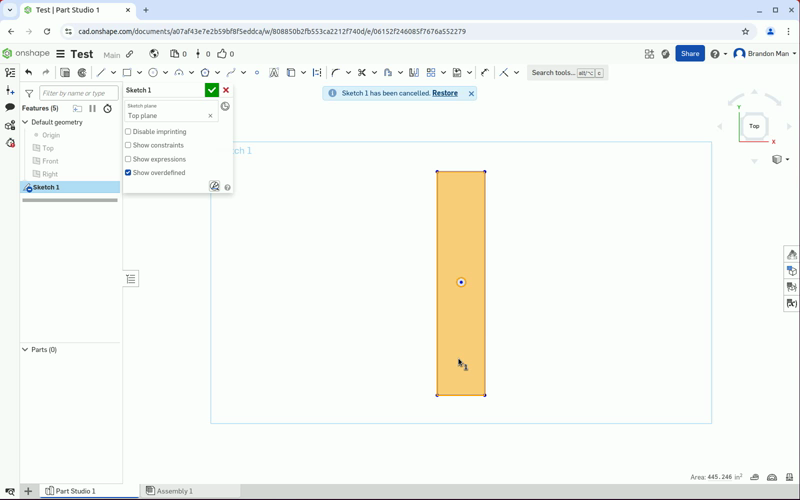
mouse_move(73, 352)
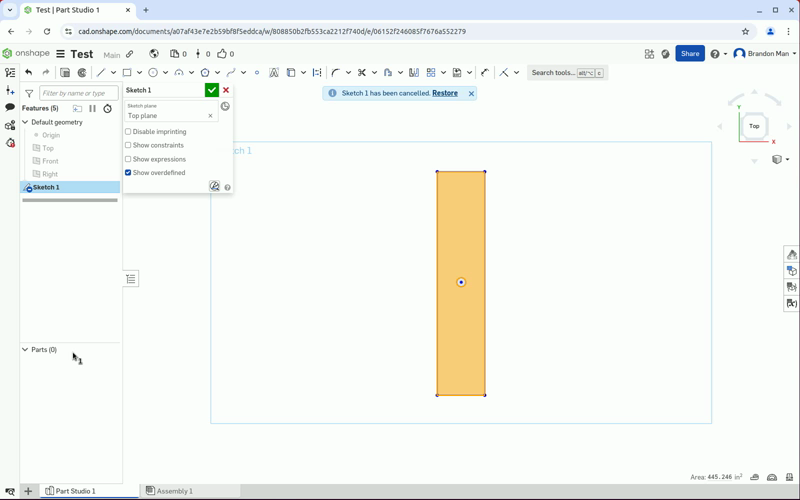
key(shift+y)
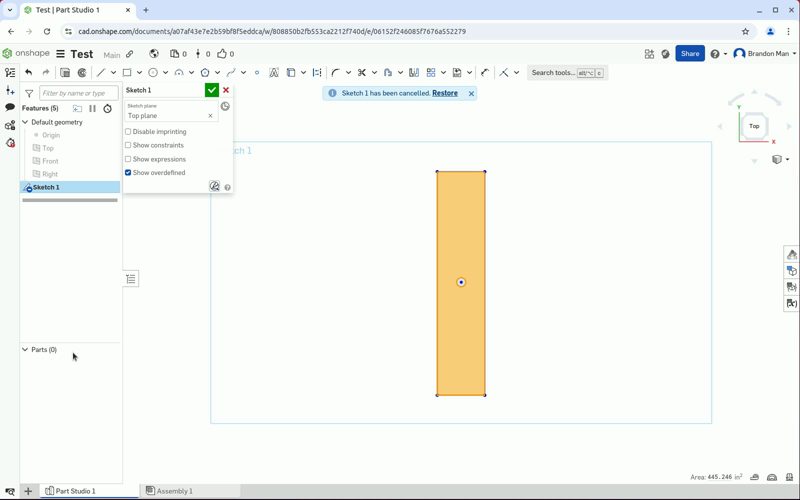
key(shift+e)
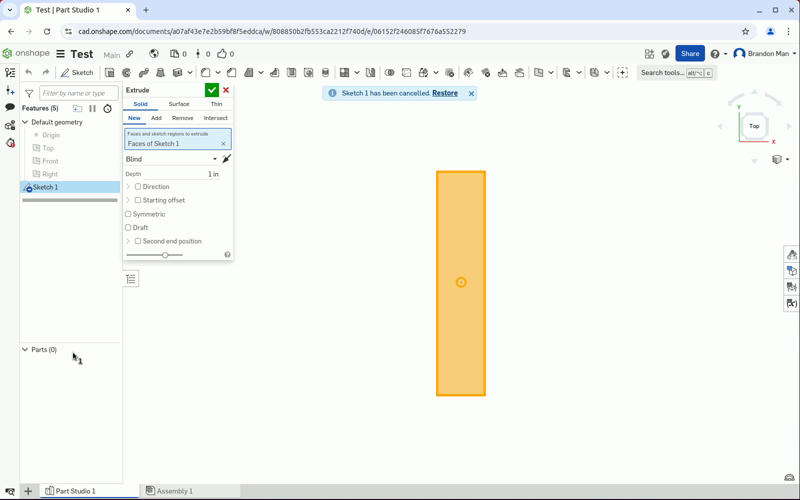
mouse_move(143, 106)
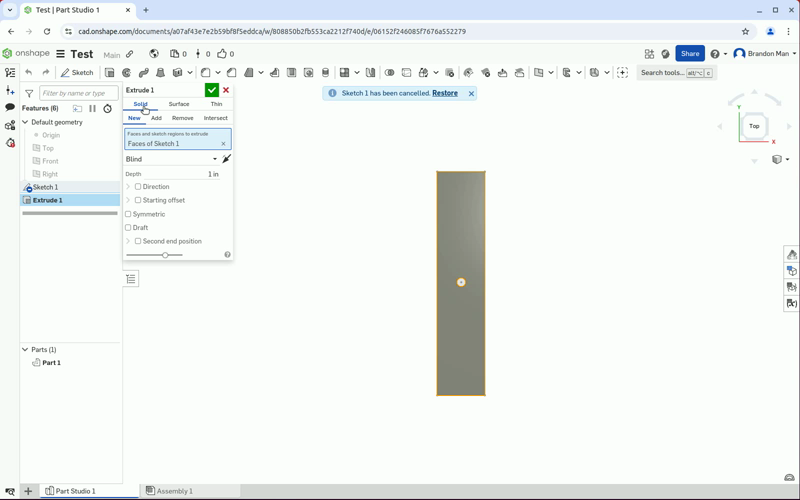
click(143, 106)
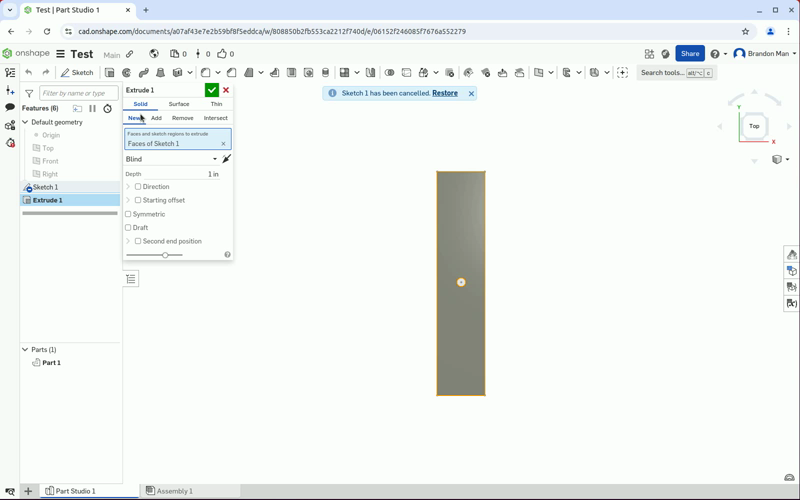
mouse_move(137, 120)
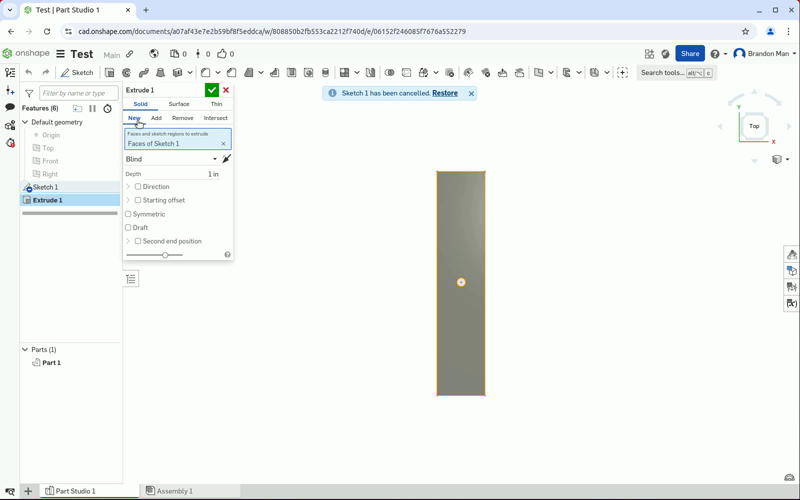
click(137, 120)
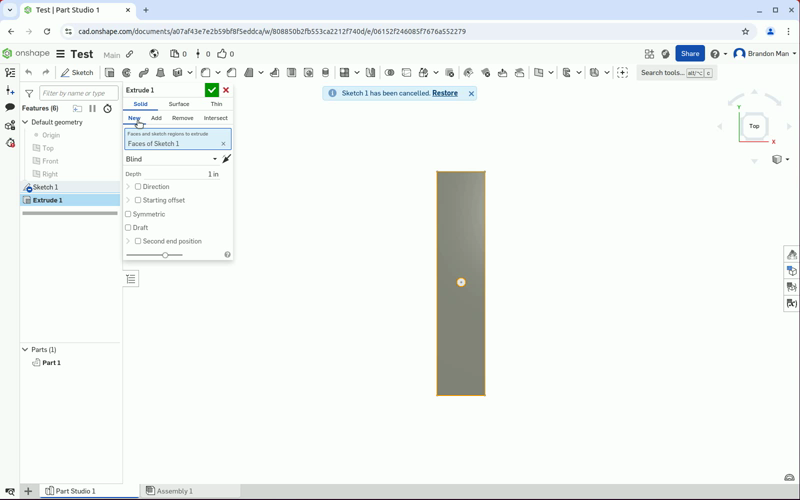
key(tab, 4)
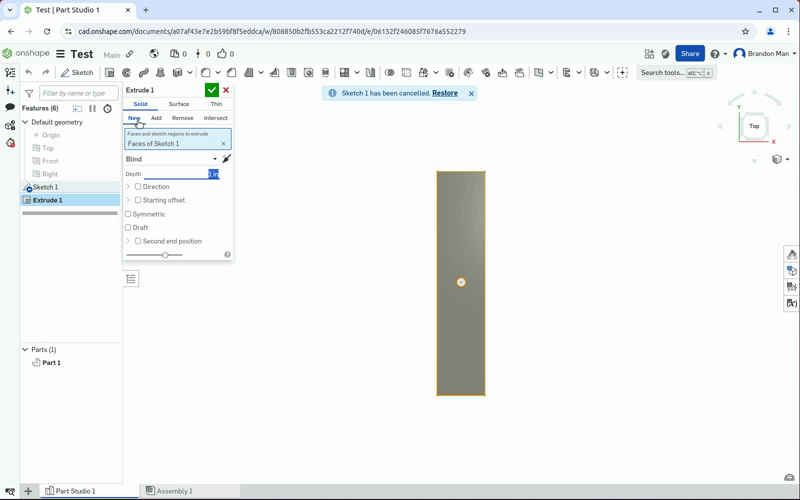
text(0.481)
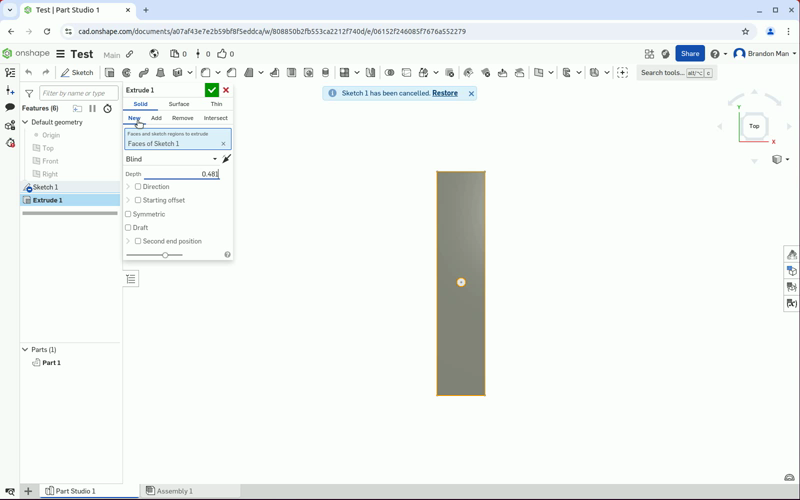
key(enter)
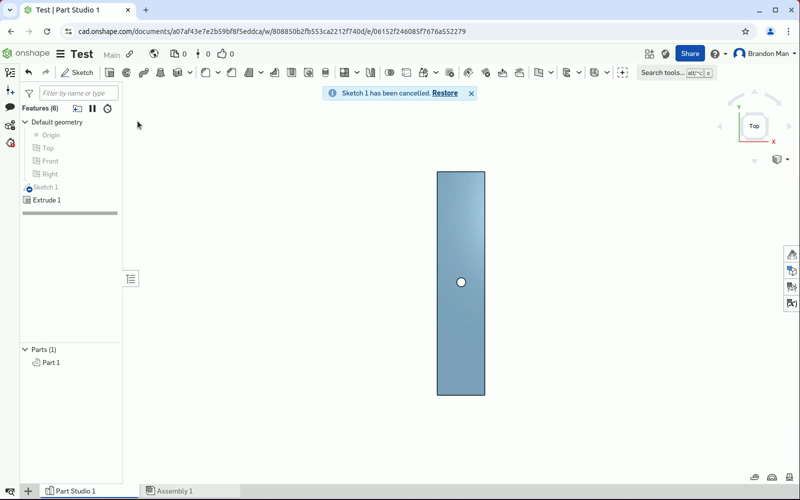
key(shift+h)
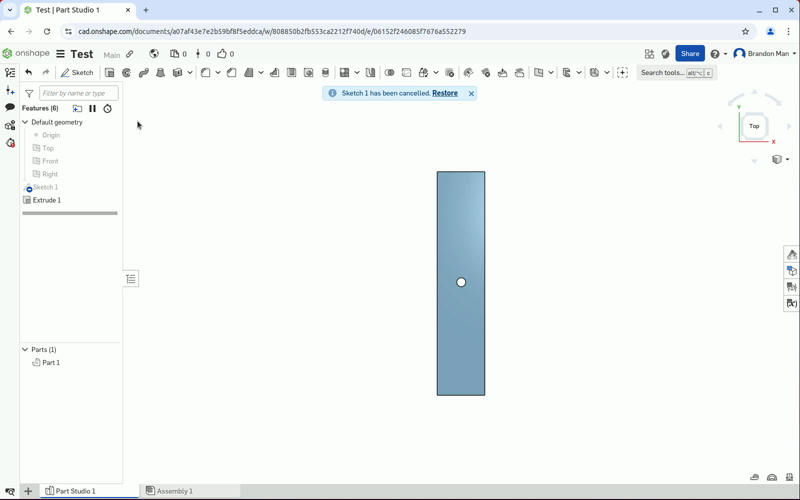
key(shift+h)
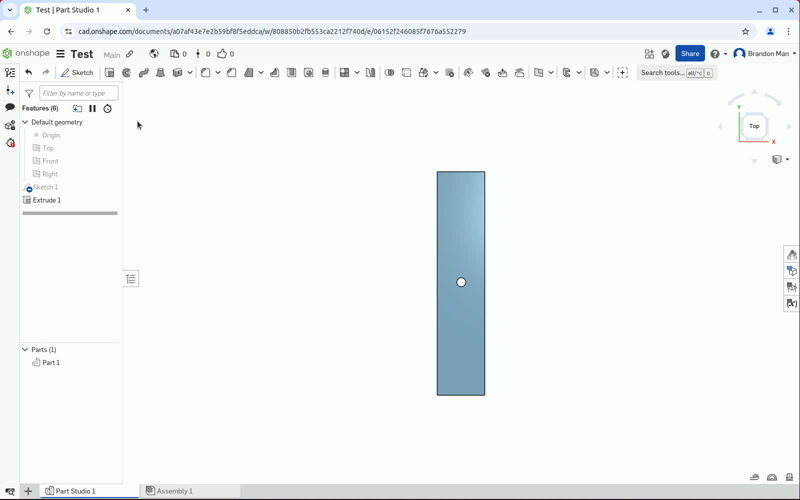
mouse_move(73, 189)
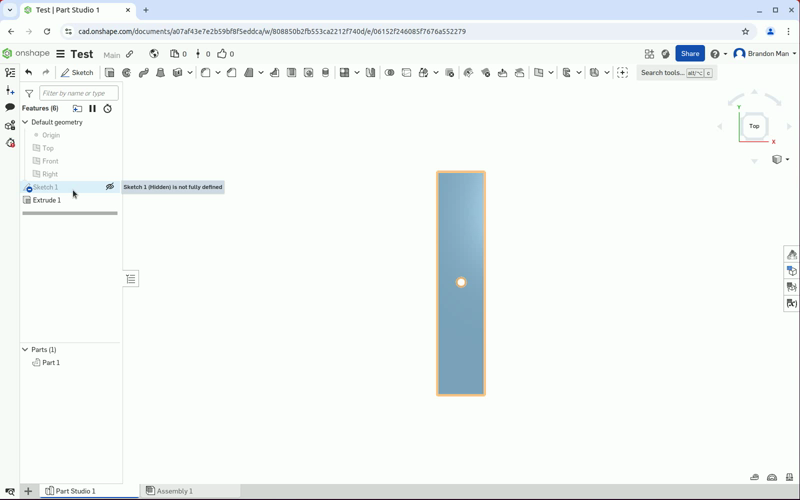
click(73, 189)
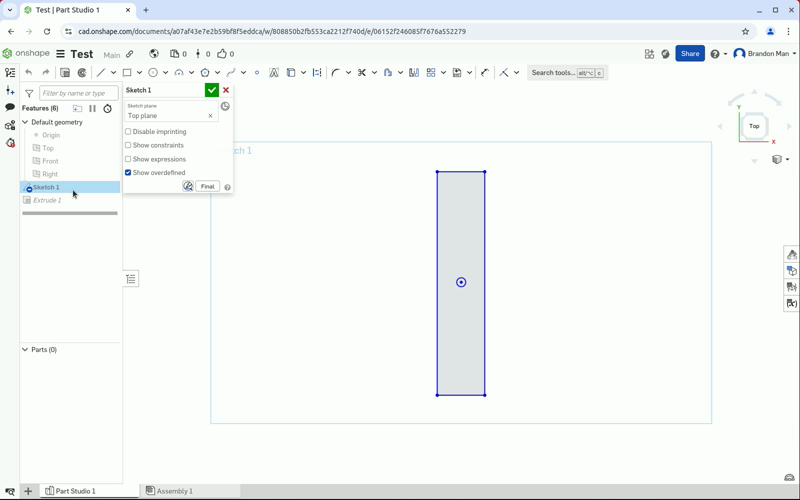
mouse_move(229, 92)
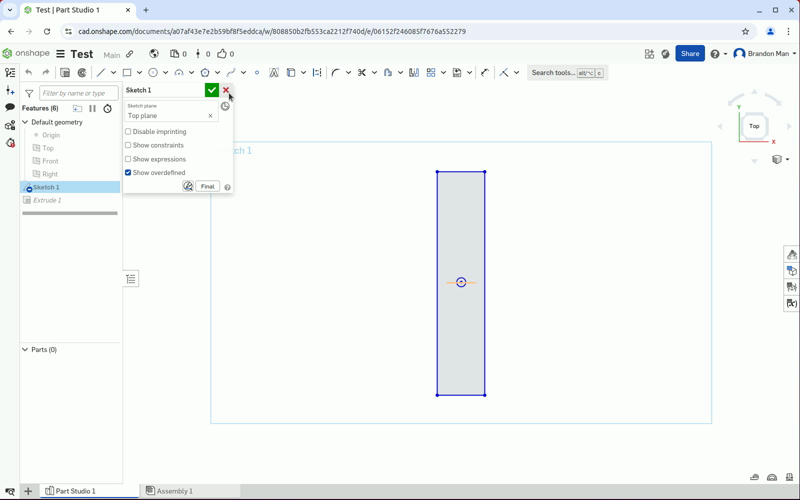
click(229, 92)
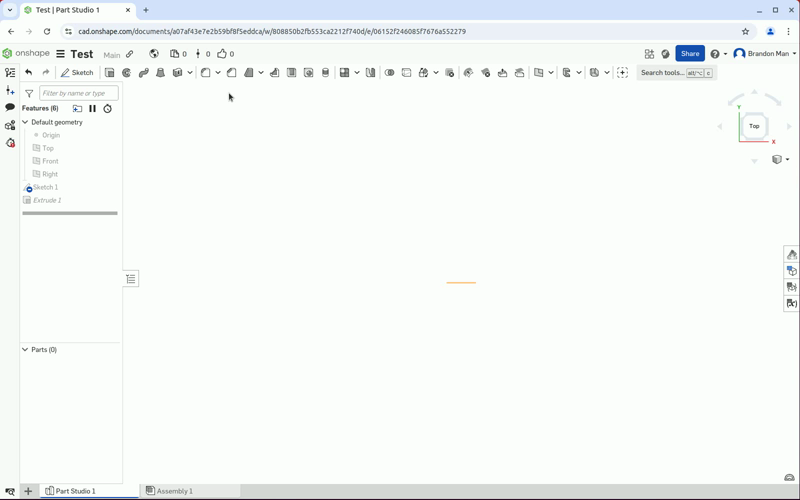
mouse_move(541, 75)
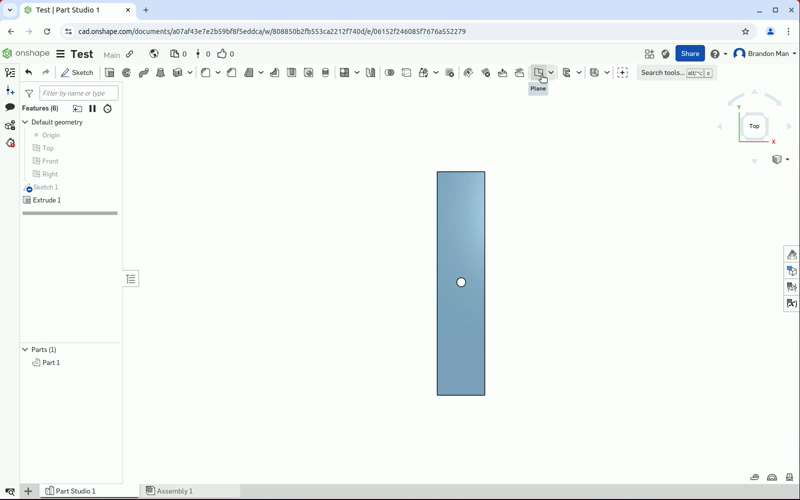
click(541, 75)
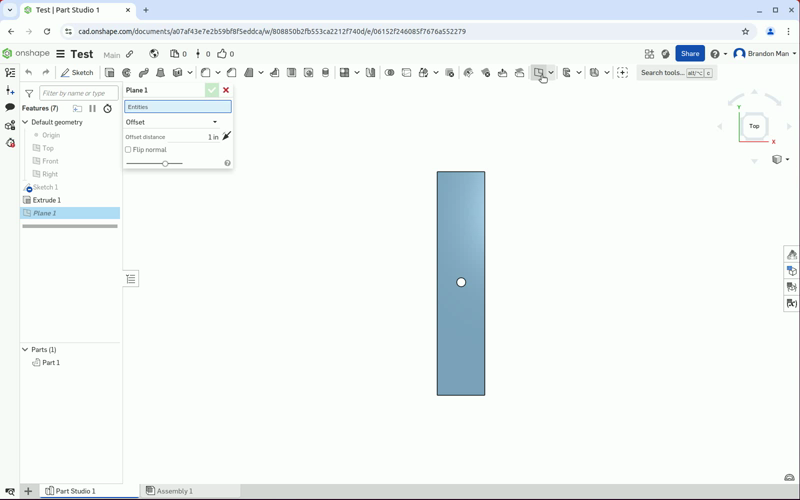
mouse_move(73, 150)
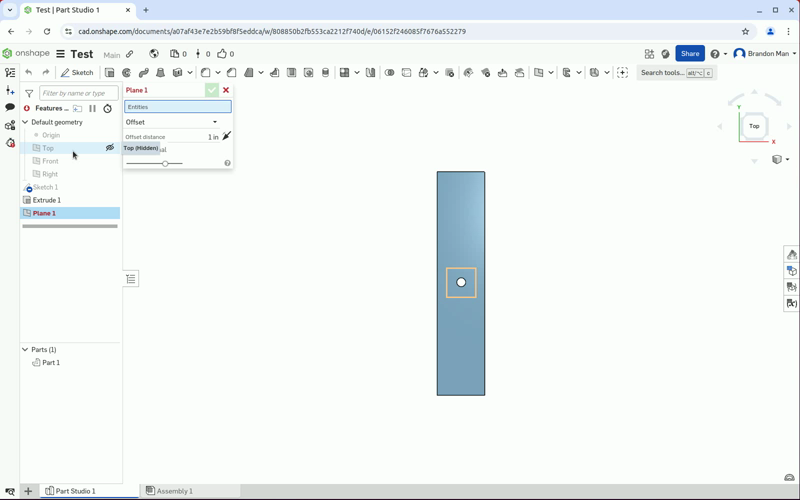
click(73, 150)
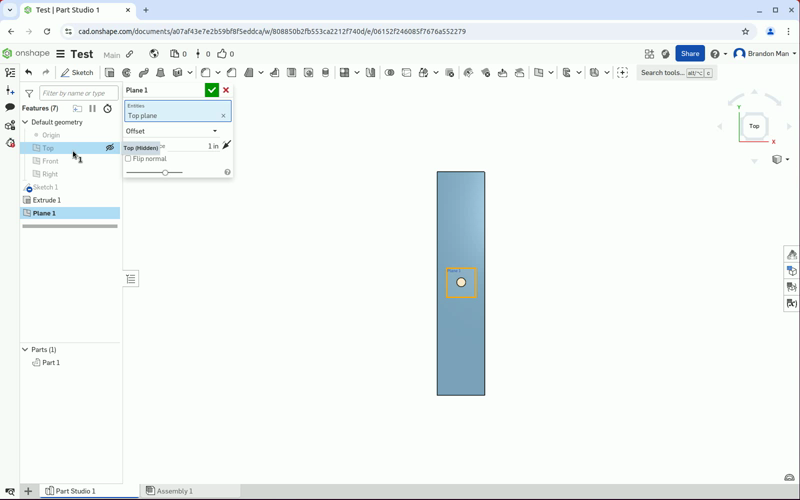
key(tab, 2)
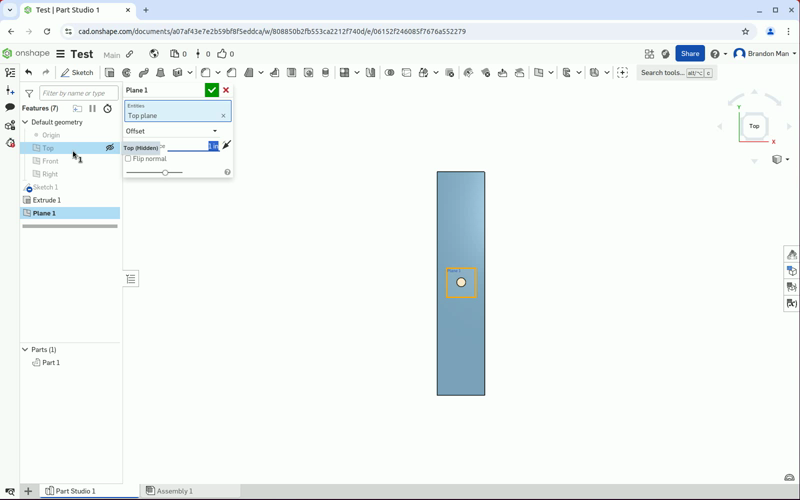
text(0.493)
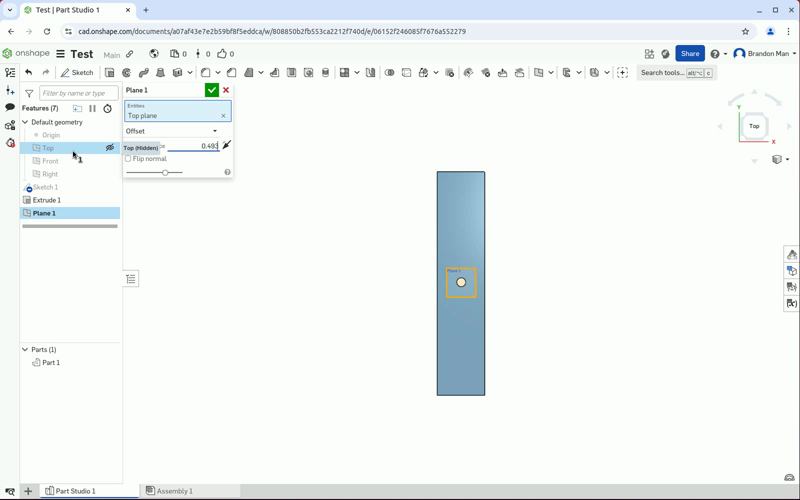
key(enter, 2)
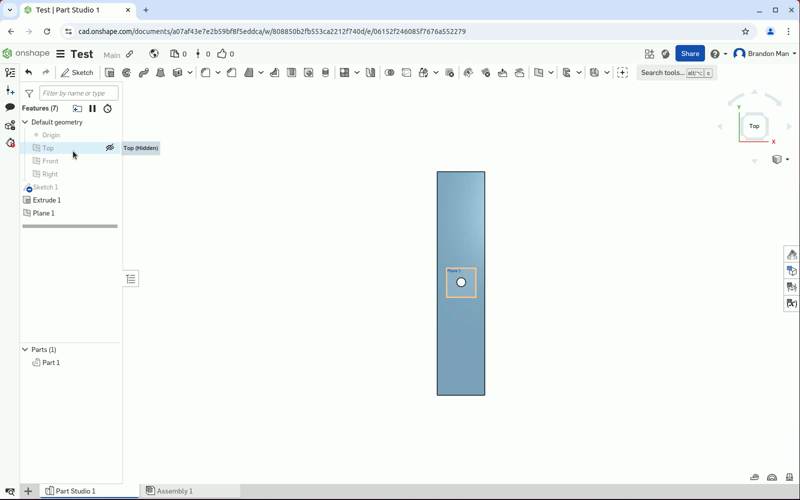
key(shift+s)
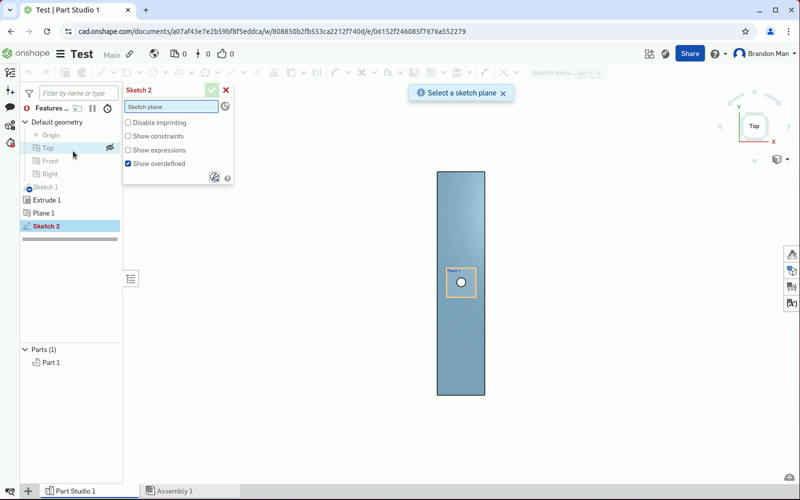
mouse_move(73, 215)
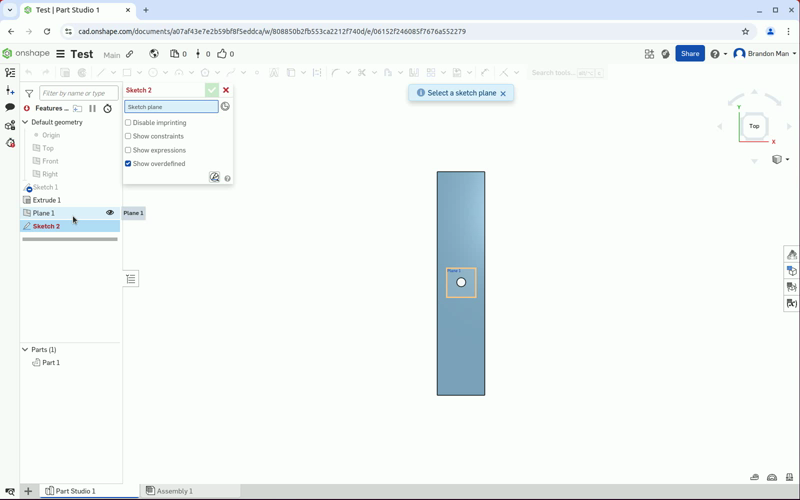
click(73, 215)
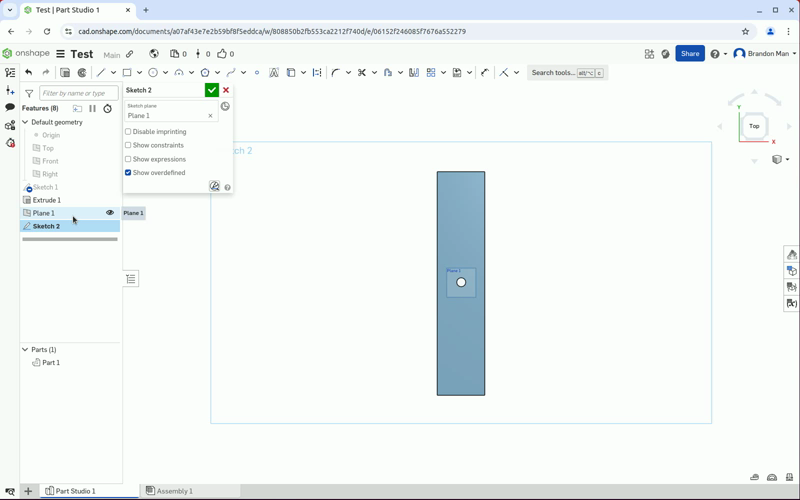
mouse_move(73, 352)
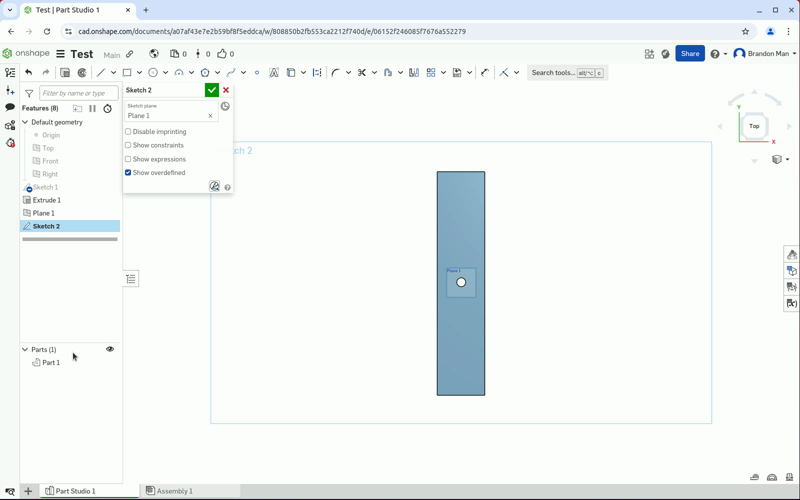
key(y)
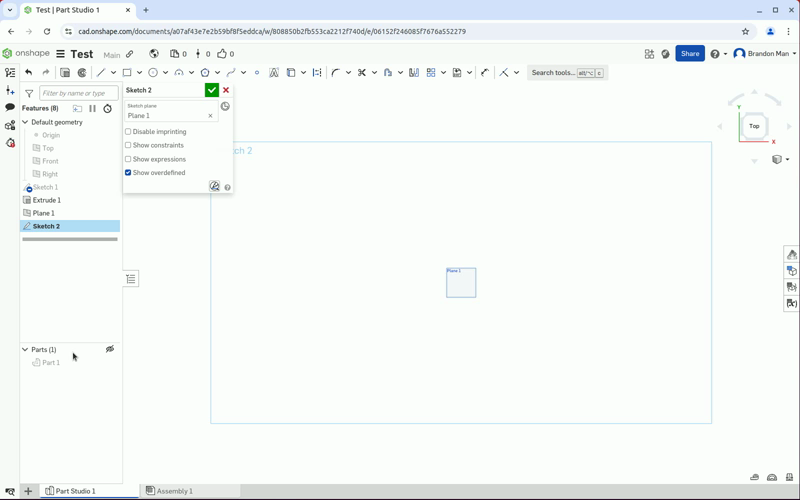
key(c)
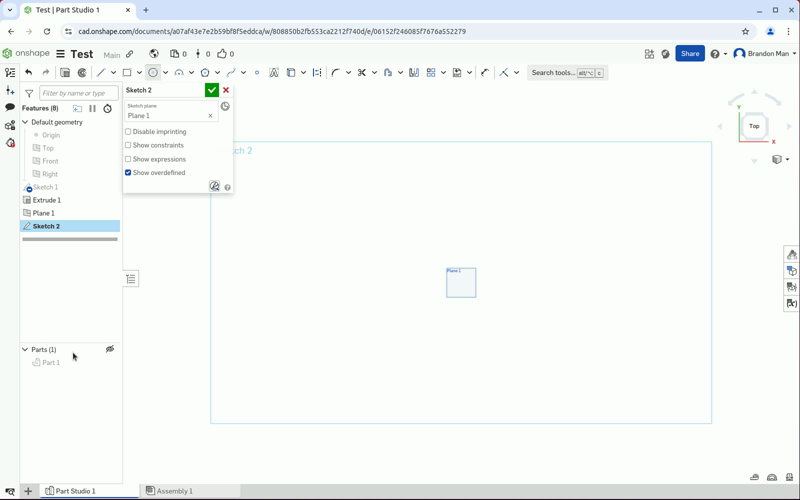
key_down(shift)
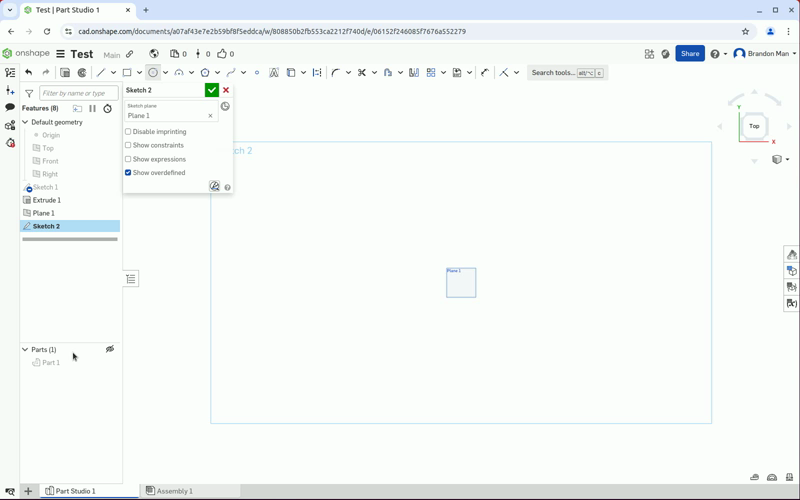
mouse_move(461, 339)
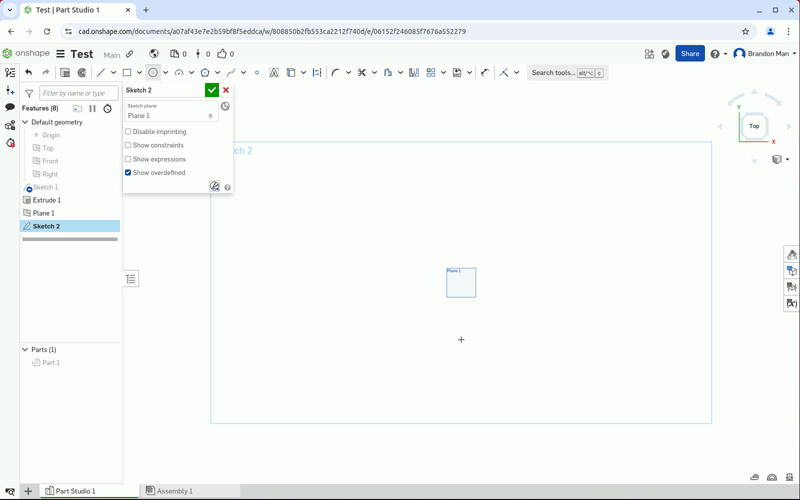
click(461, 339)
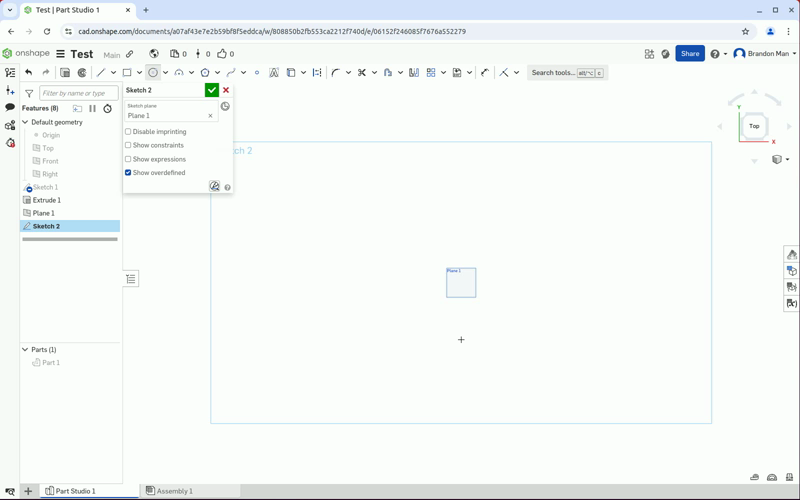
key_up(shift)
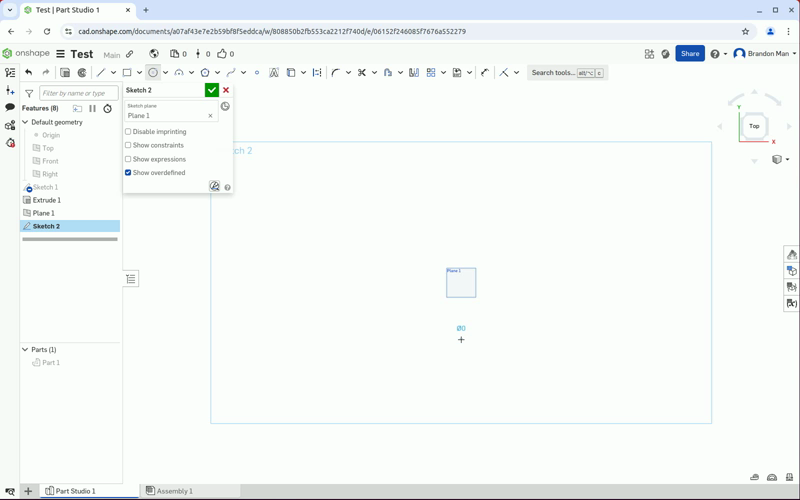
mouse_move(465, 339)
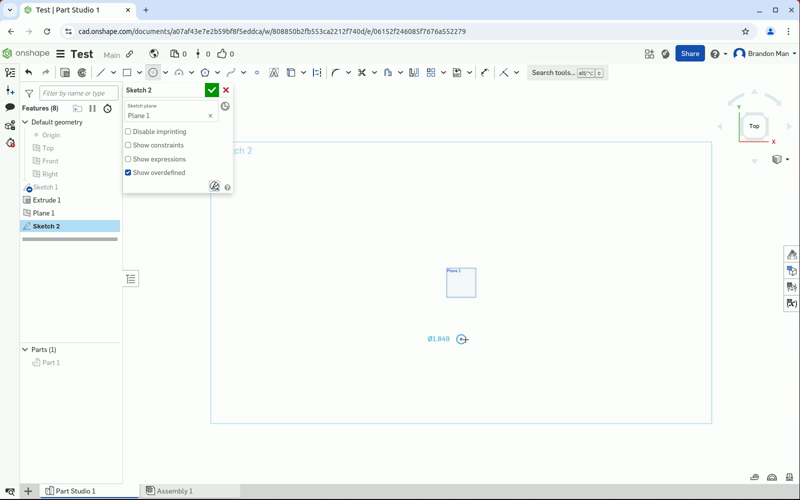
click(465, 339)
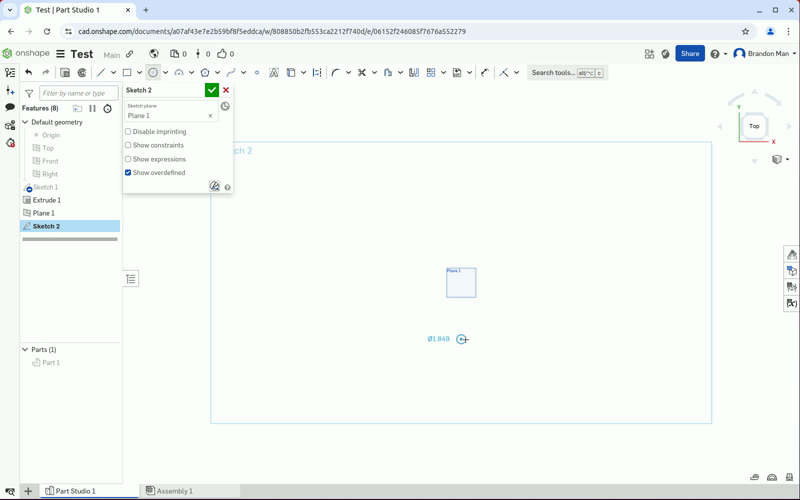
key(esc)
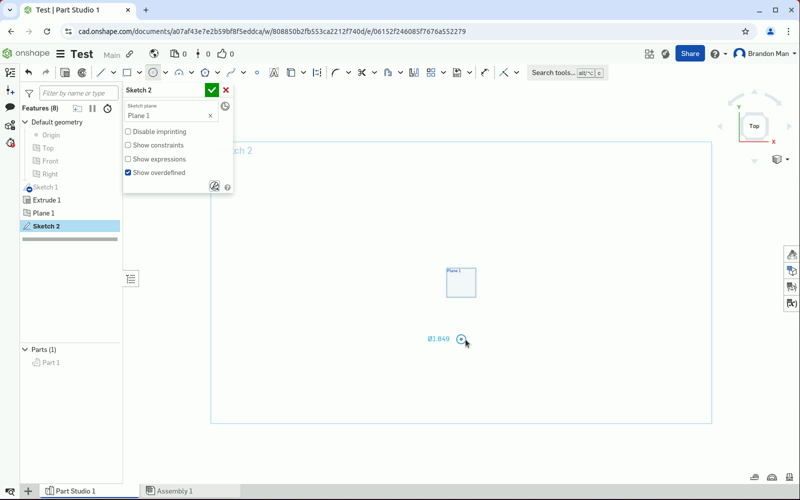
mouse_move(465, 339)
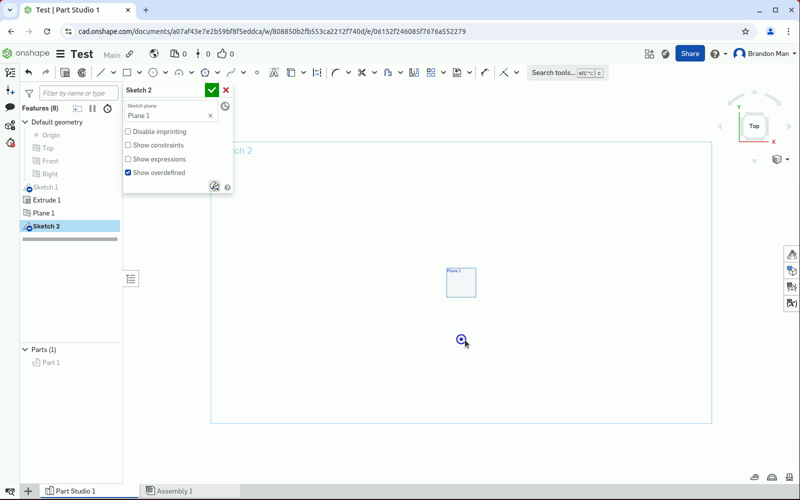
scroll(6)
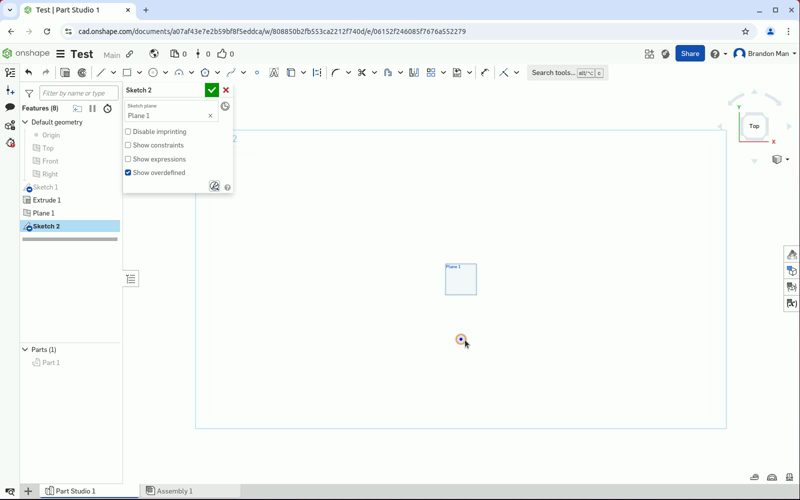
scroll(6)
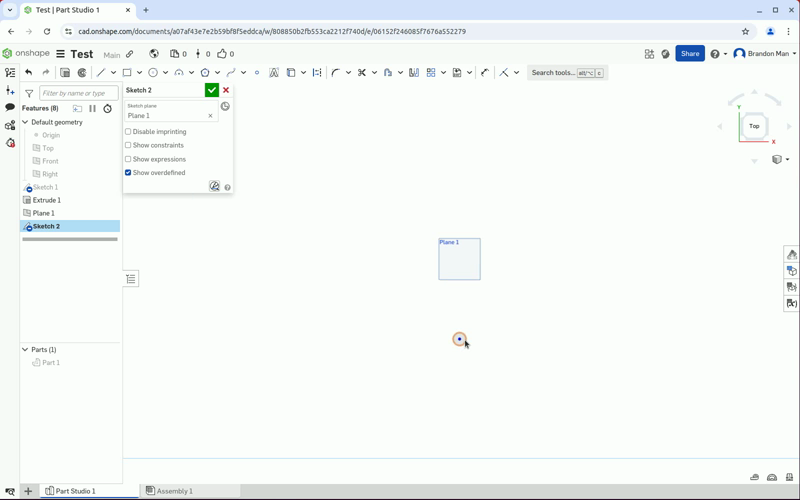
scroll(6)
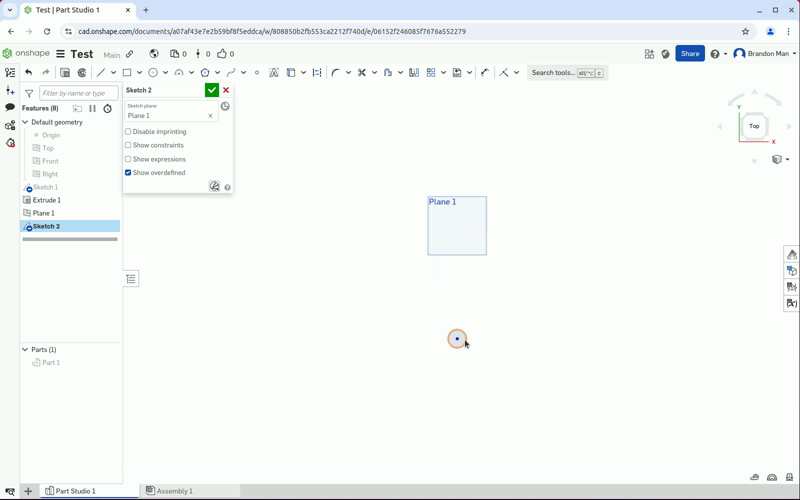
scroll(6)
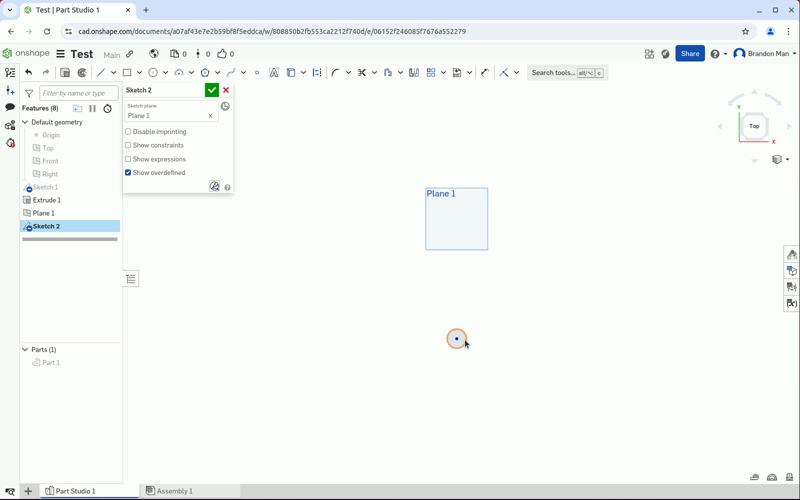
scroll(6)
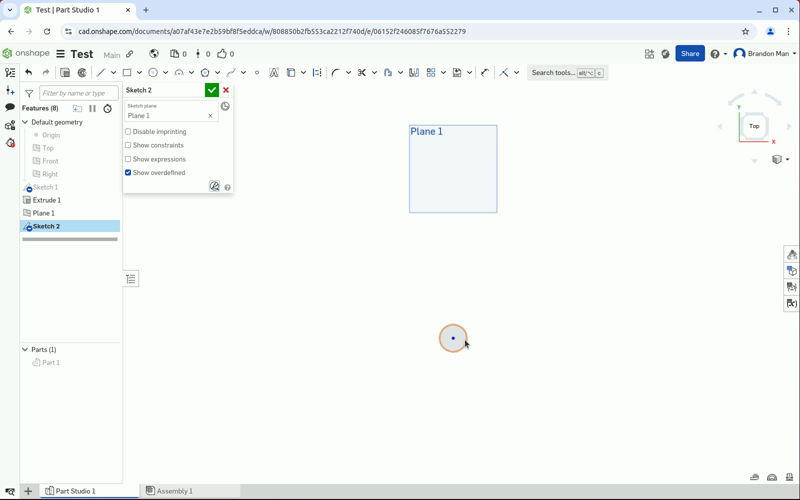
scroll(6)
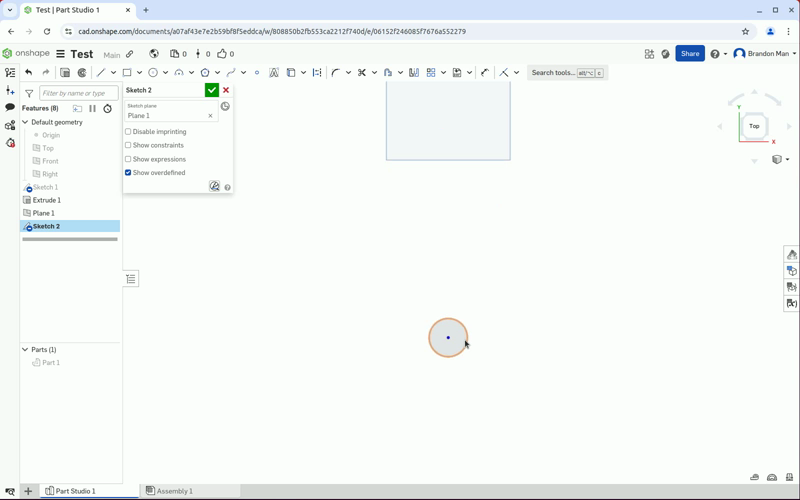
scroll(6)
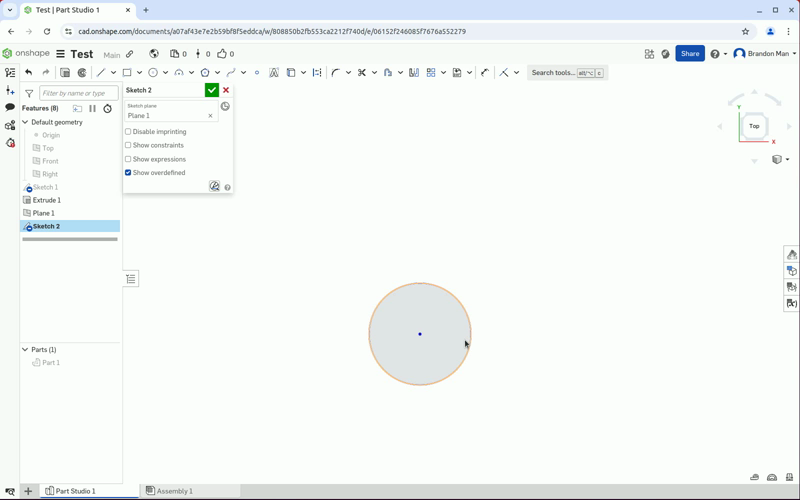
click(465, 339)
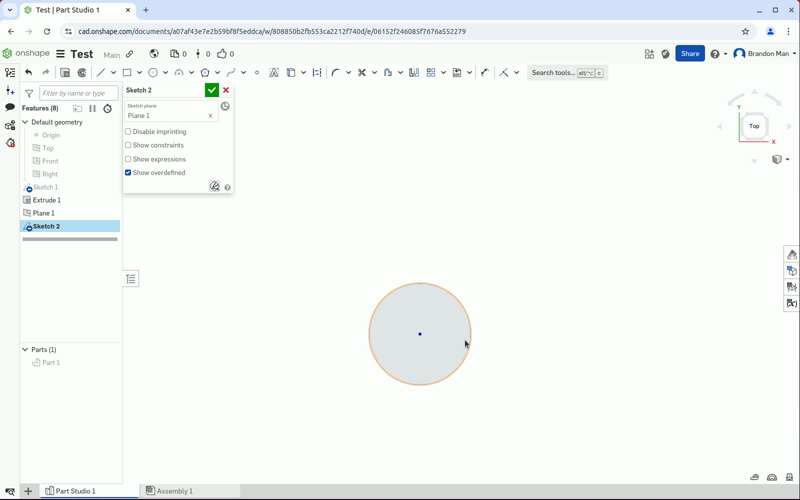
scroll(-6)
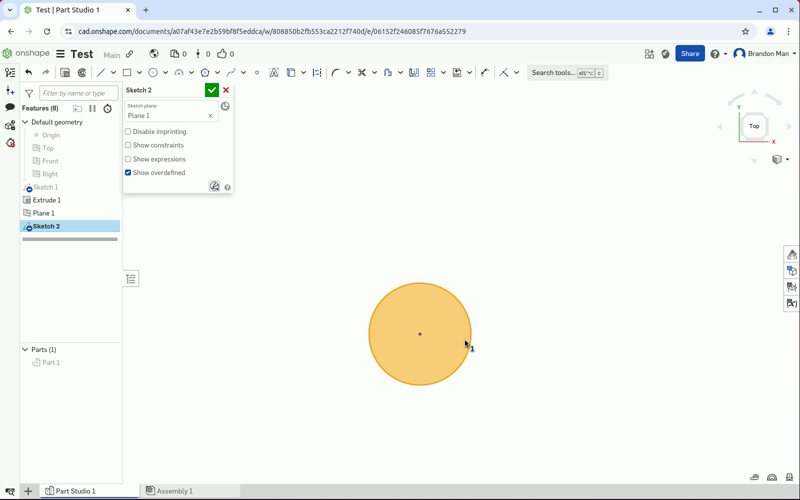
scroll(-6)
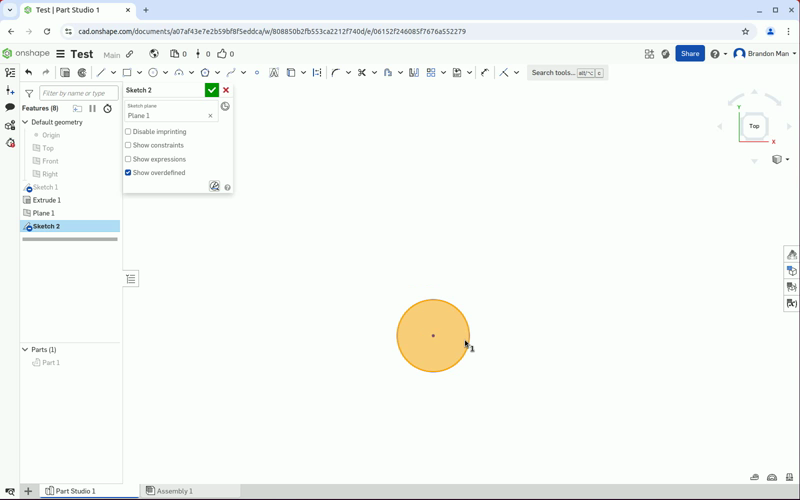
scroll(-6)
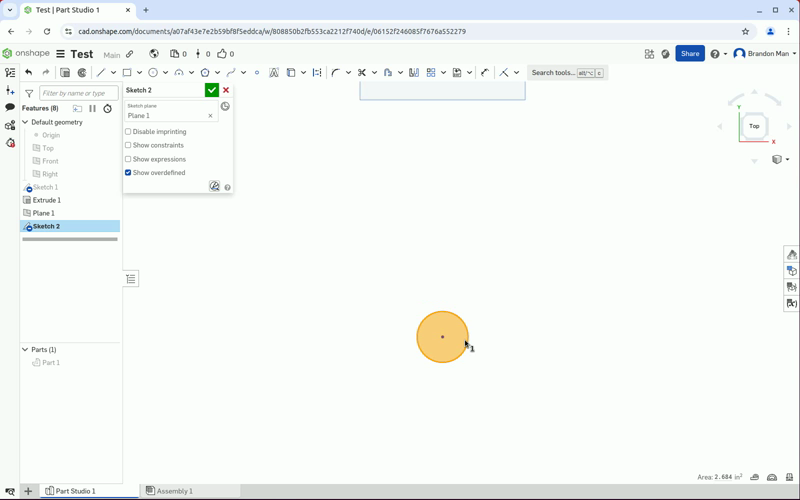
scroll(-6)
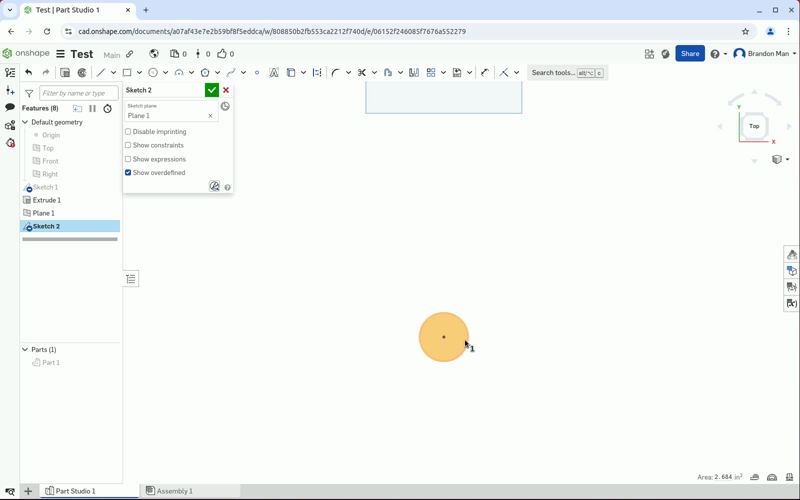
scroll(-6)
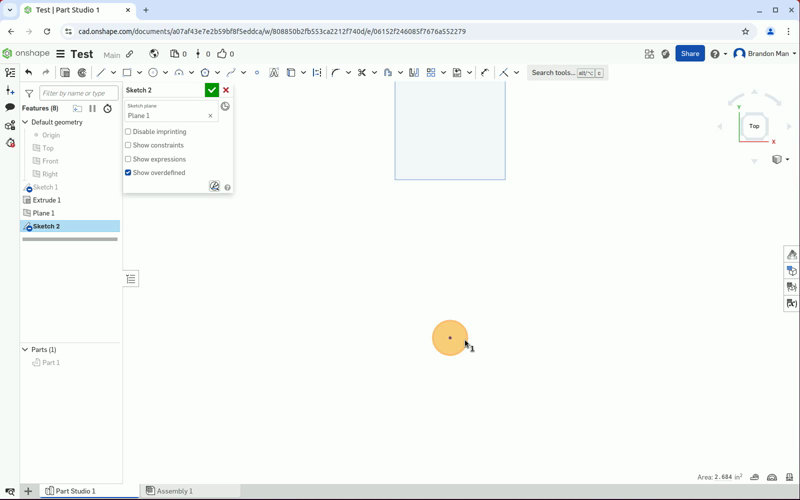
scroll(-6)
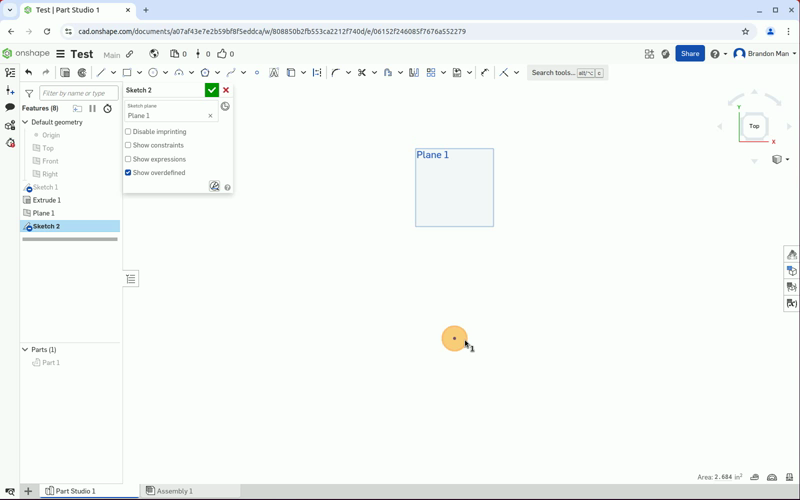
scroll(-6)
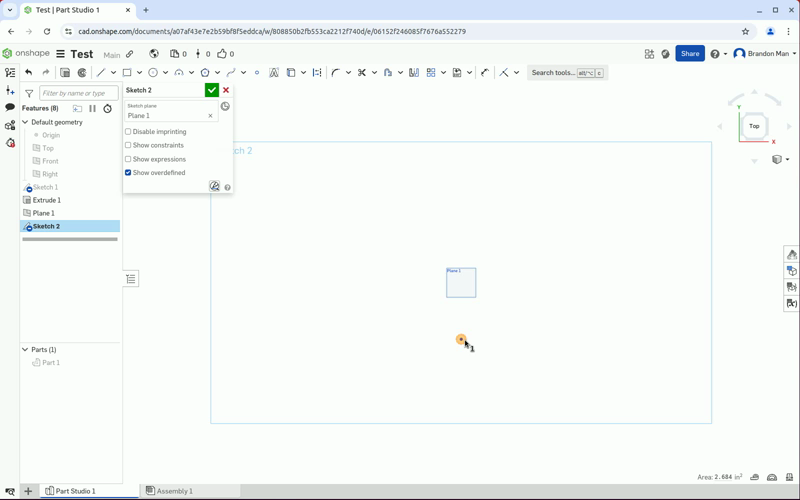
mouse_move(73, 352)
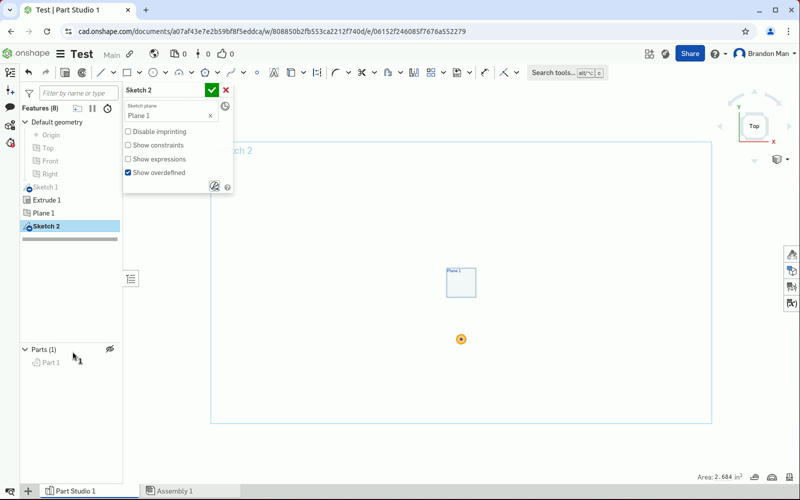
key(shift+y)
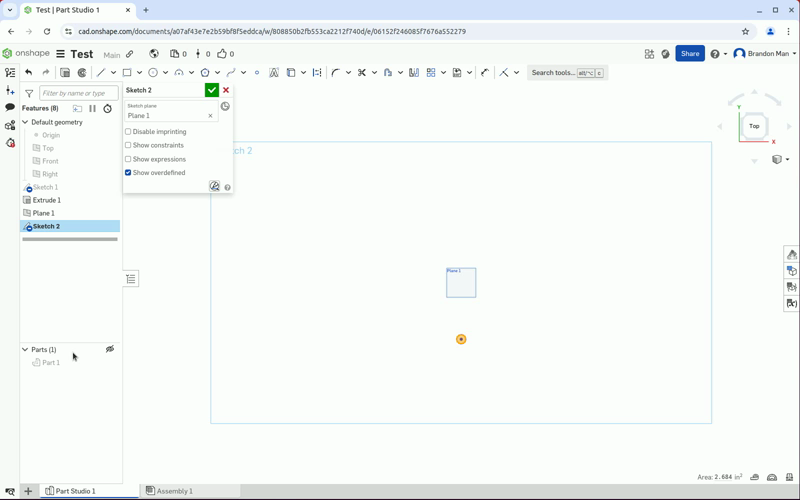
key(shift+e)
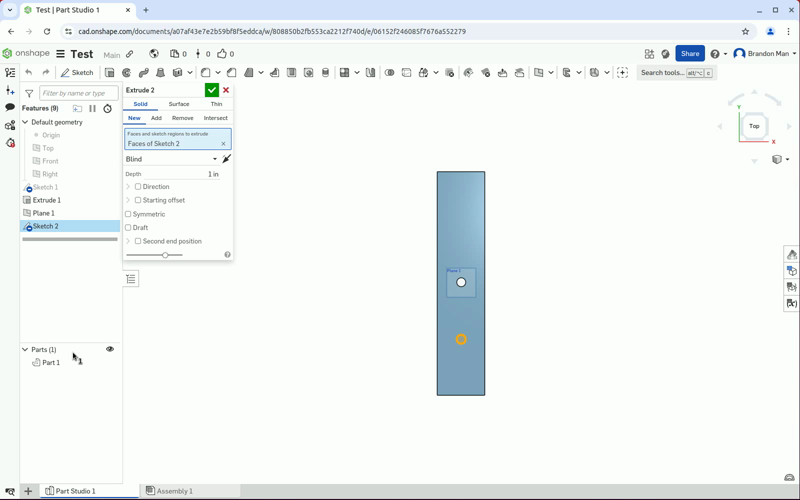
mouse_move(143, 106)
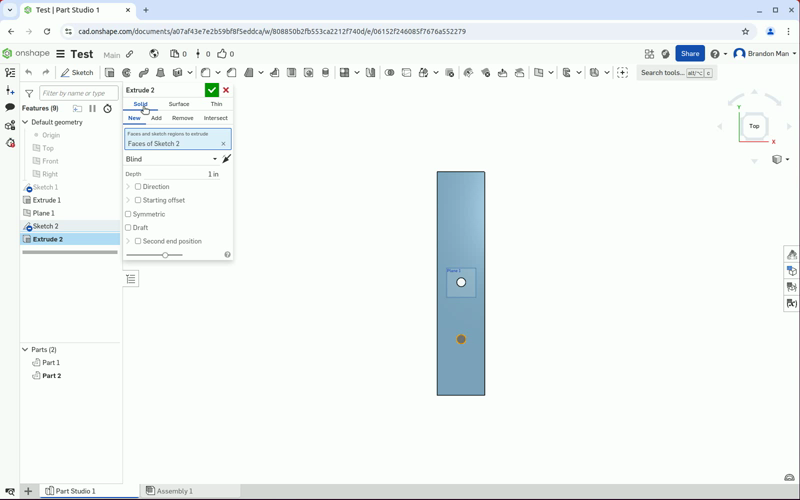
click(143, 106)
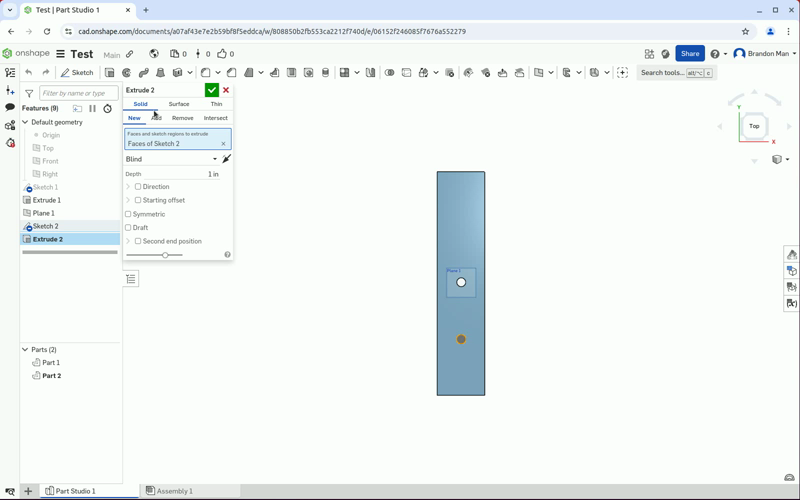
mouse_move(186, 120)
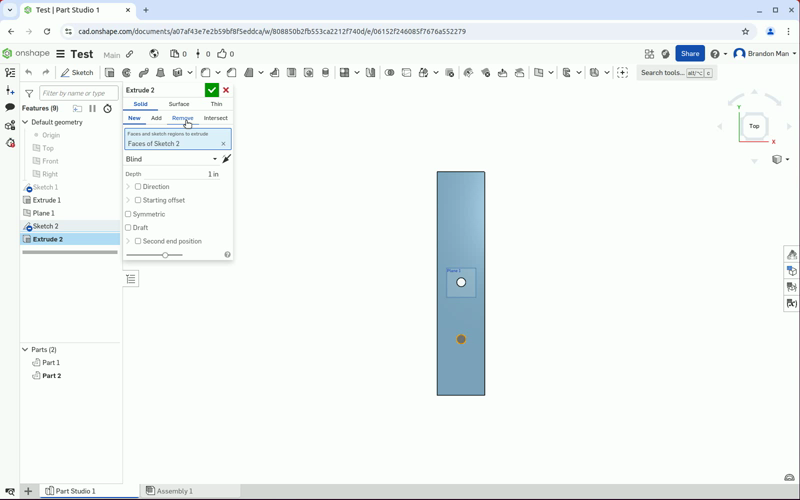
click(186, 120)
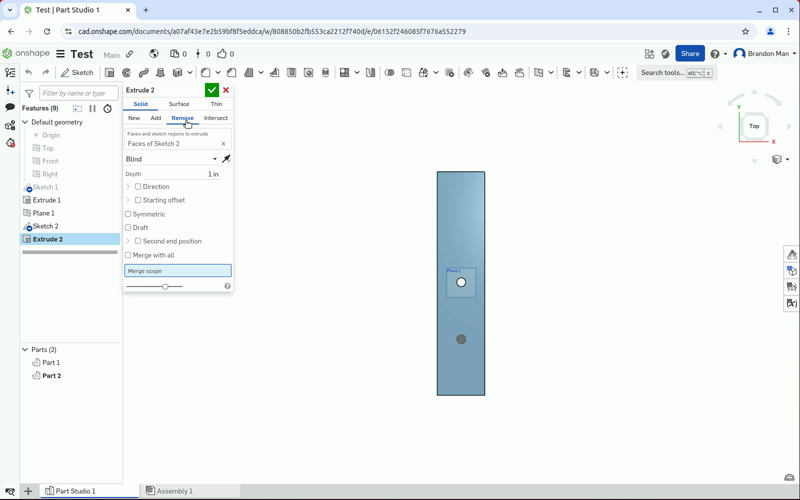
key(tab, 4)
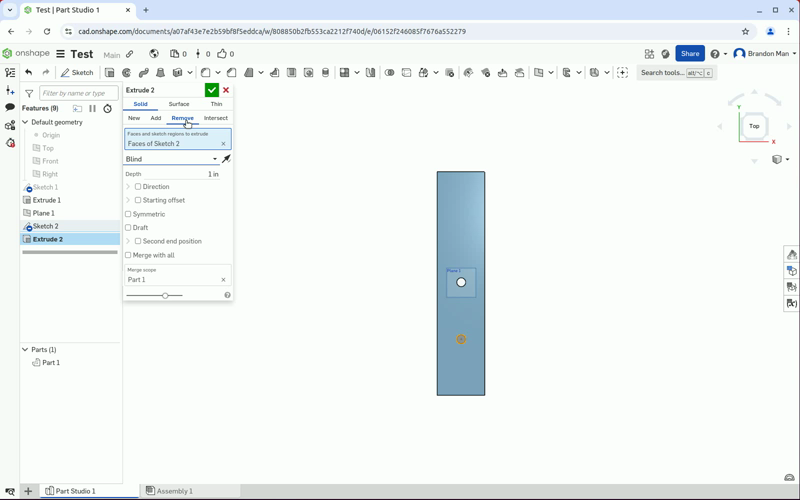
text(9.628)
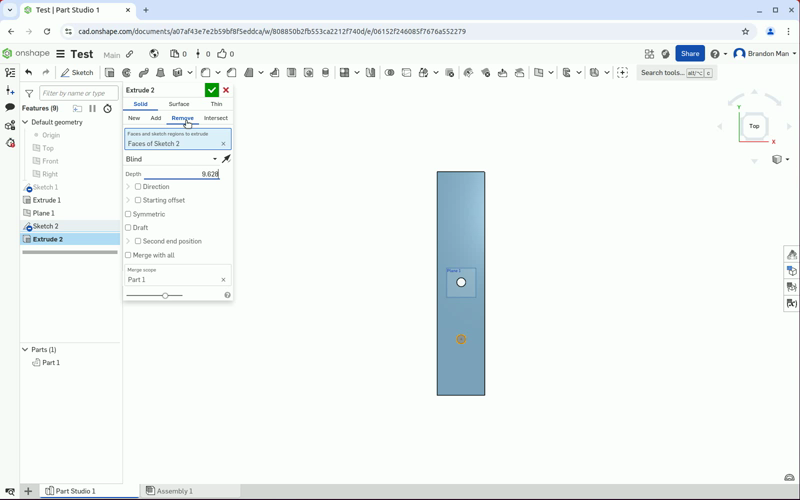
key(tab, 6)
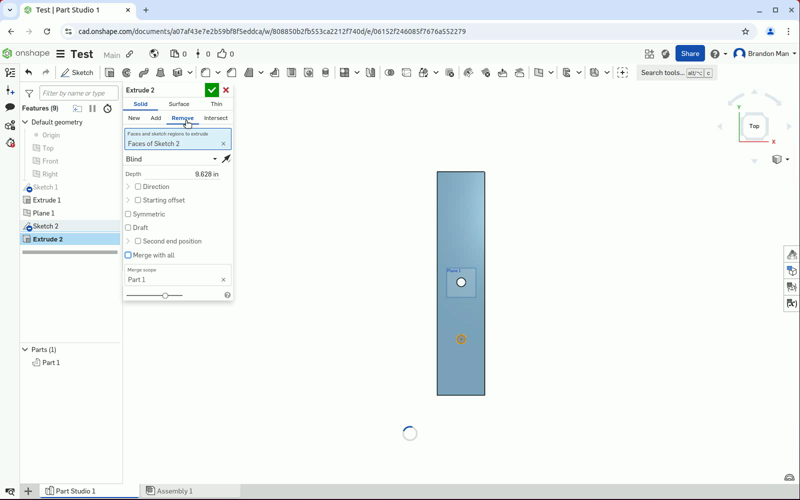
key(space)
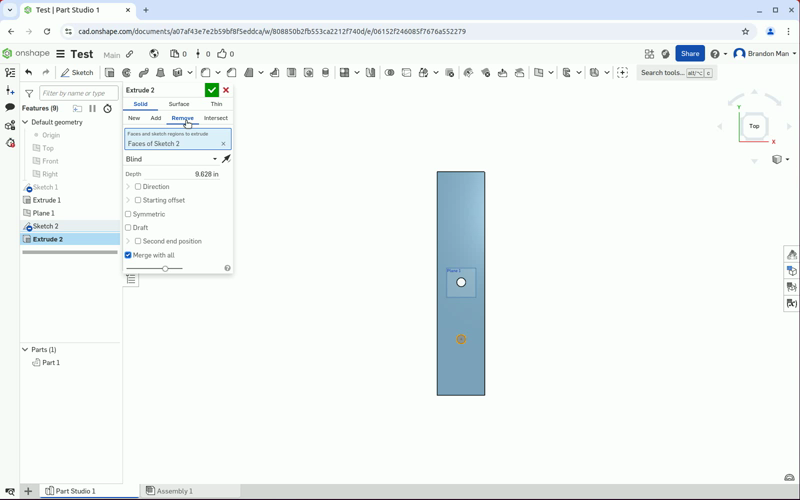
key(enter)
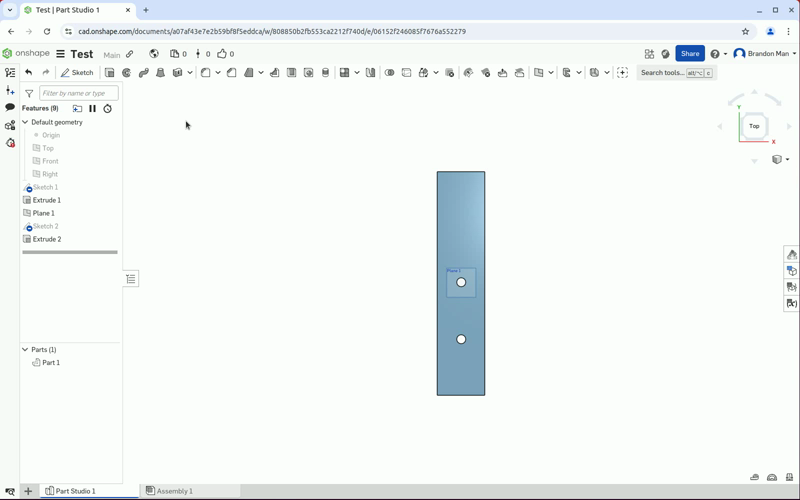
key(shift+h)
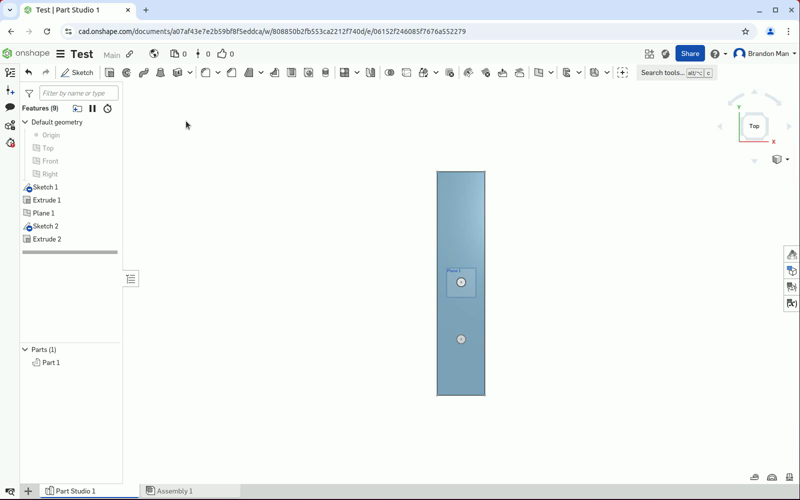
key(shift+h)
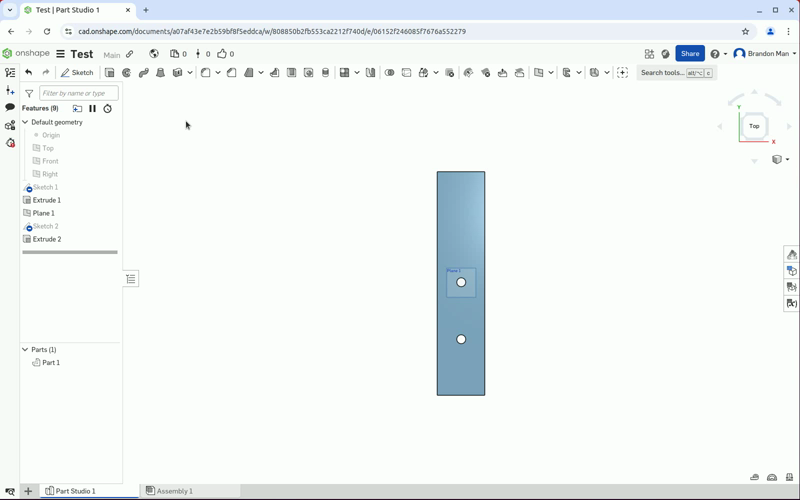
mouse_move(73, 189)
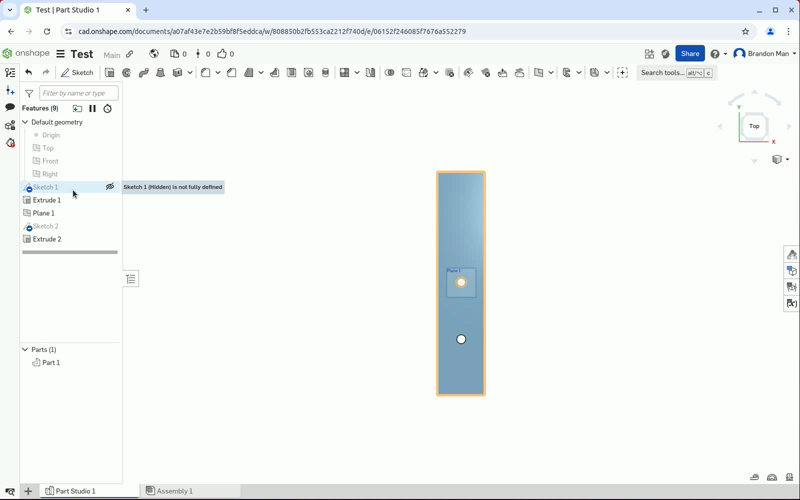
click(73, 189)
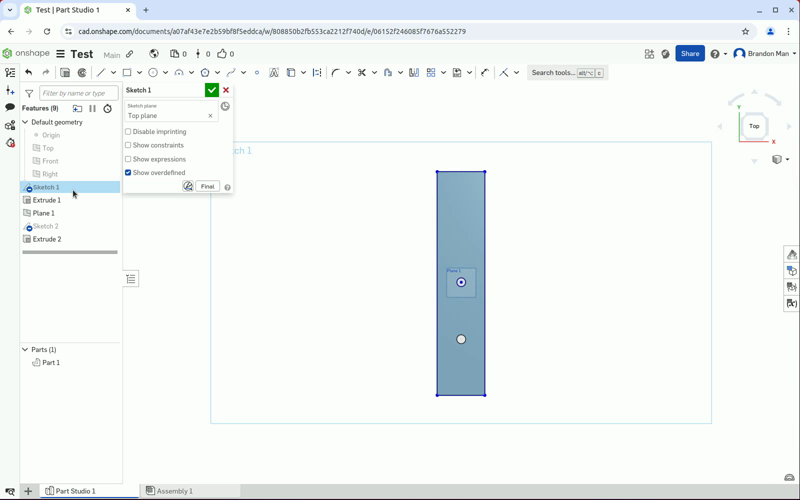
mouse_move(229, 92)
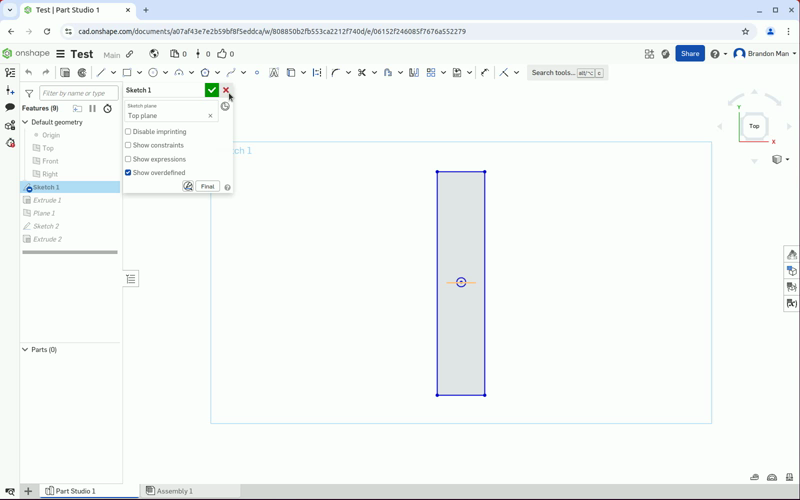
click(229, 92)
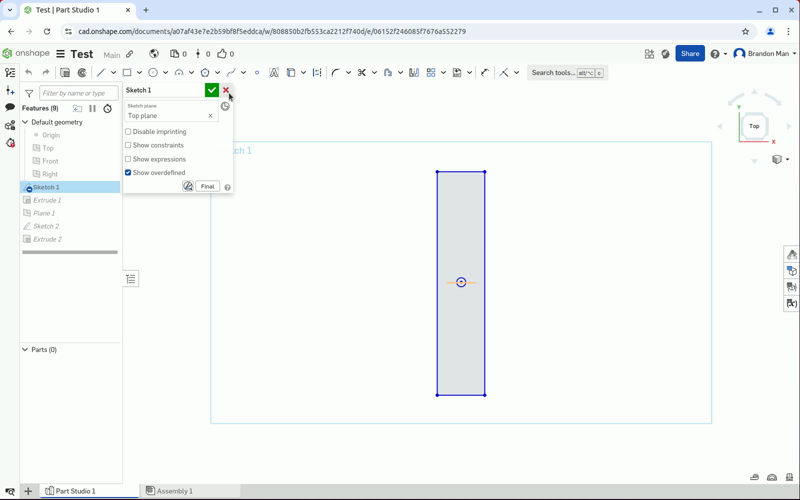
key(shift+s)
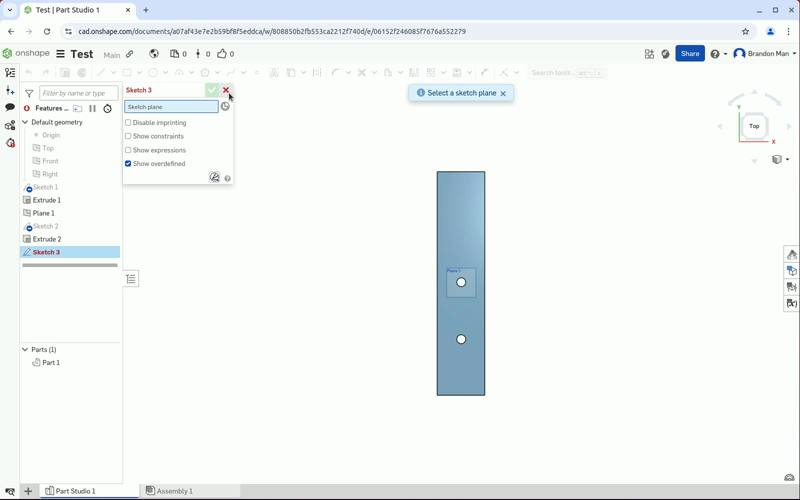
mouse_move(73, 215)
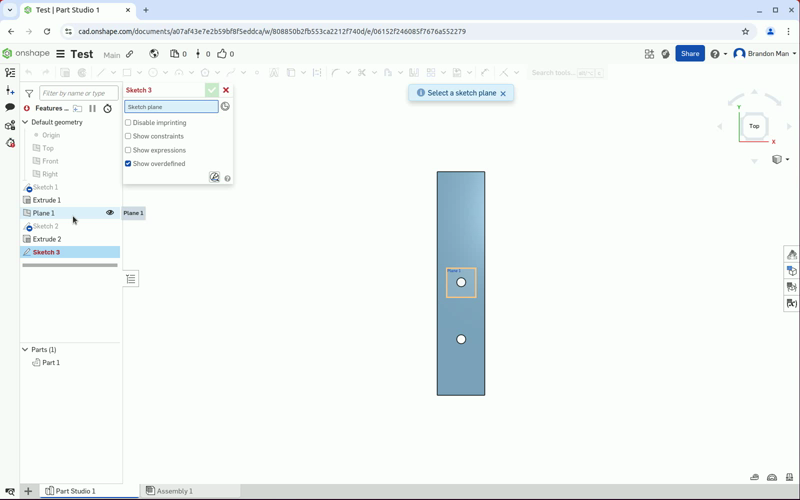
click(73, 215)
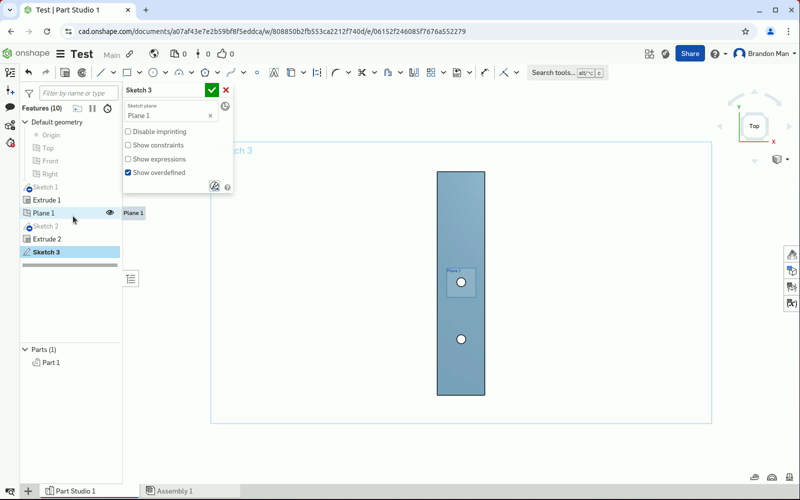
mouse_move(73, 352)
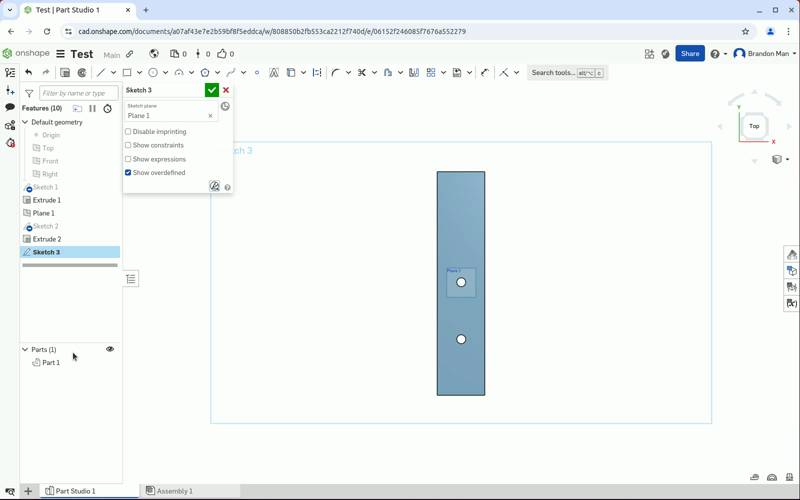
key(y)
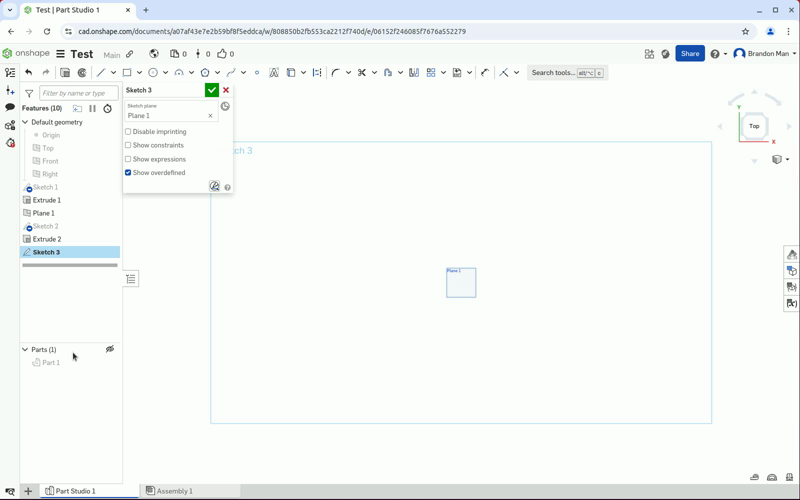
key(c)
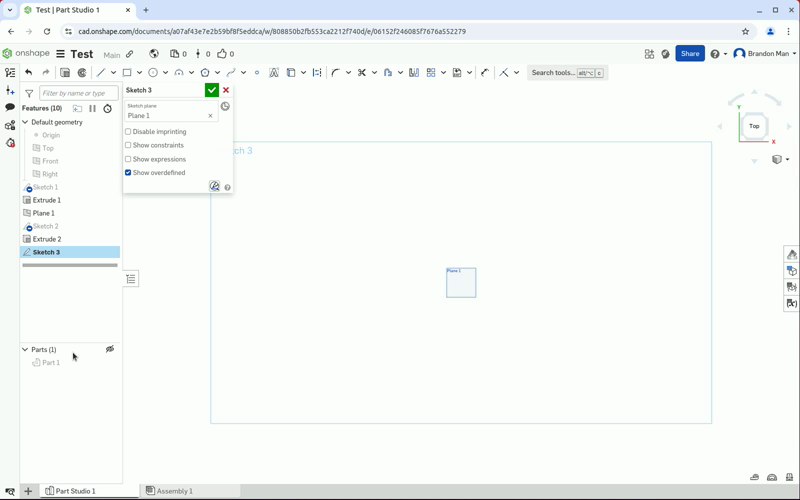
key_down(shift)
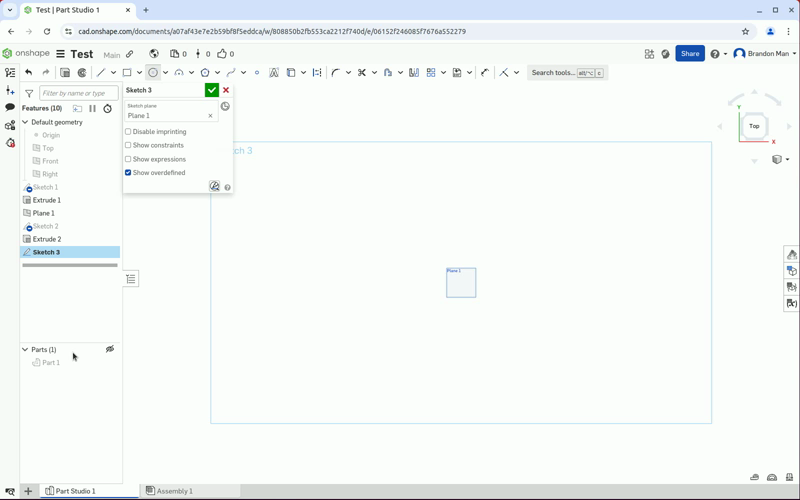
mouse_move(461, 311)
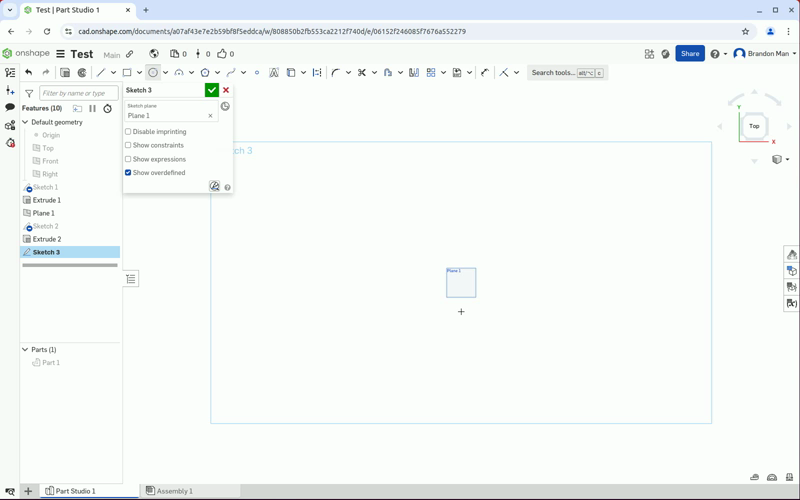
click(461, 311)
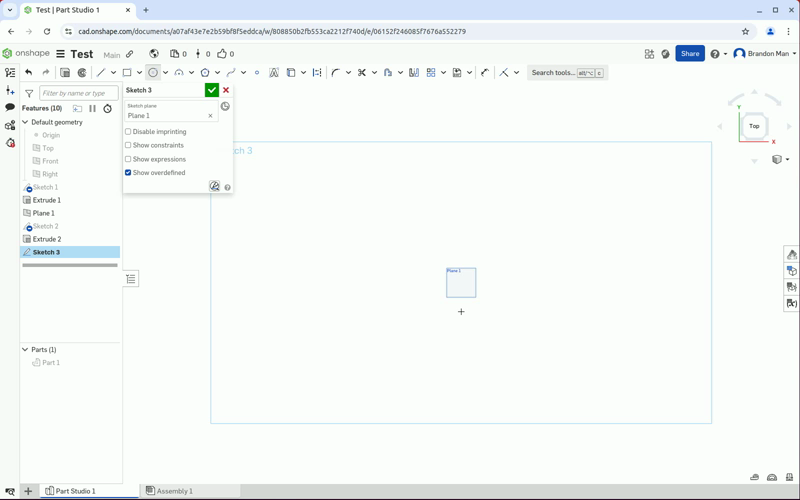
key_up(shift)
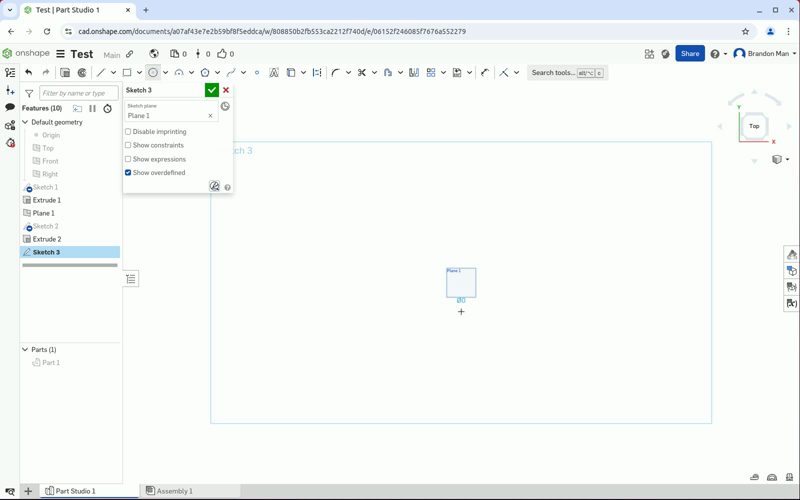
mouse_move(465, 311)
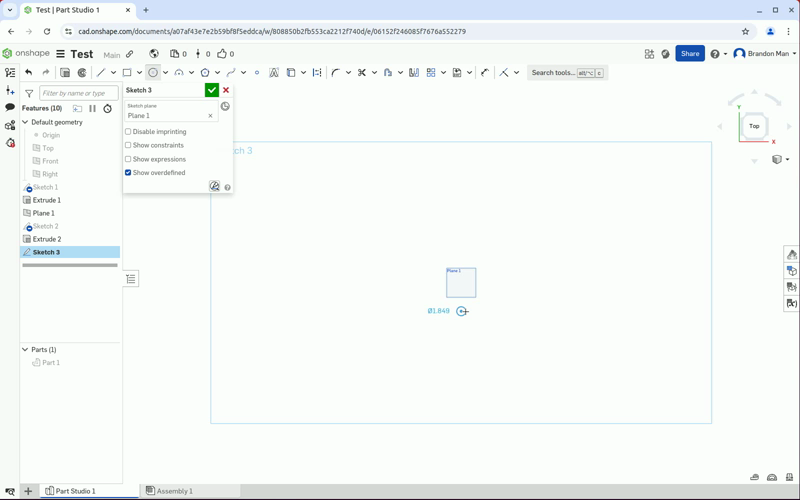
click(465, 311)
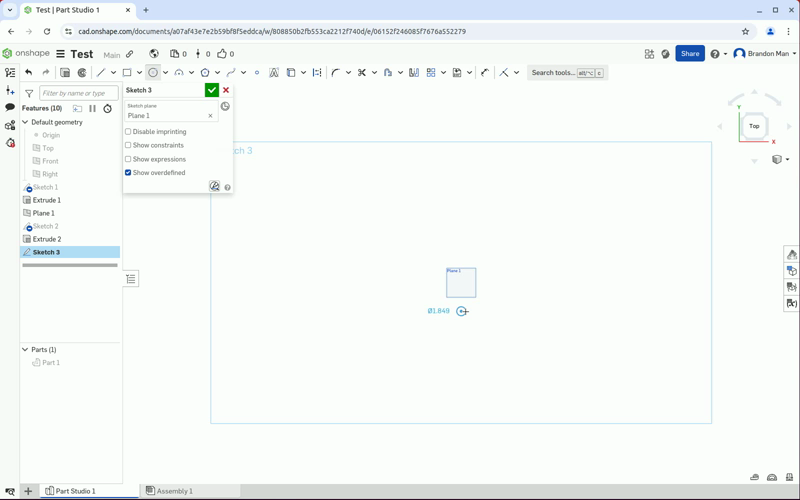
key(esc)
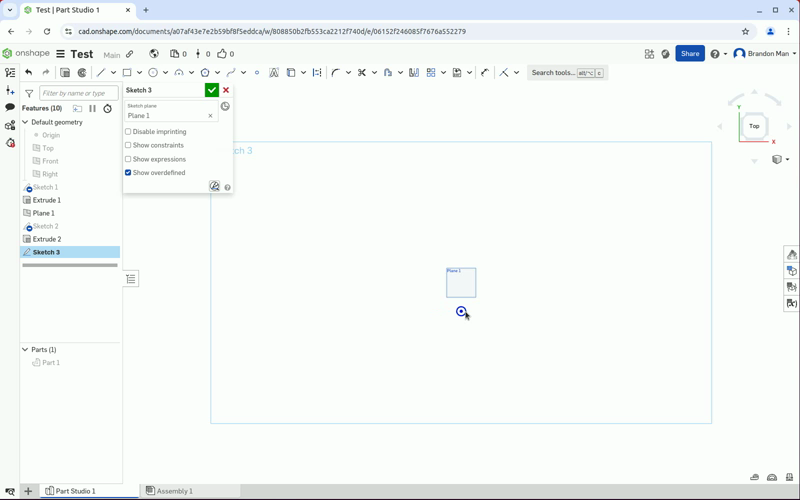
mouse_move(464, 309)
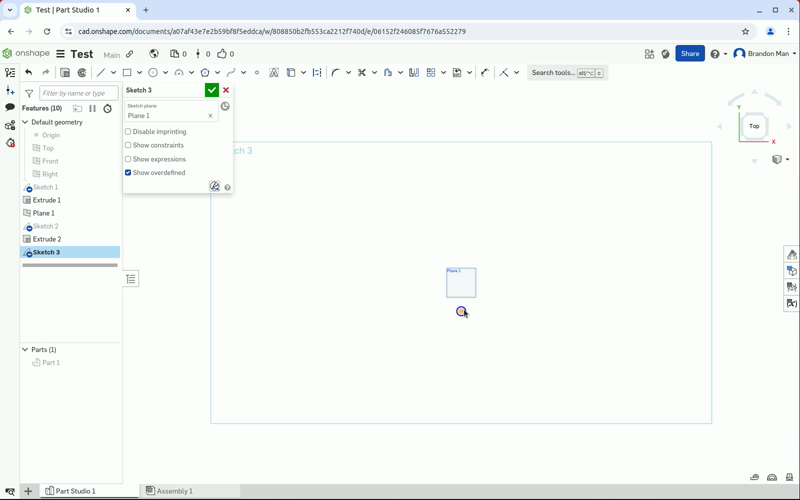
scroll(6)
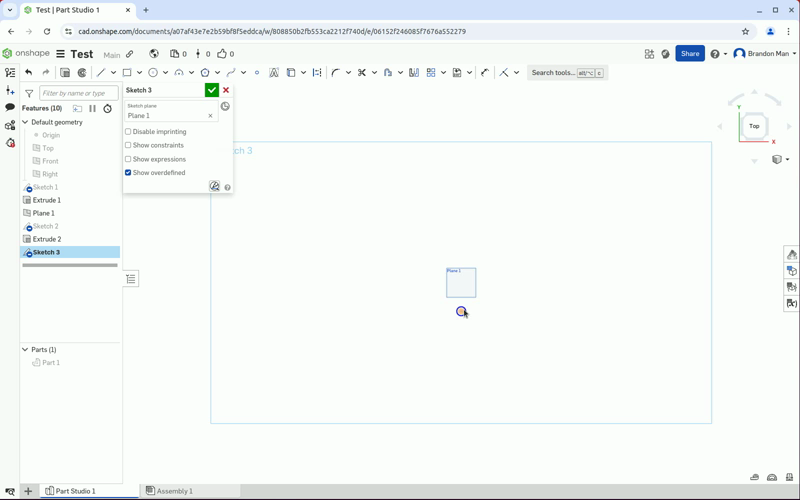
scroll(6)
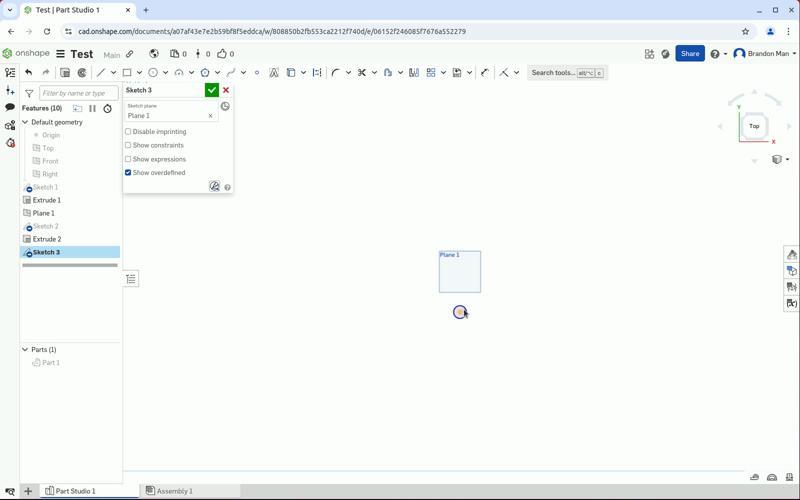
scroll(6)
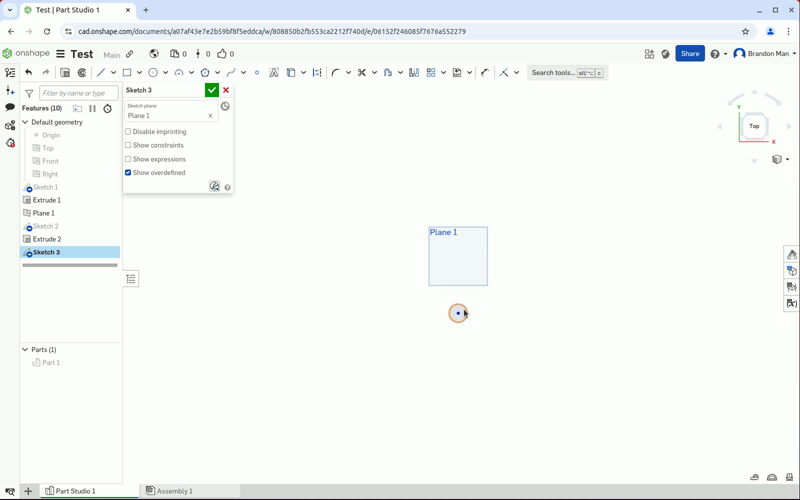
scroll(6)
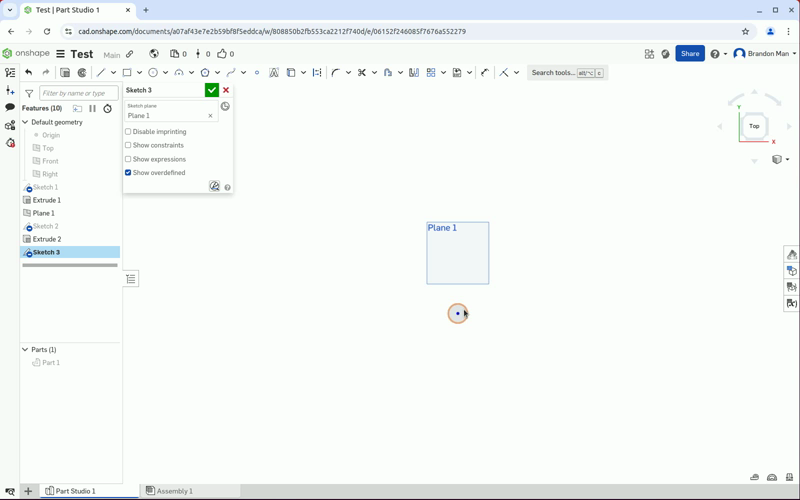
scroll(6)
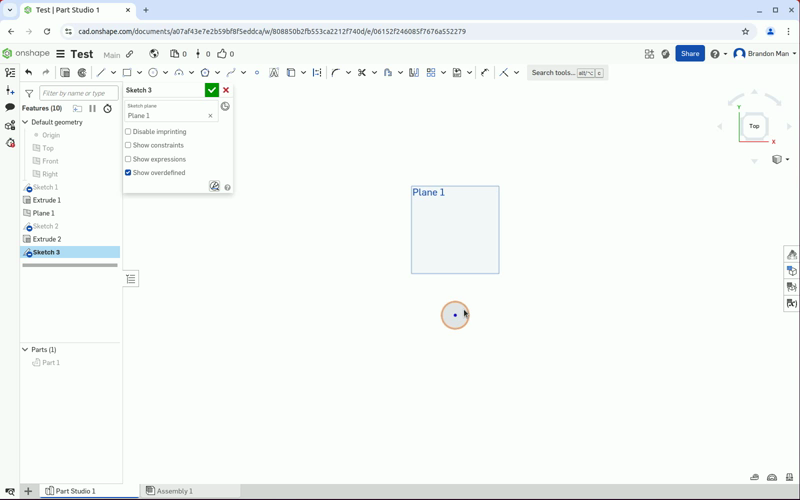
scroll(6)
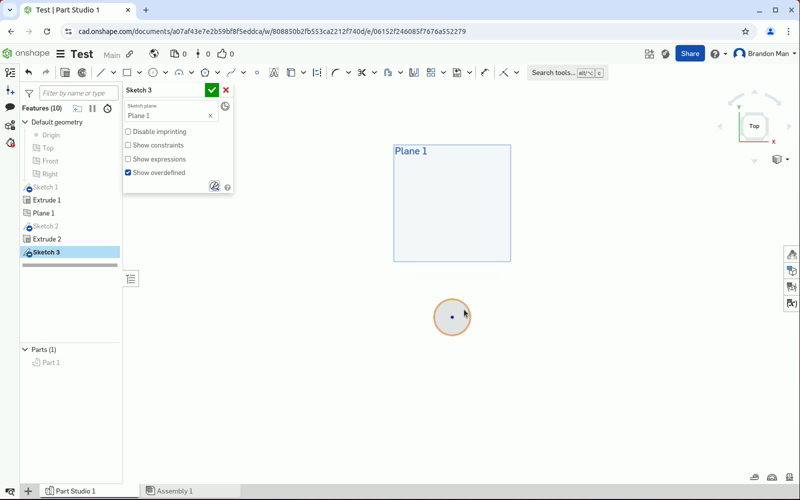
scroll(6)
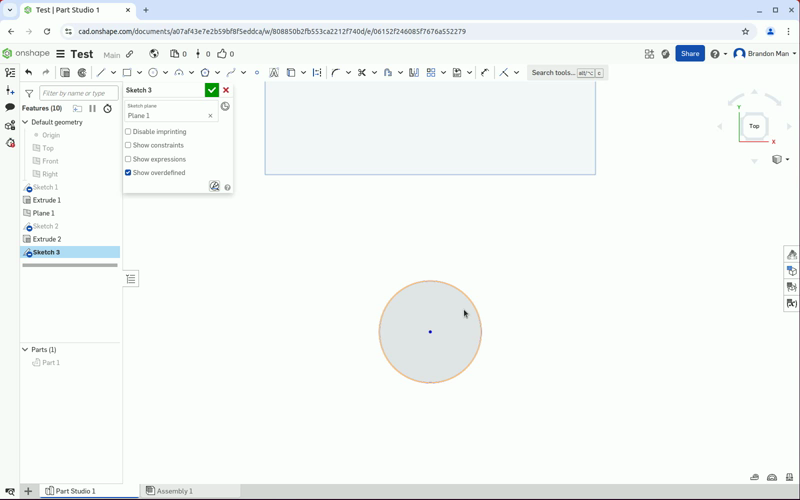
click(464, 309)
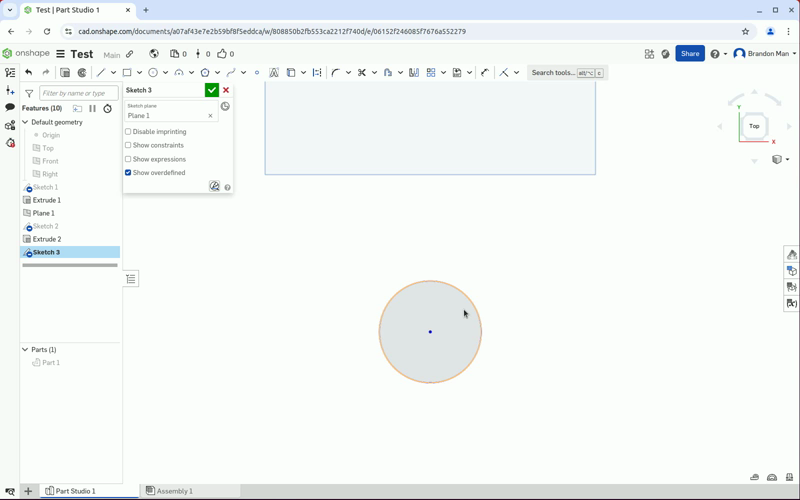
scroll(-6)
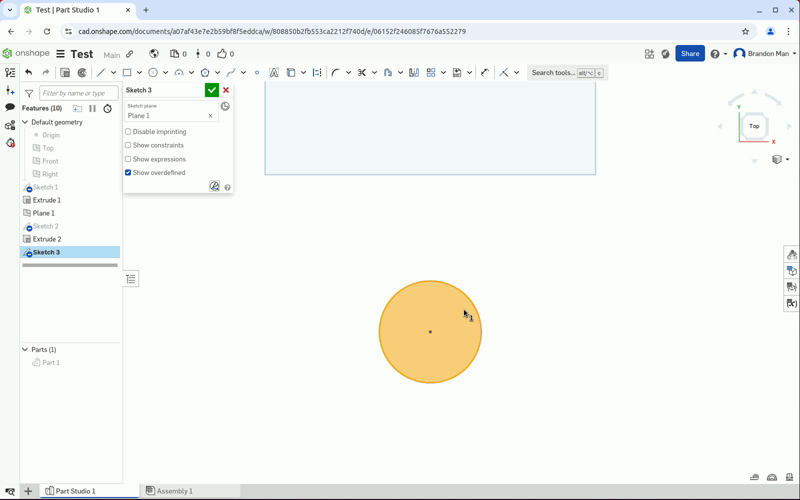
scroll(-6)
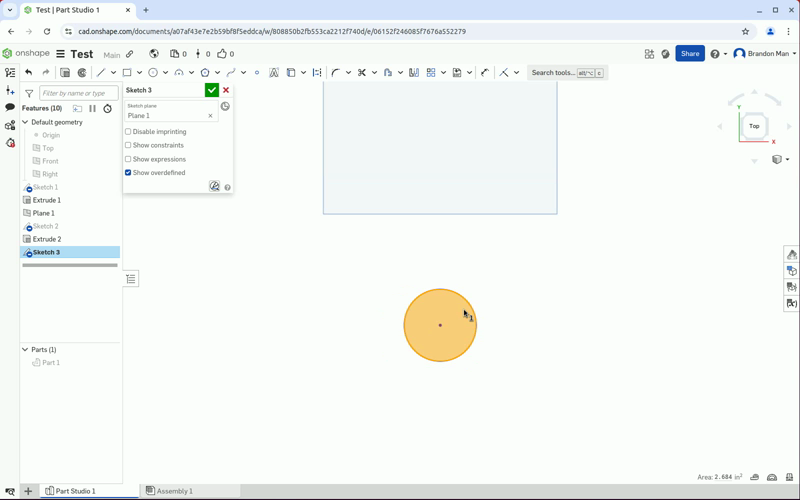
scroll(-6)
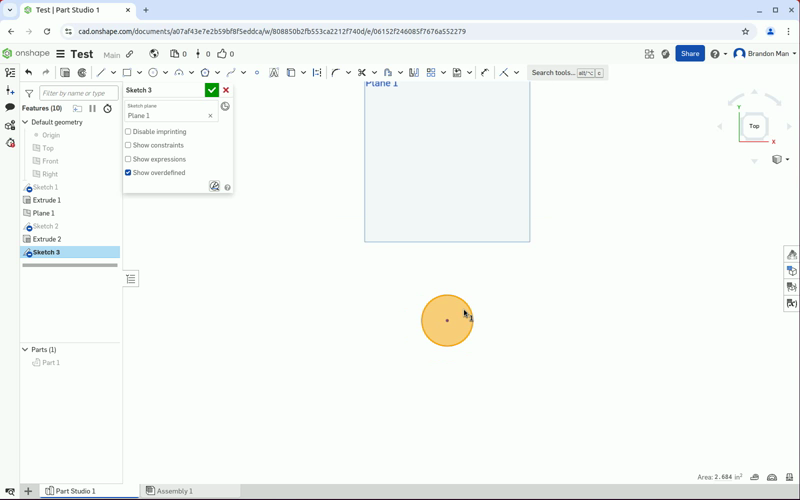
scroll(-6)
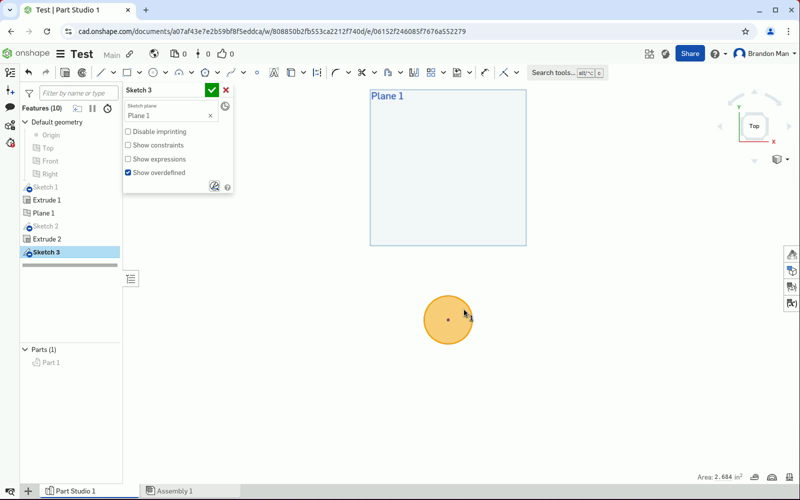
scroll(-6)
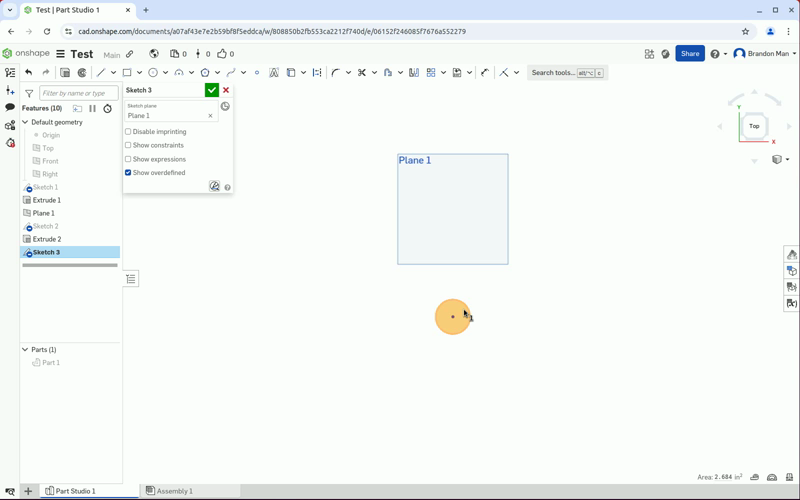
scroll(-6)
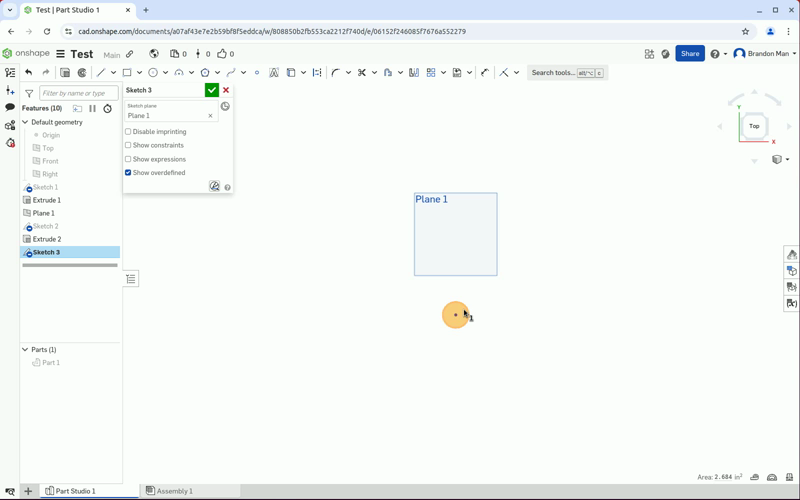
scroll(-6)
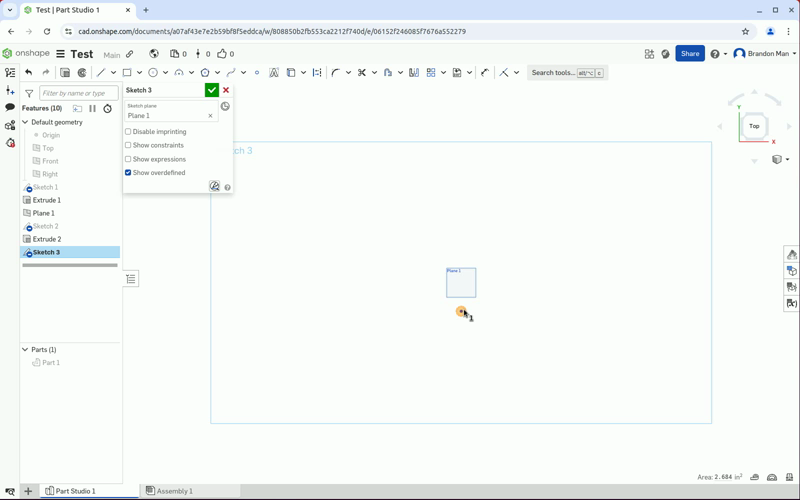
mouse_move(73, 352)
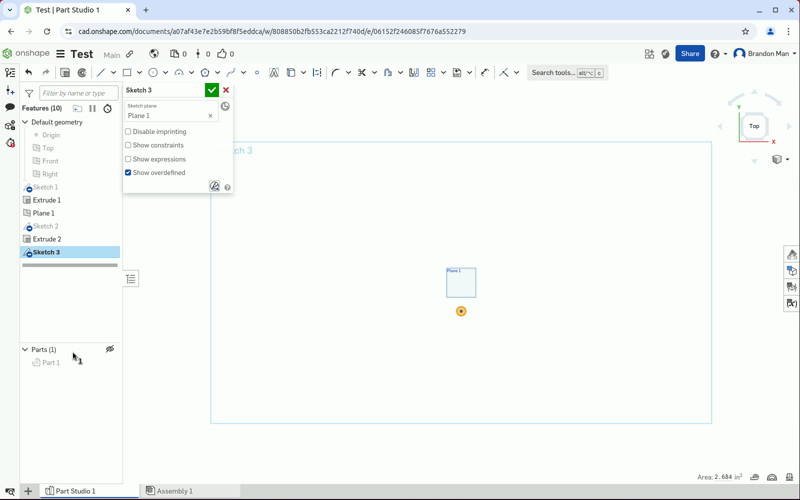
key(shift+y)
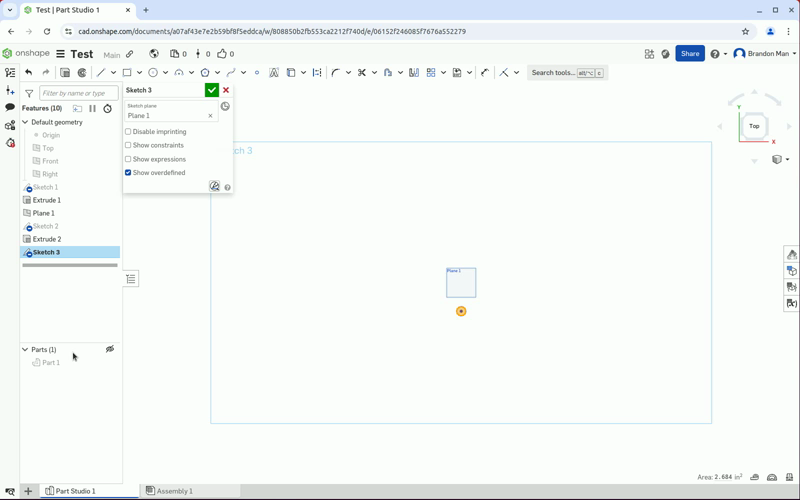
key(shift+e)
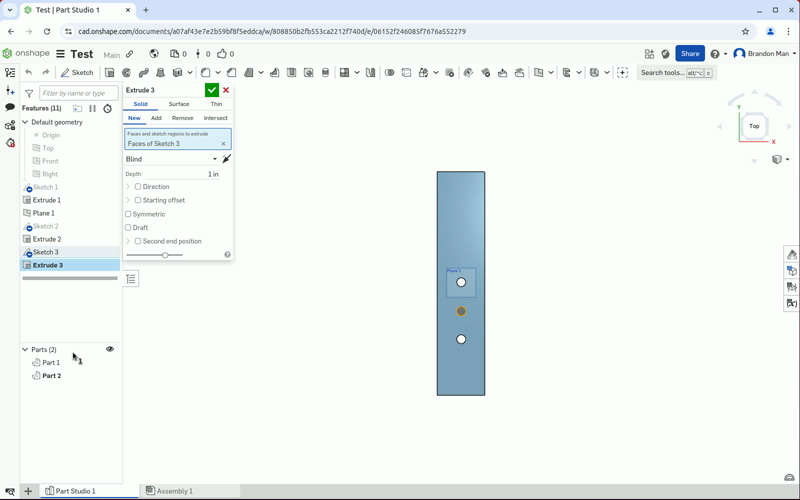
mouse_move(143, 106)
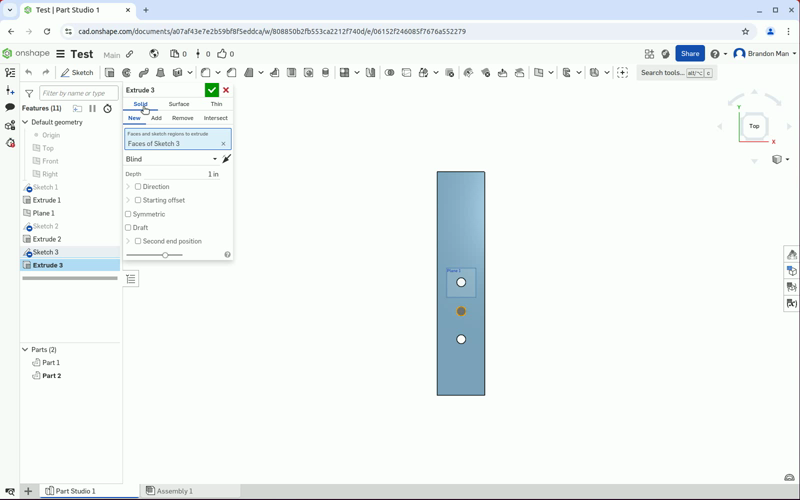
click(143, 106)
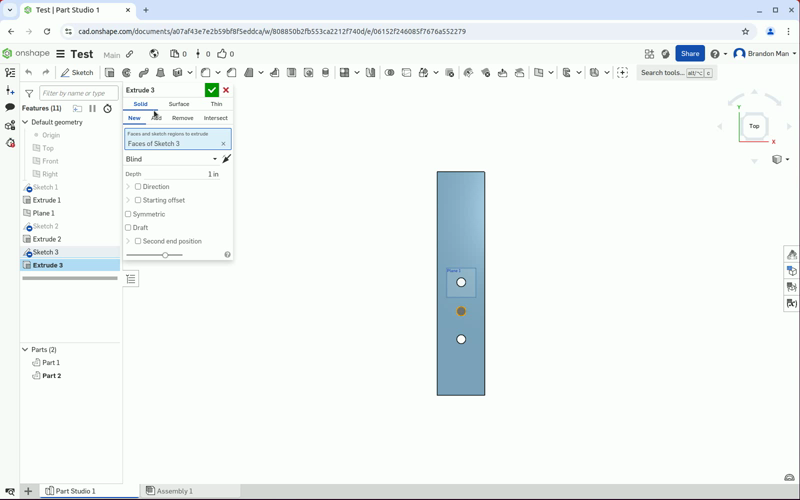
mouse_move(186, 120)
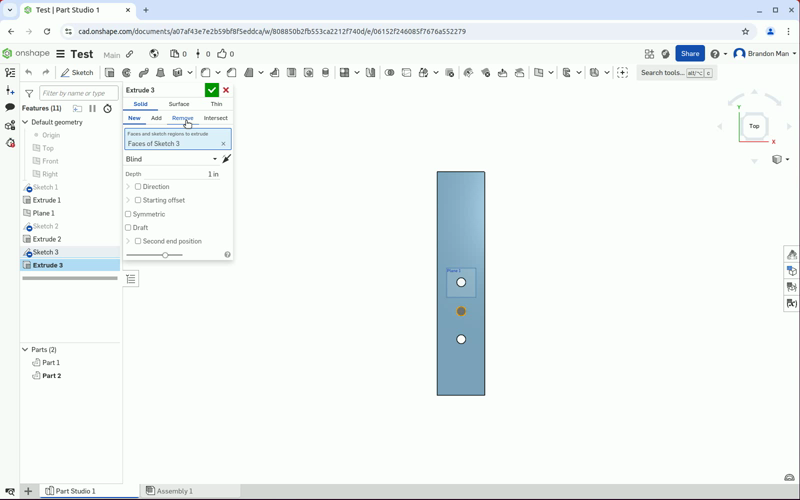
click(186, 120)
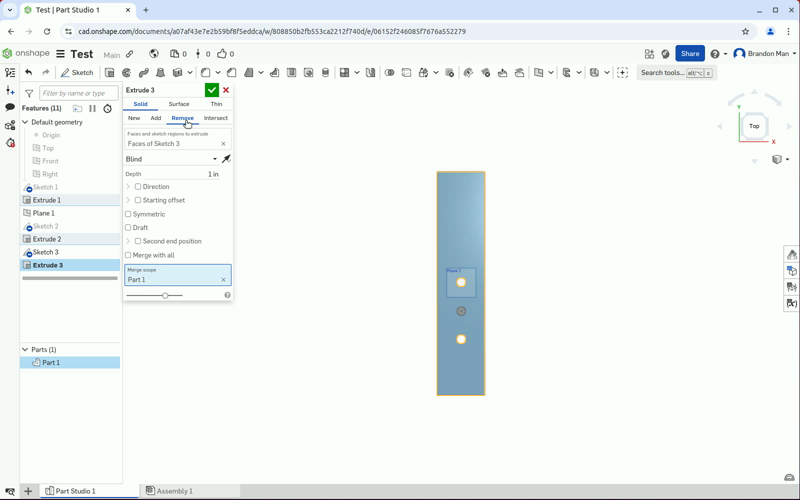
key(tab, 4)
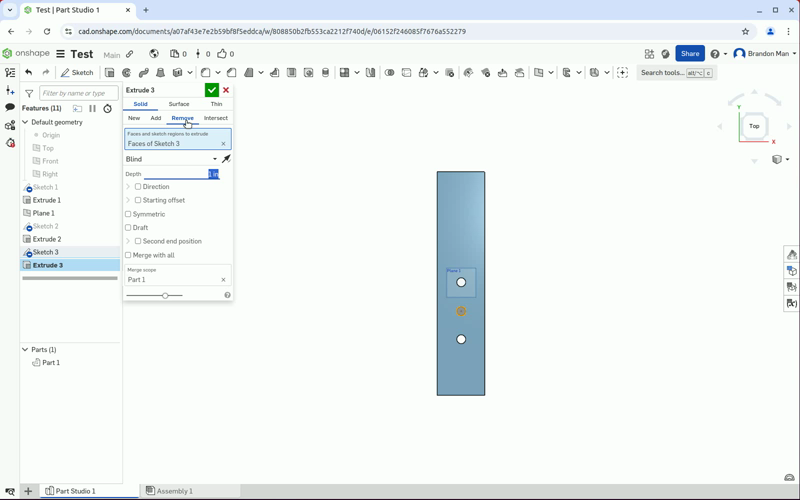
text(9.628)
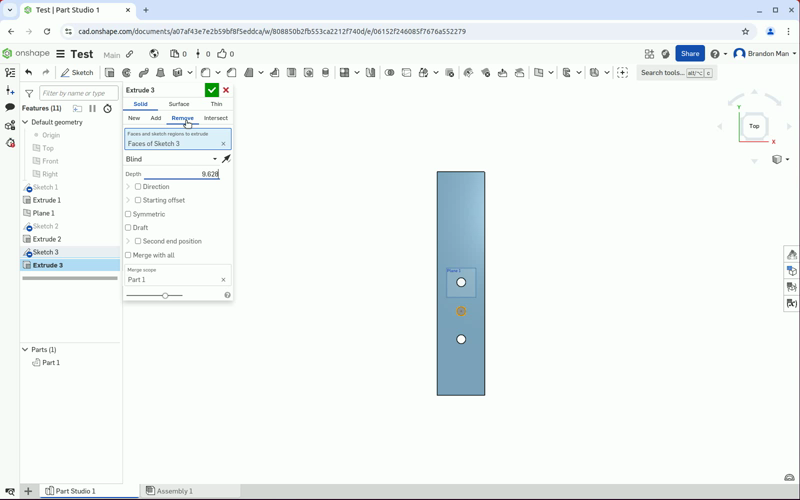
key(tab, 6)
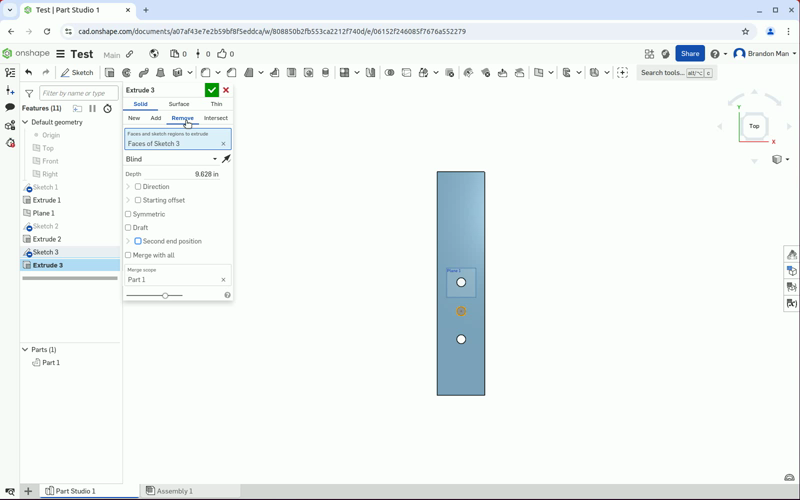
key(space)
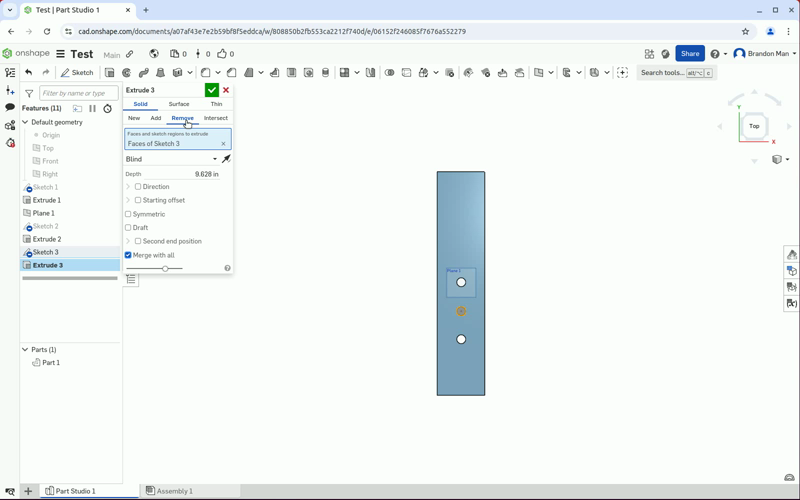
key(enter)
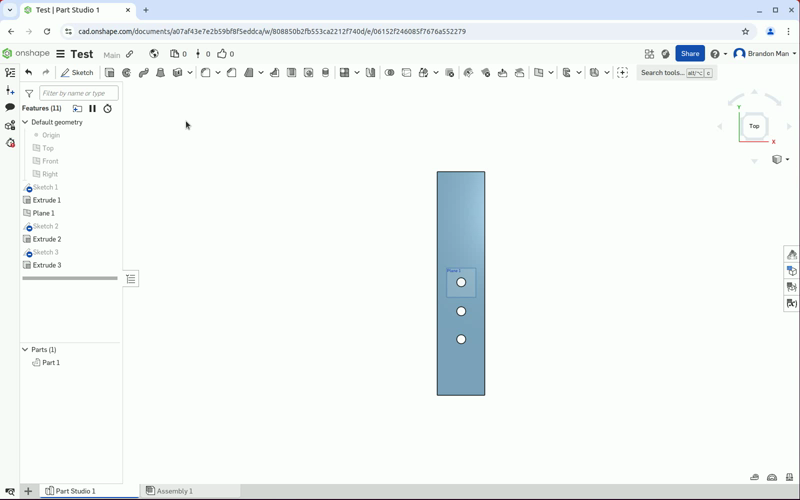
key(shift+h)
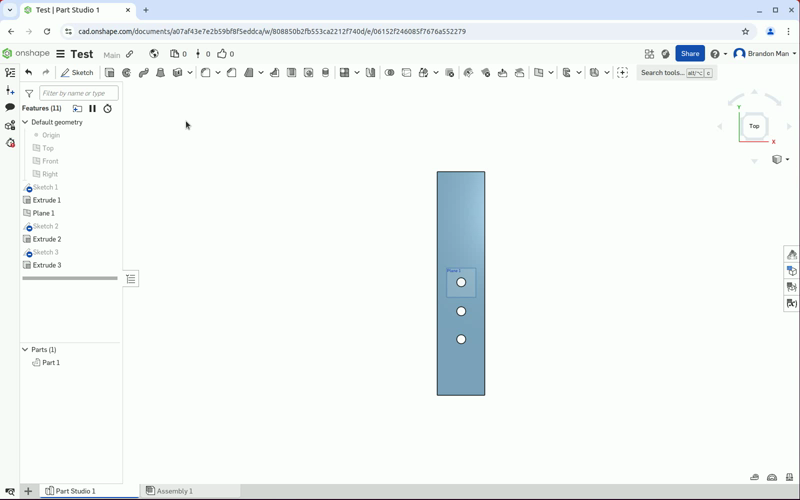
key(shift+h)
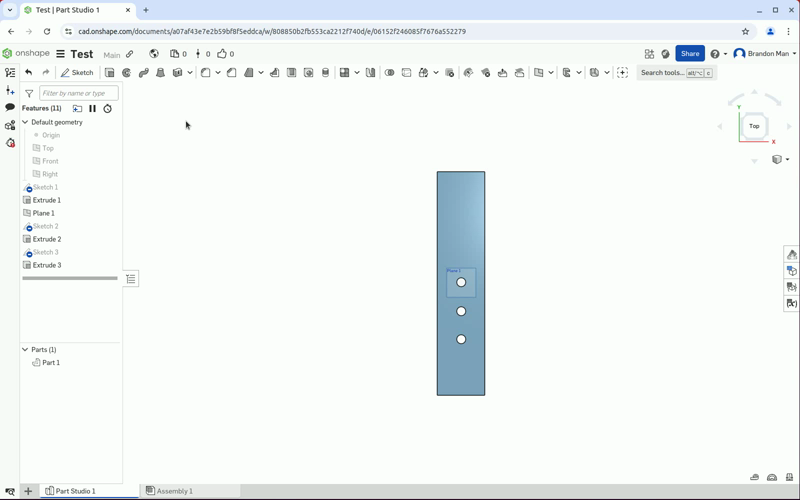
mouse_move(73, 189)
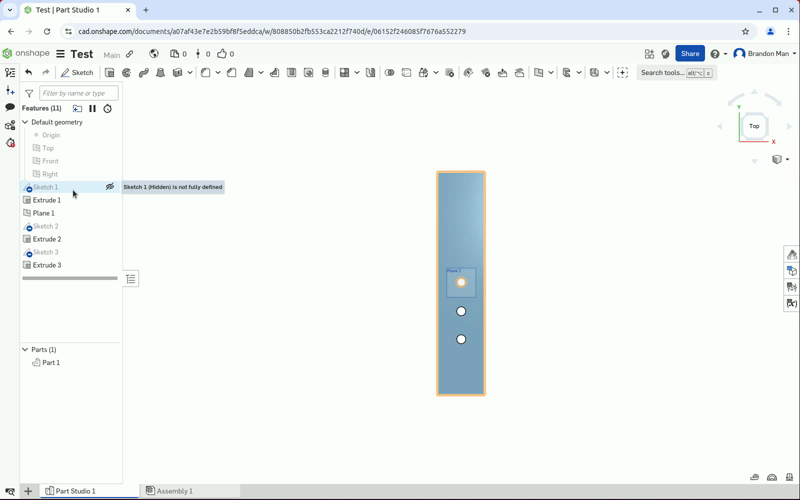
click(73, 189)
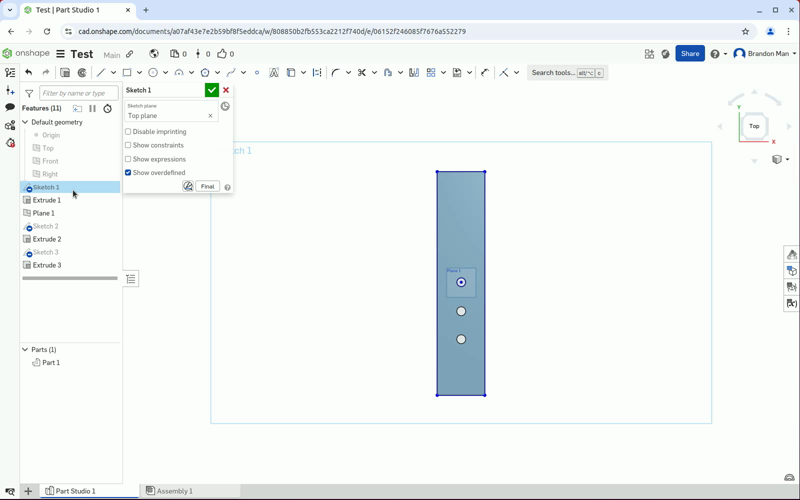
mouse_move(229, 92)
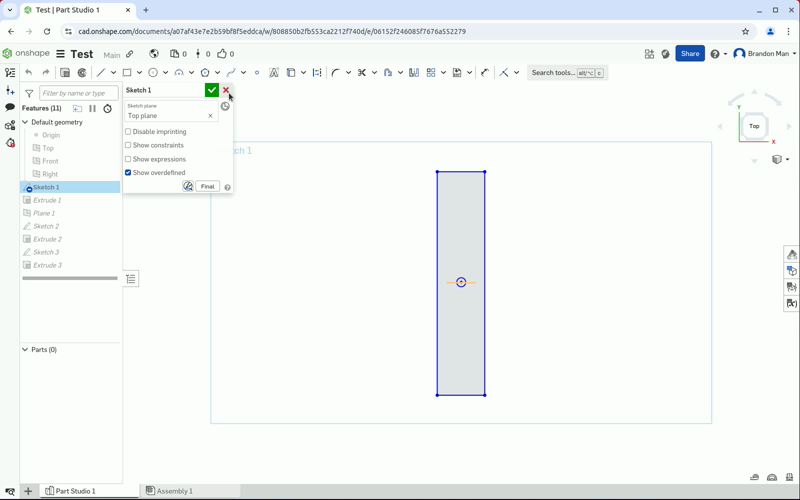
click(229, 92)
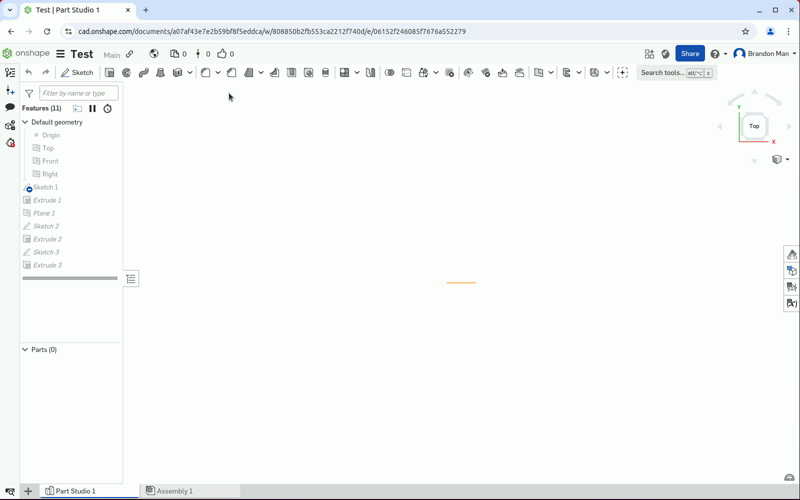
key(shift+s)
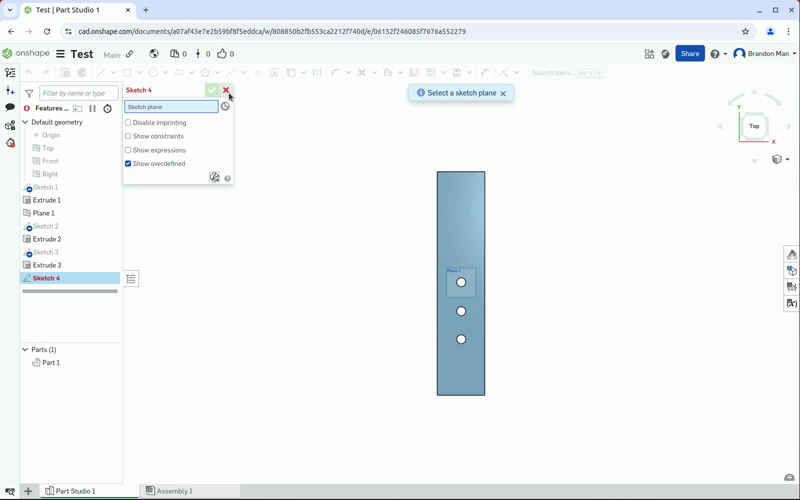
mouse_move(73, 215)
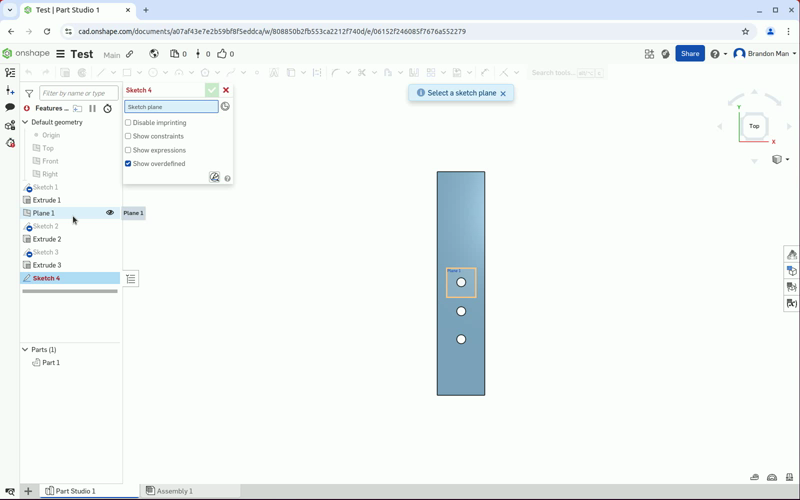
click(73, 215)
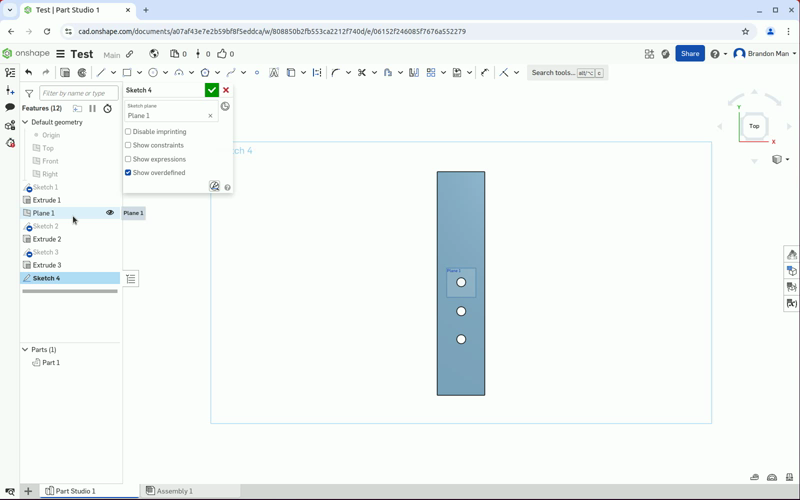
mouse_move(73, 352)
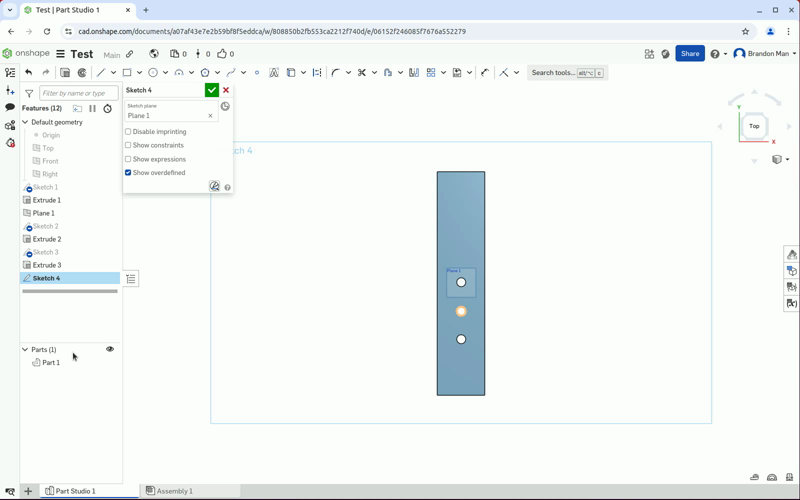
key(y)
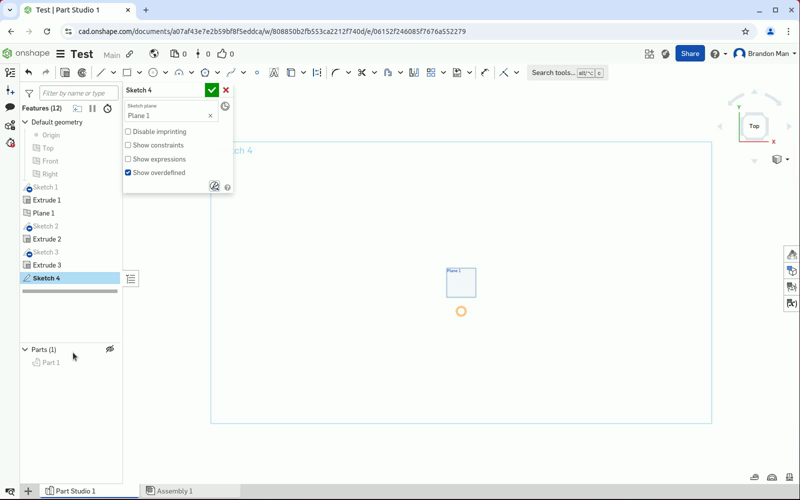
key(c)
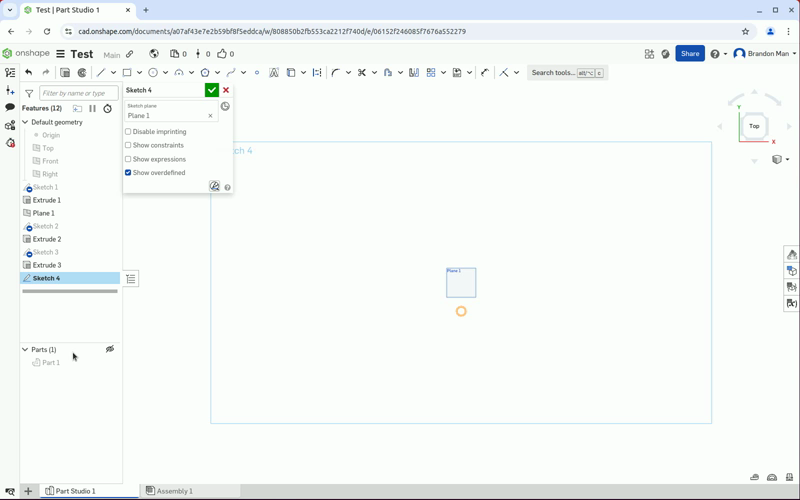
key_down(shift)
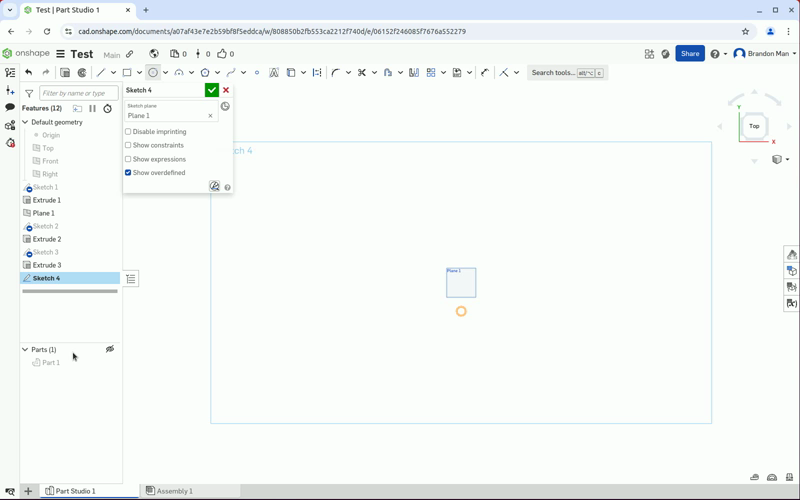
mouse_move(461, 254)
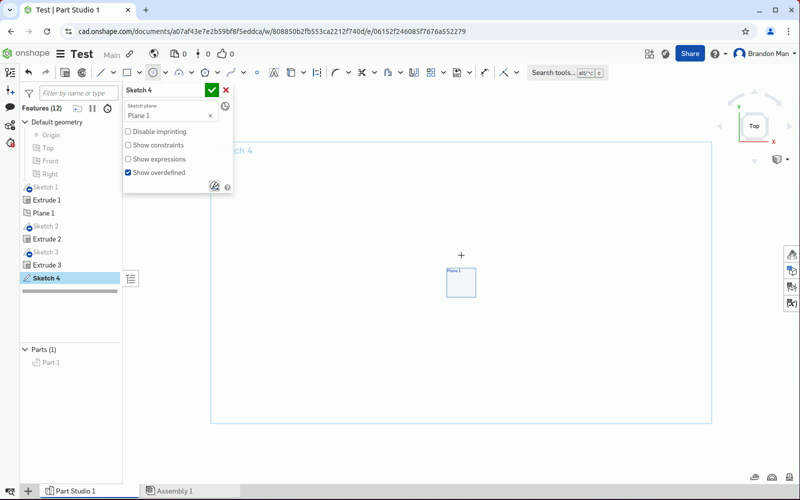
click(461, 254)
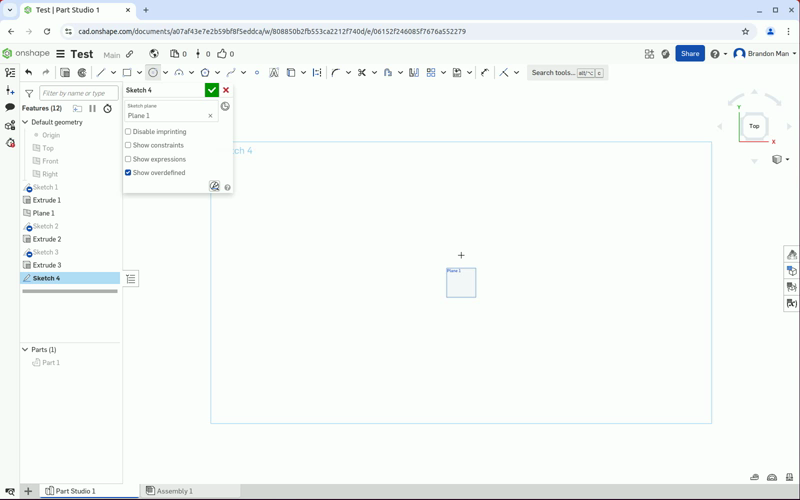
key_up(shift)
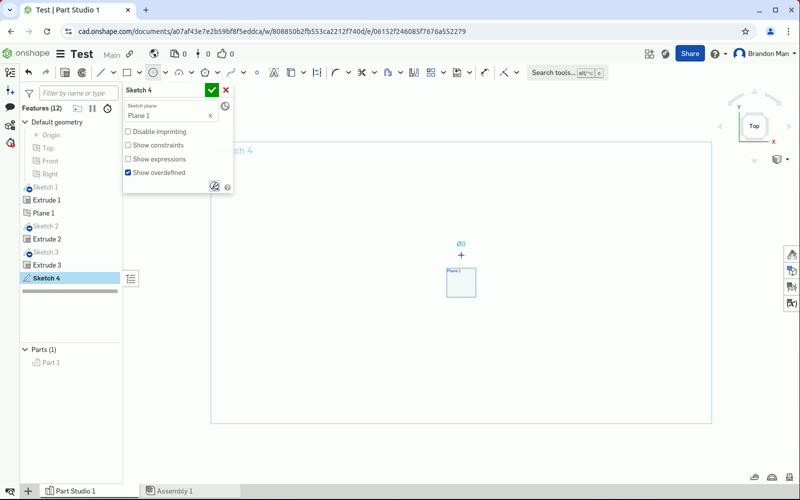
mouse_move(465, 254)
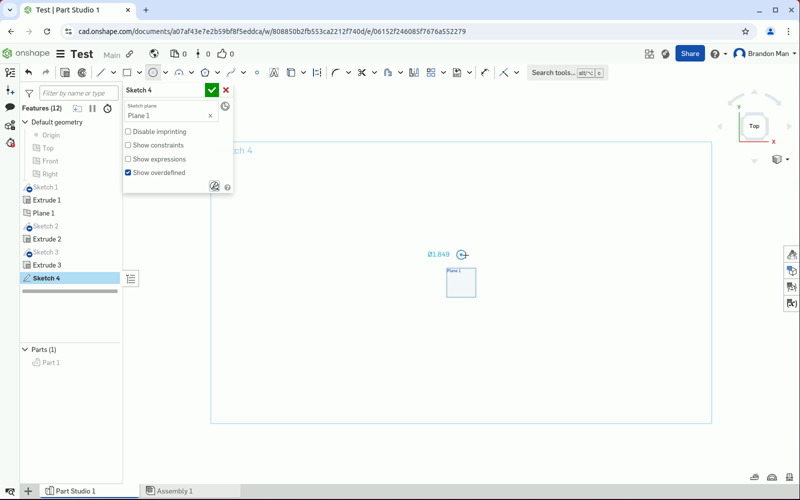
click(465, 254)
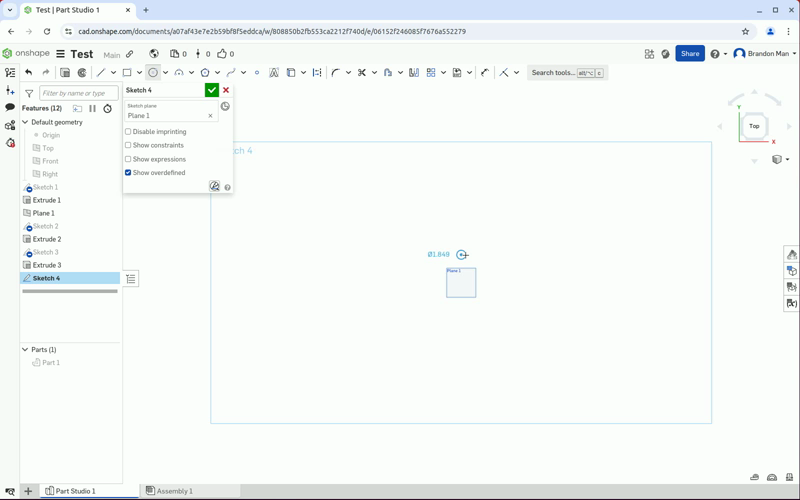
key(esc)
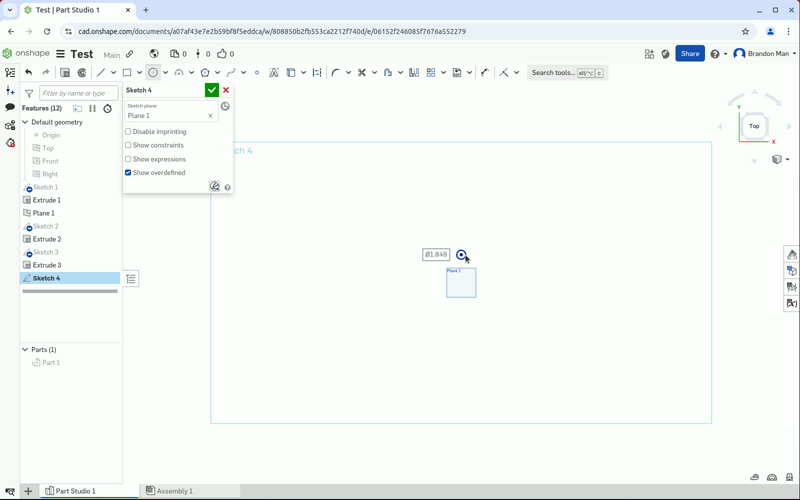
mouse_move(461, 254)
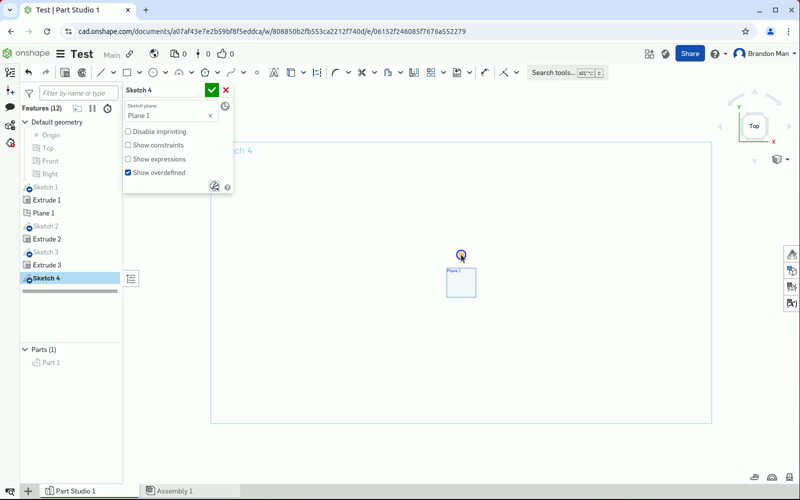
scroll(6)
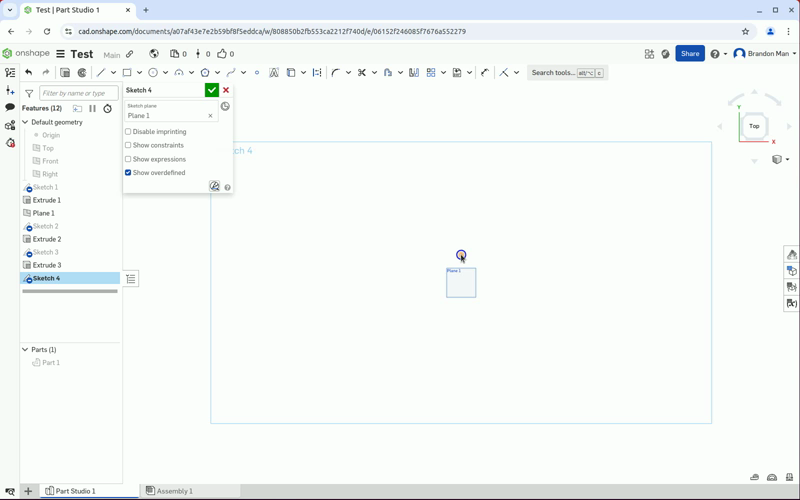
scroll(6)
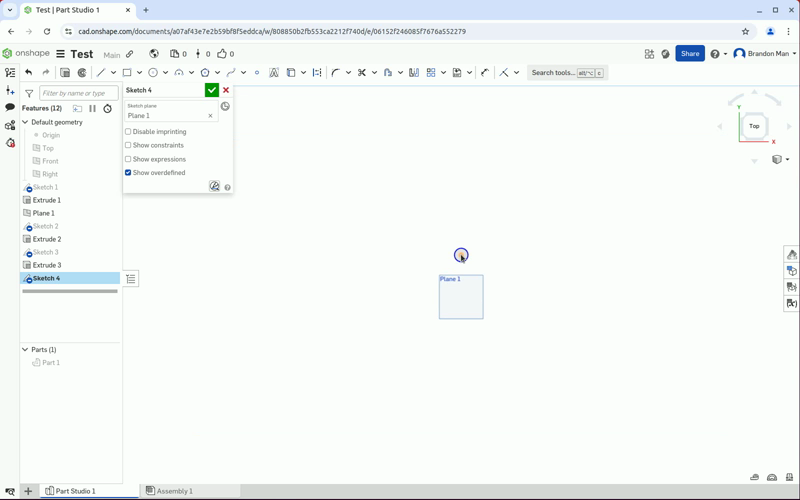
scroll(6)
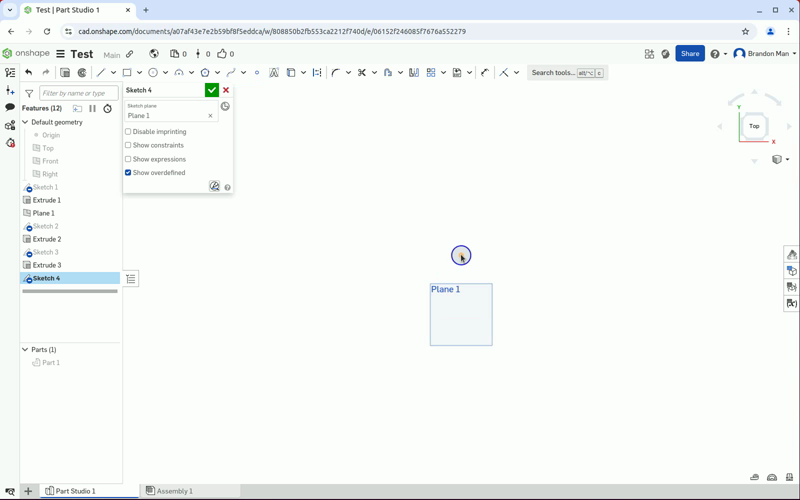
scroll(6)
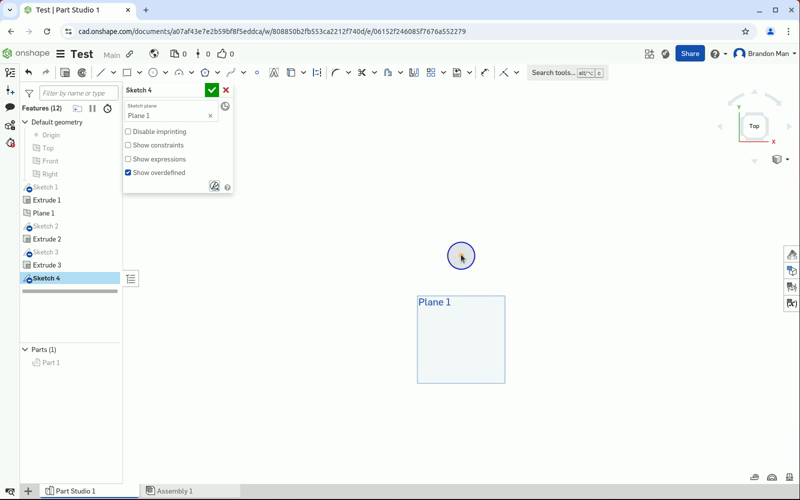
scroll(6)
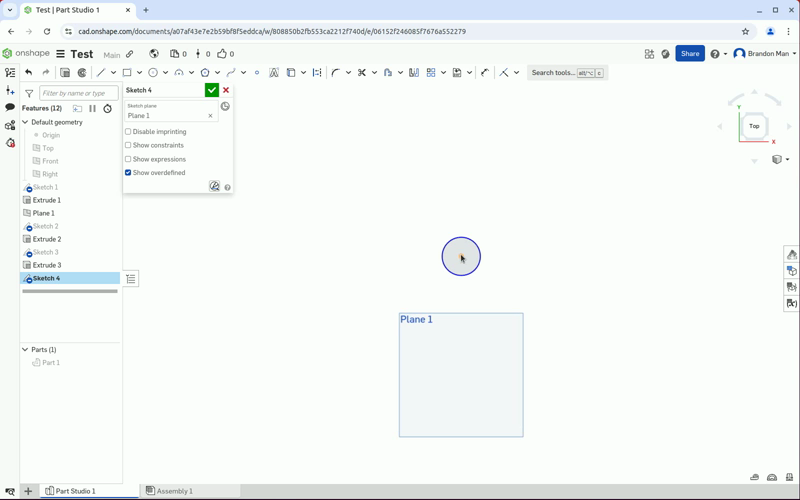
scroll(6)
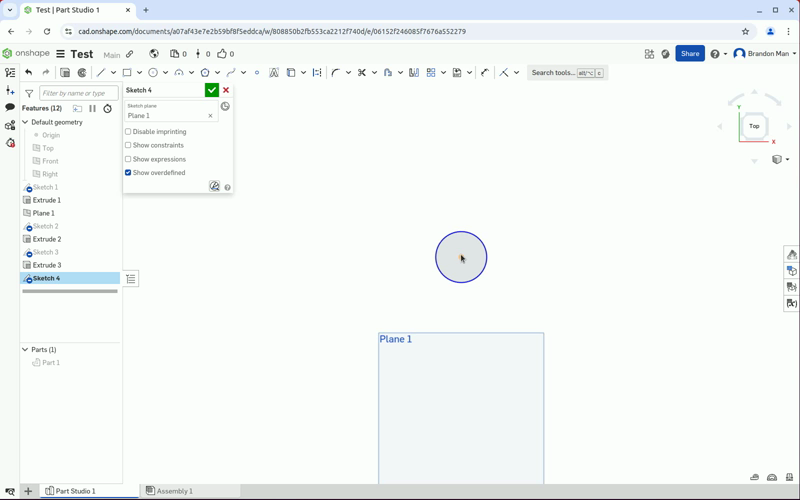
scroll(6)
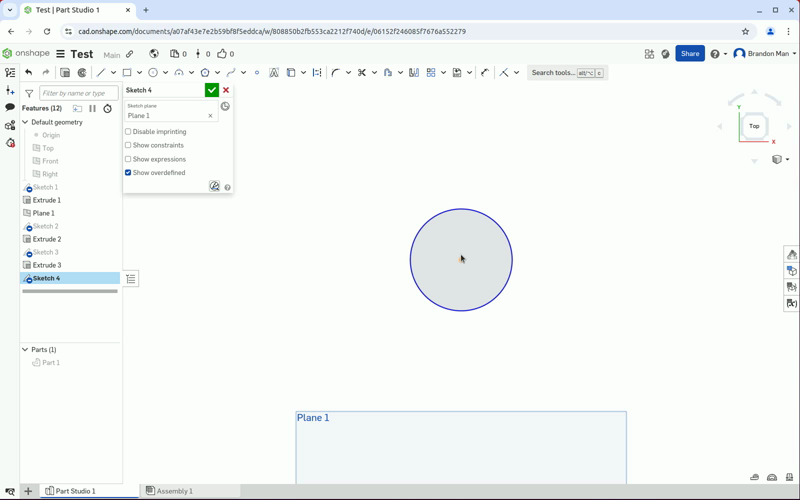
click(461, 254)
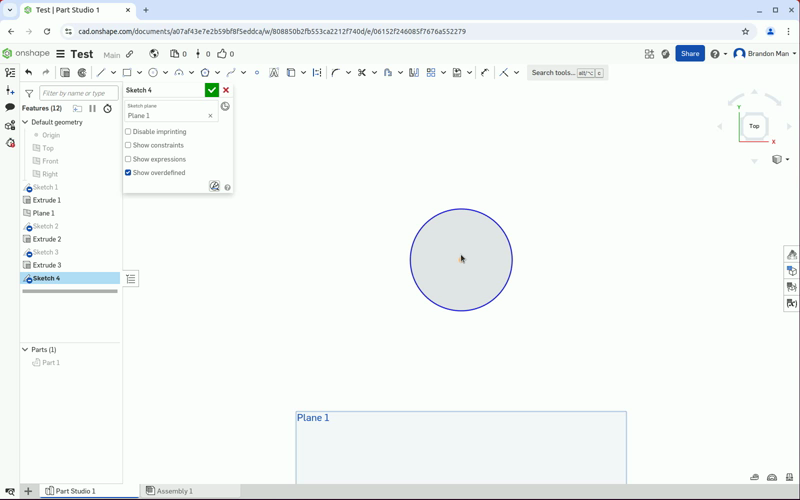
scroll(-6)
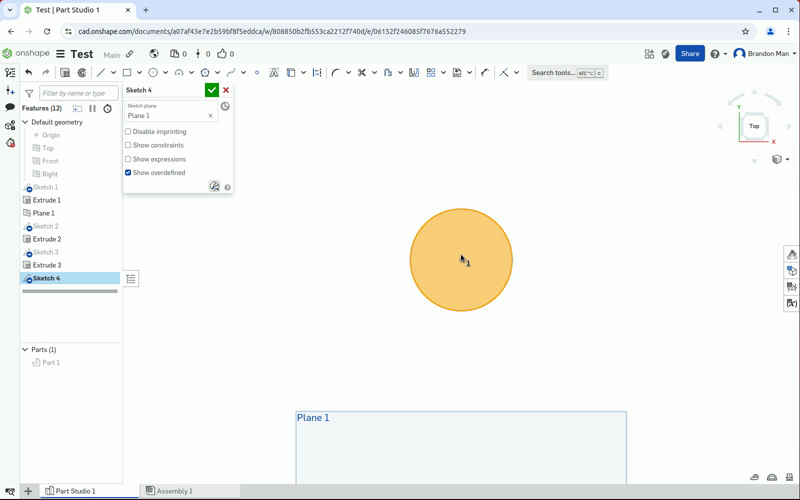
scroll(-6)
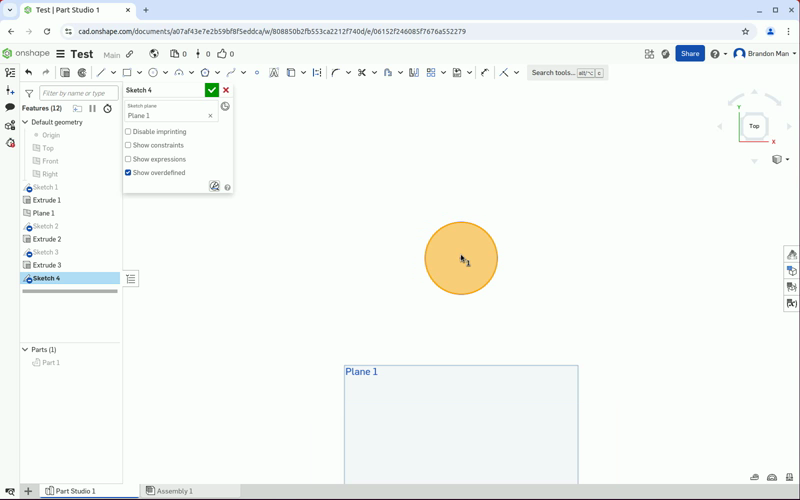
scroll(-6)
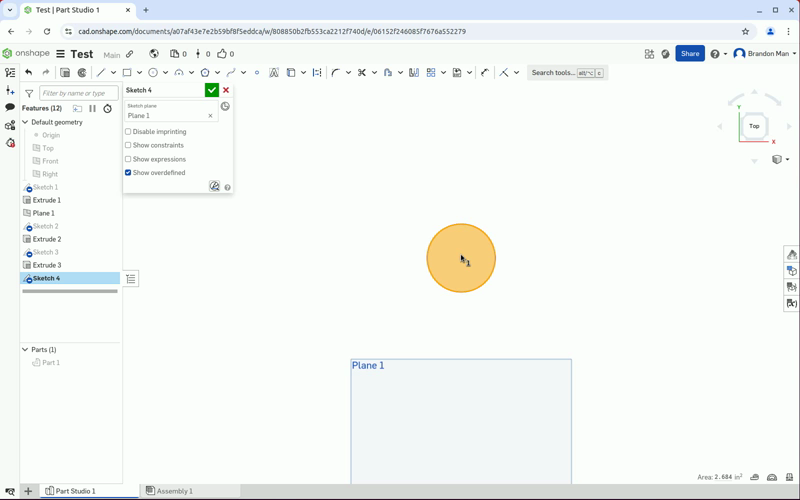
scroll(-6)
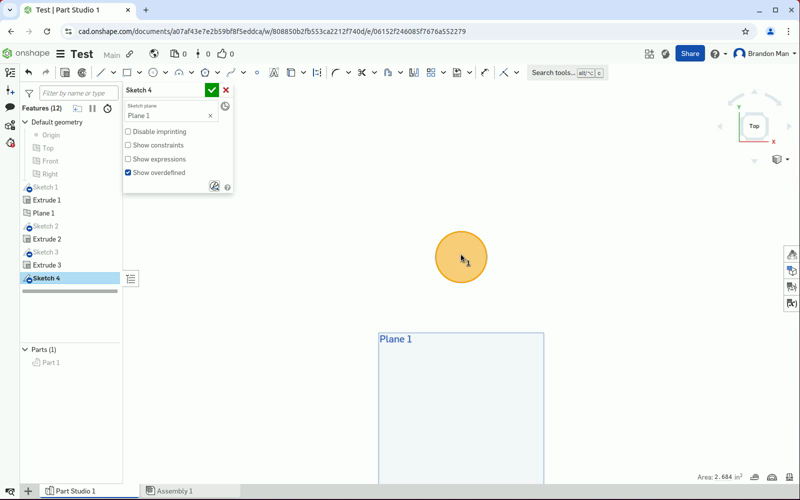
scroll(-6)
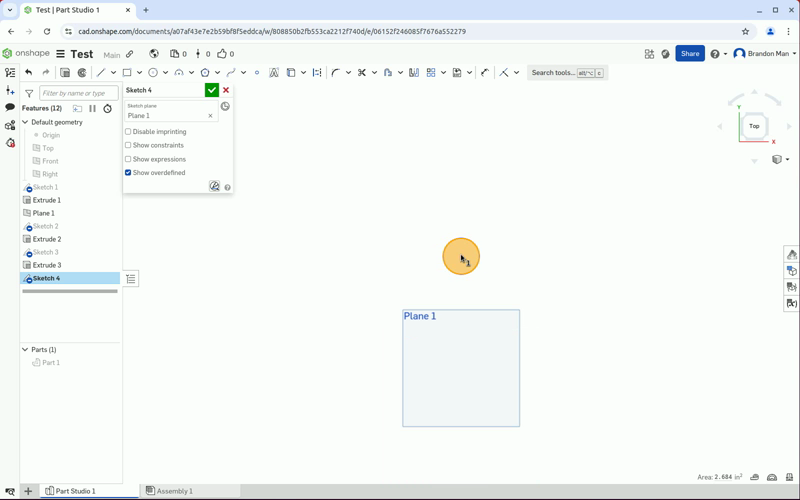
scroll(-6)
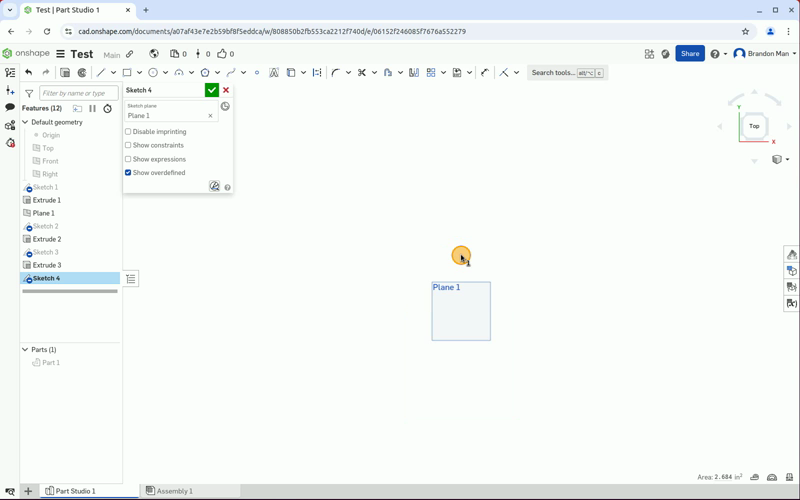
scroll(-6)
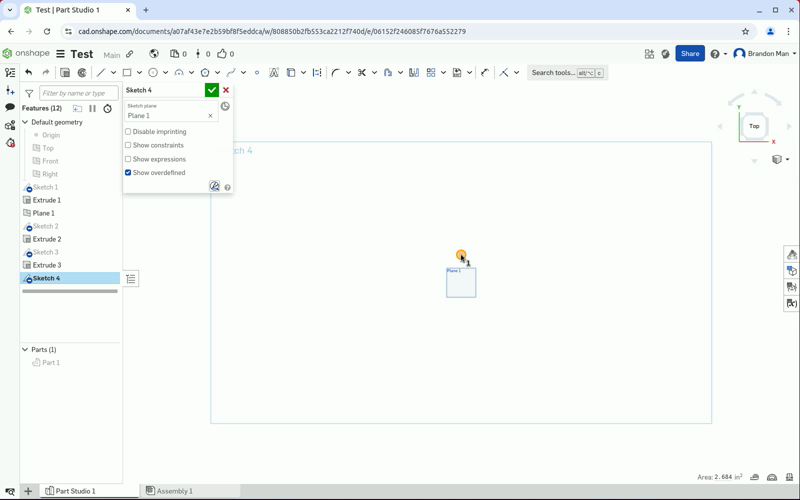
mouse_move(73, 352)
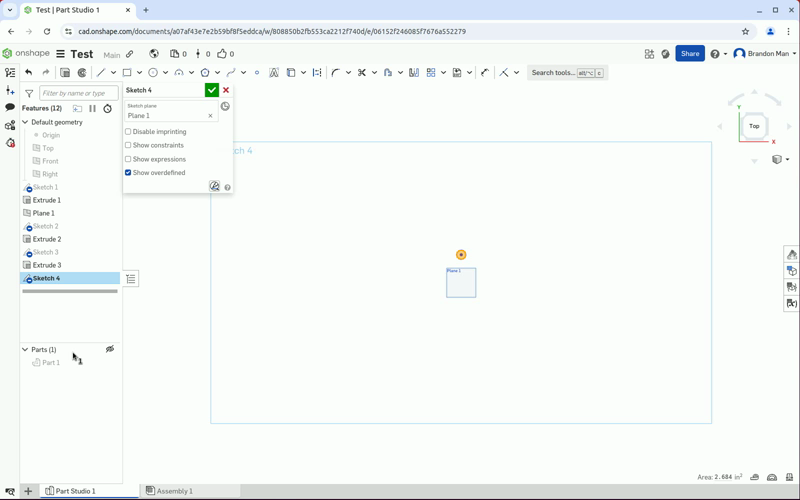
key(shift+y)
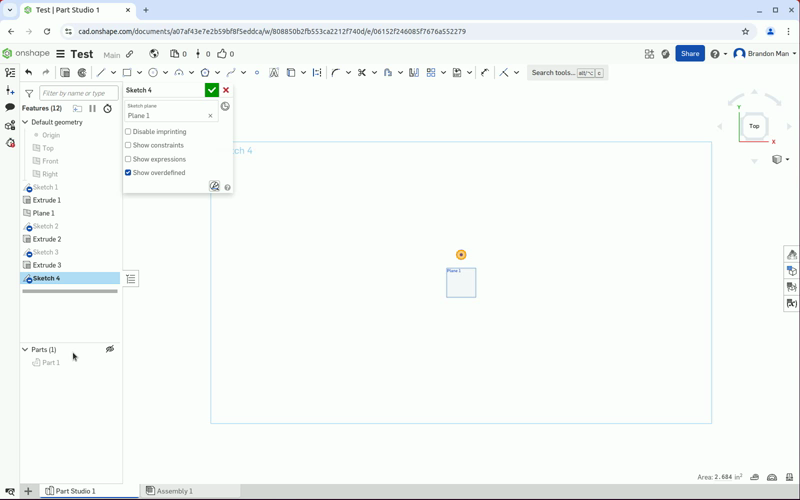
key(shift+e)
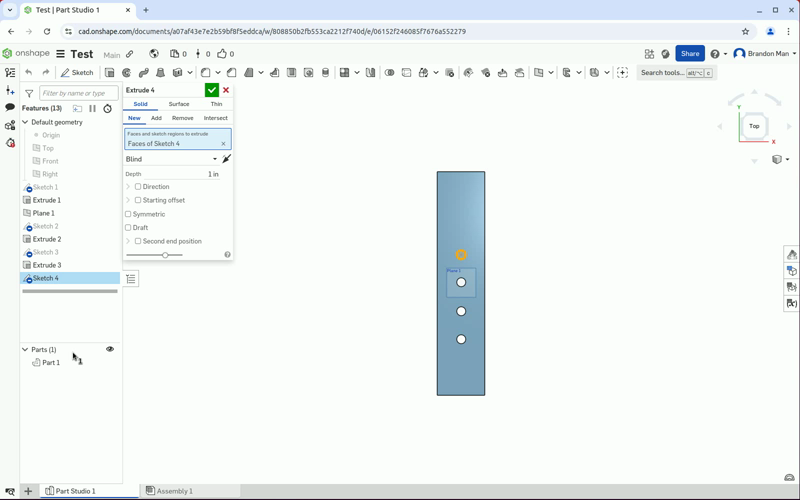
mouse_move(143, 106)
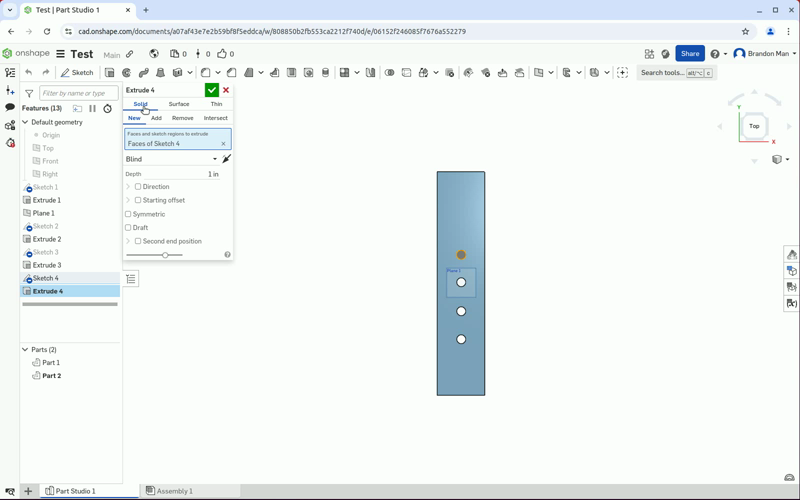
click(143, 106)
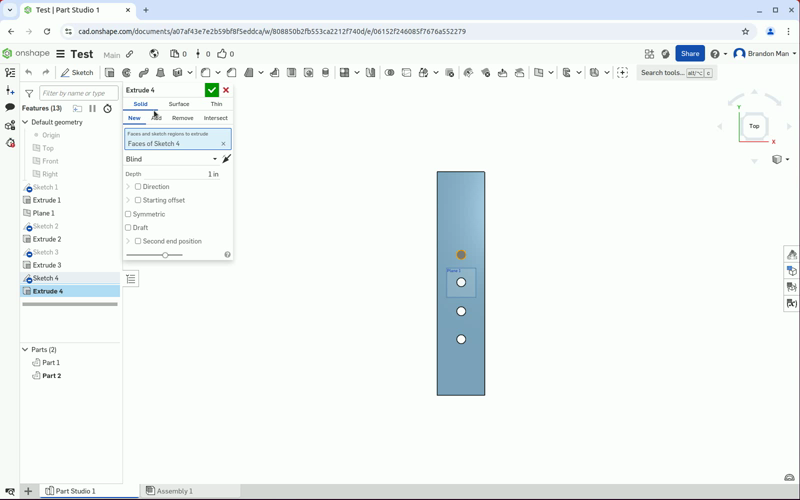
mouse_move(186, 120)
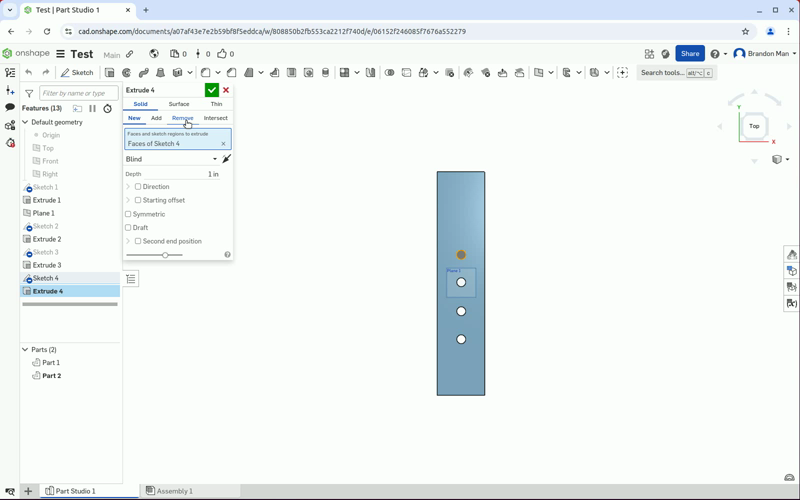
click(186, 120)
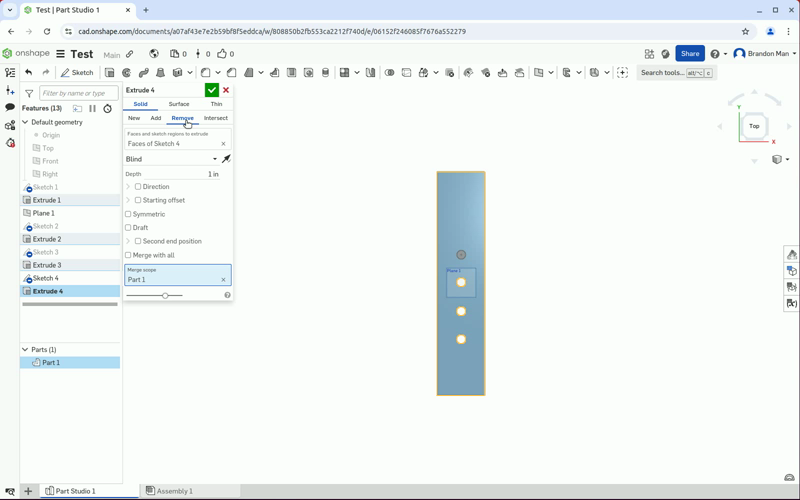
key(tab, 4)
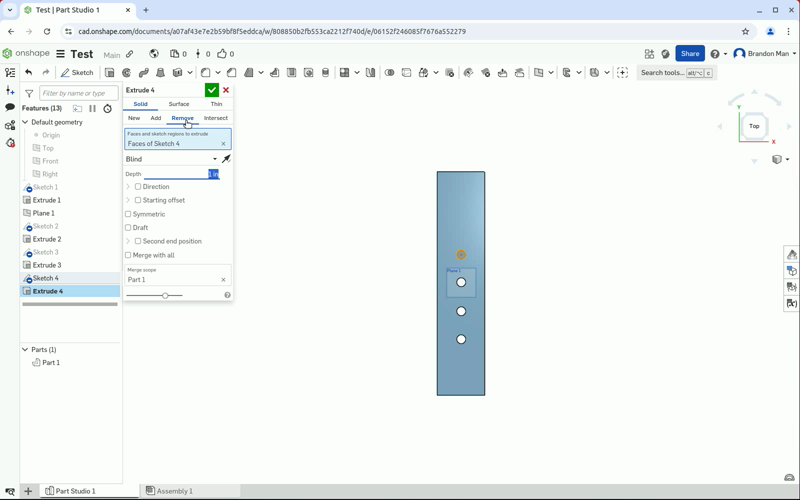
text(9.628)
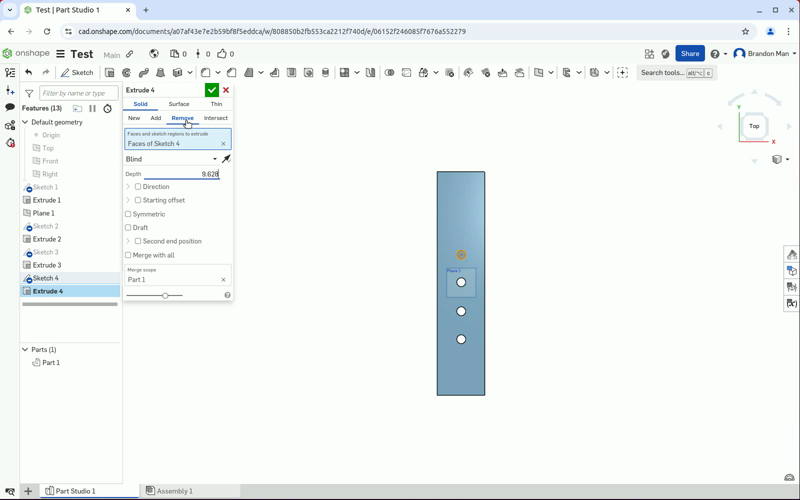
key(tab, 6)
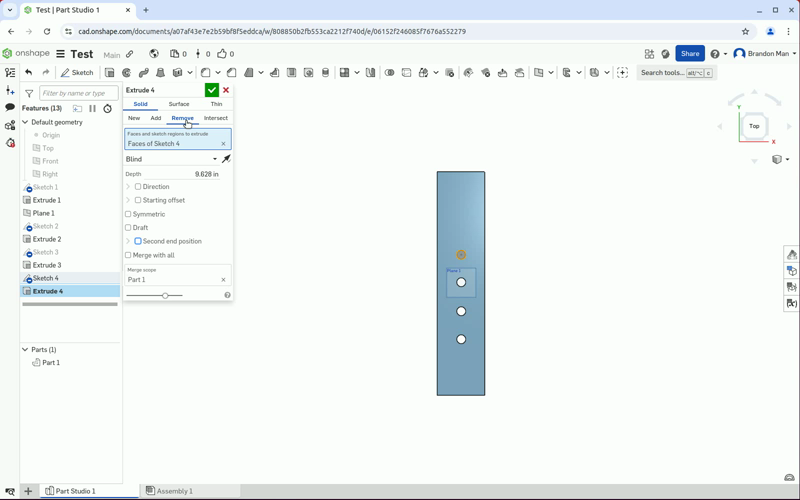
key(space)
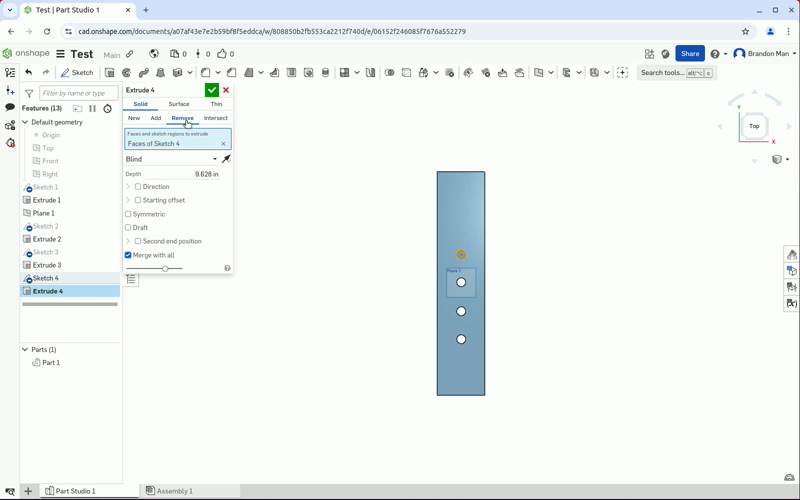
key(enter)
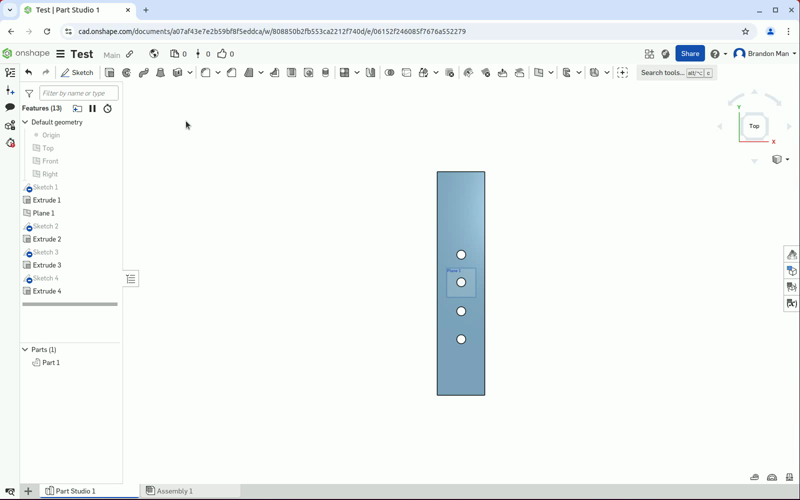
key(shift+h)
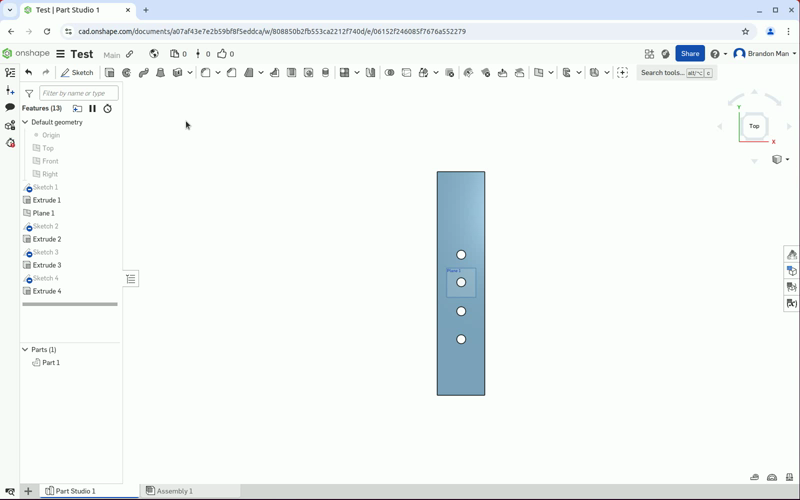
key(shift+h)
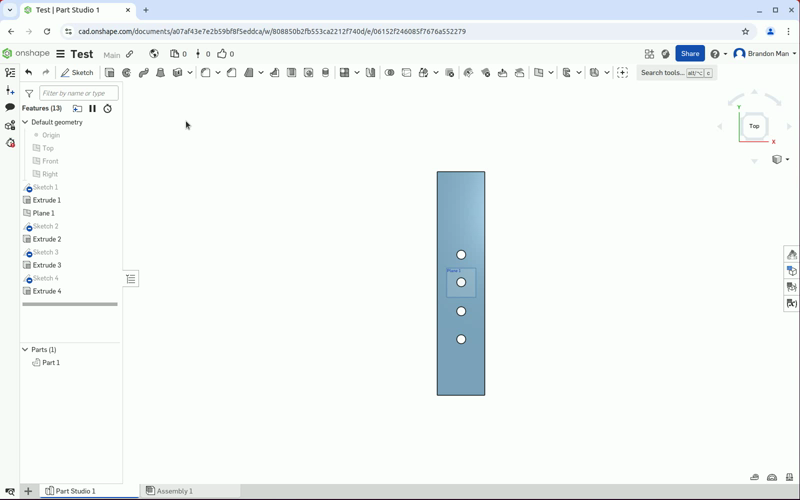
mouse_move(73, 189)
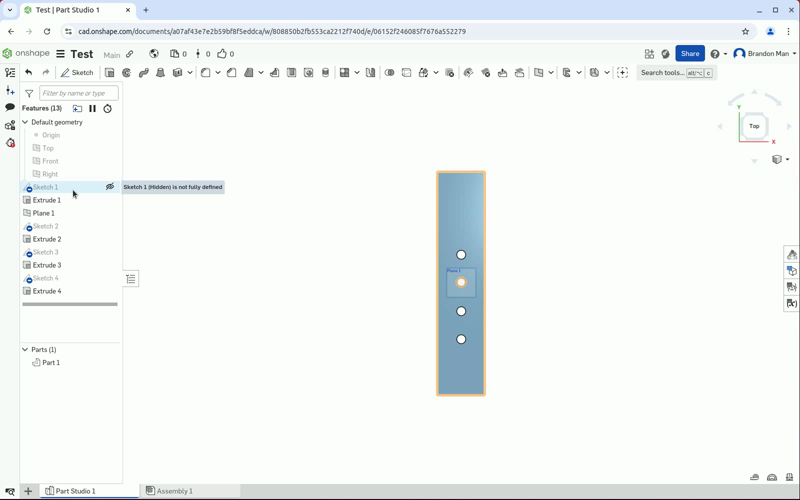
click(73, 189)
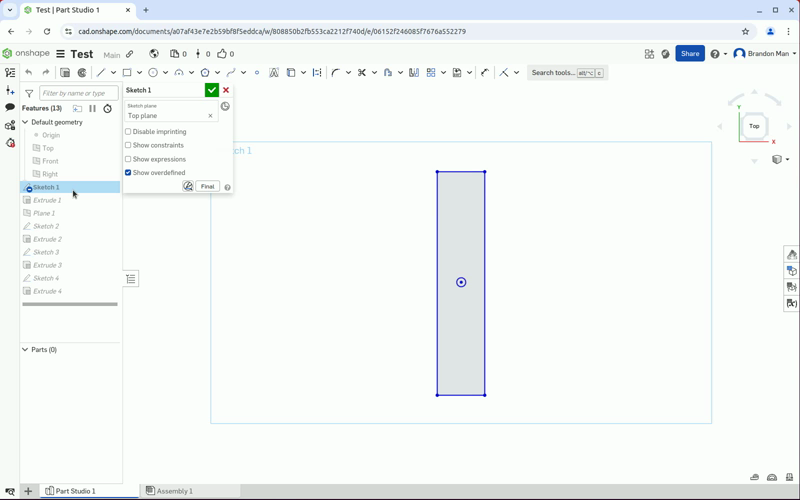
mouse_move(229, 92)
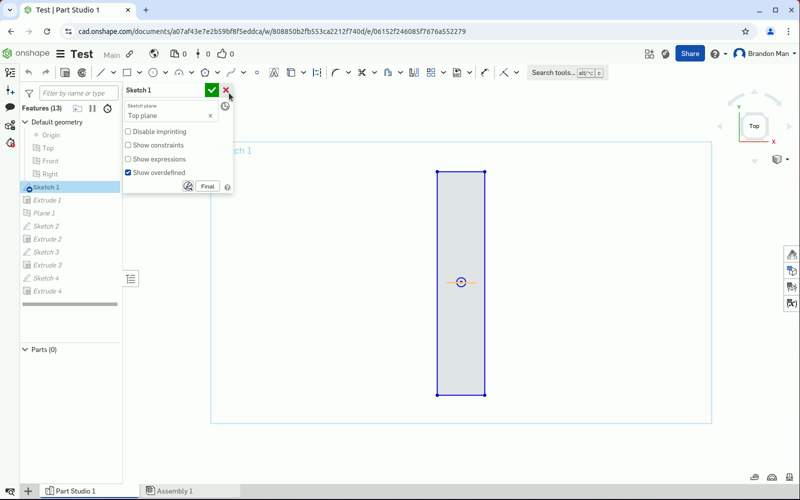
click(229, 92)
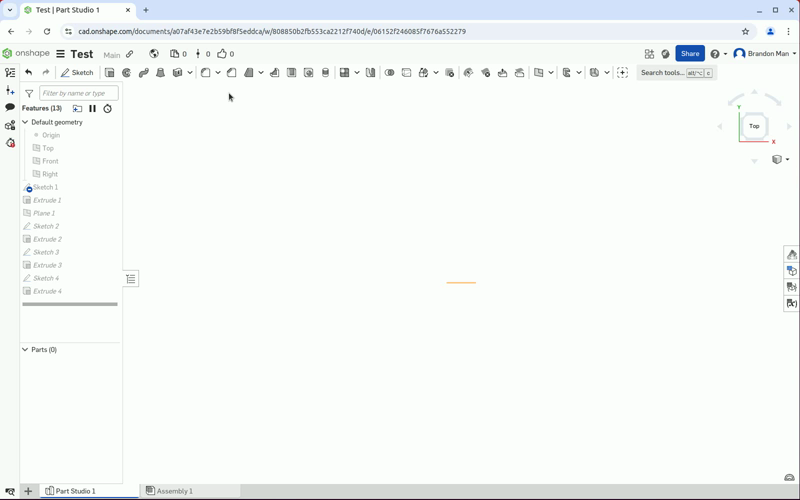
key(shift+s)
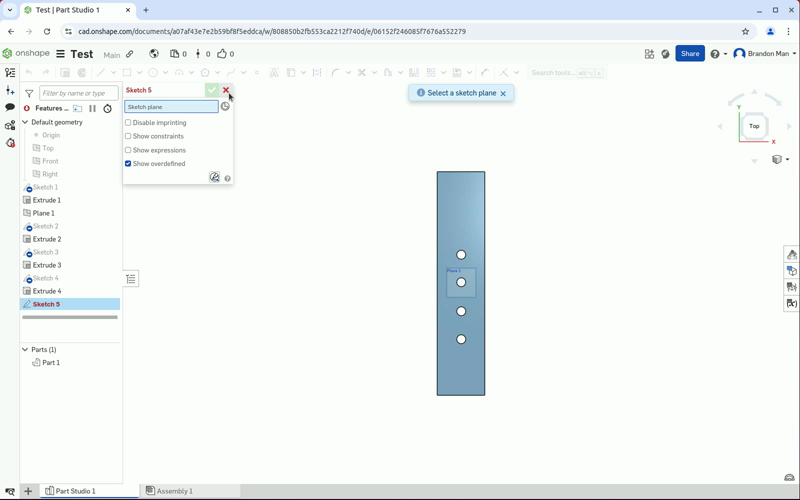
mouse_move(73, 215)
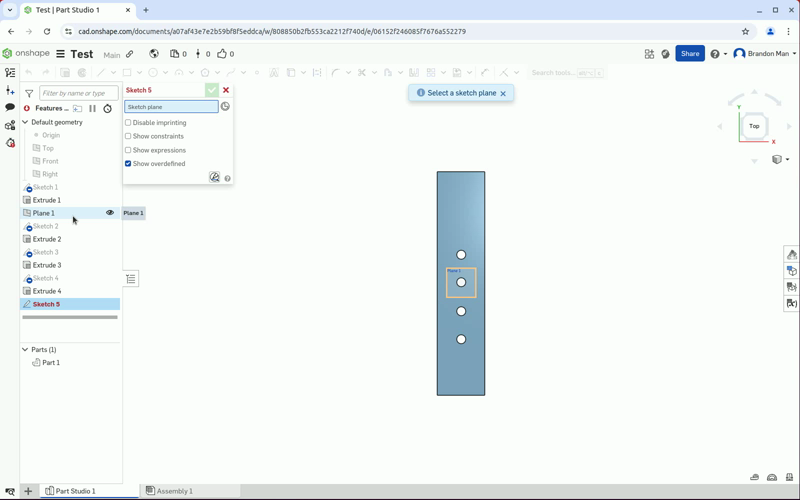
click(73, 215)
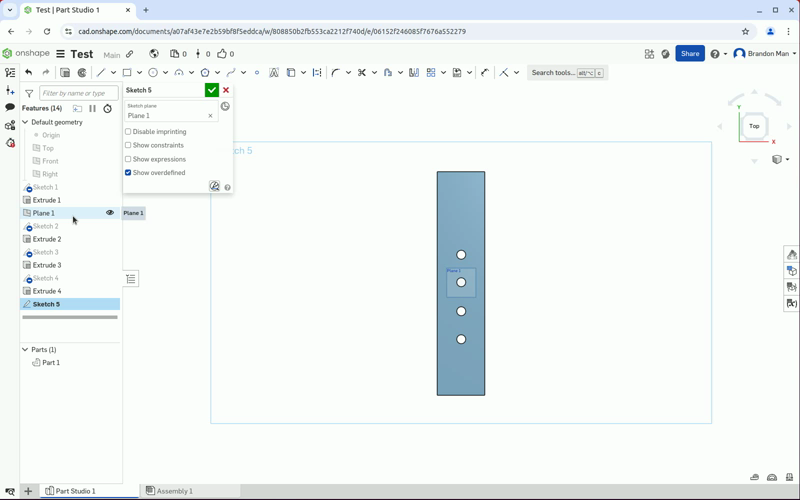
mouse_move(73, 352)
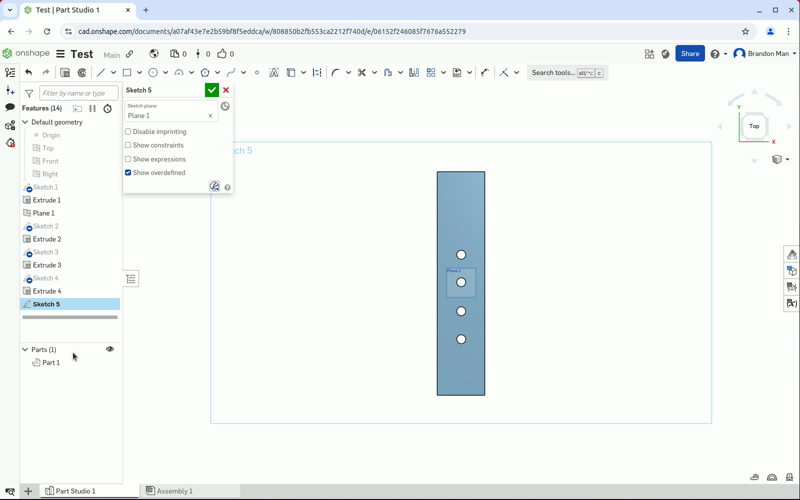
key(y)
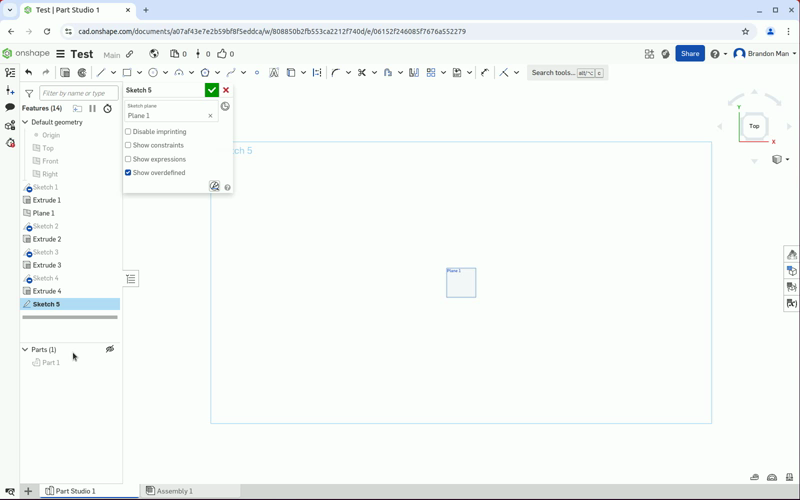
key(c)
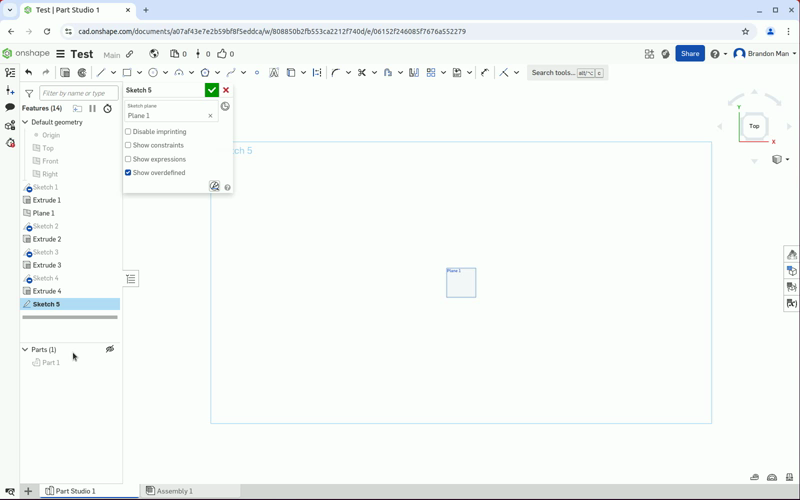
key_down(shift)
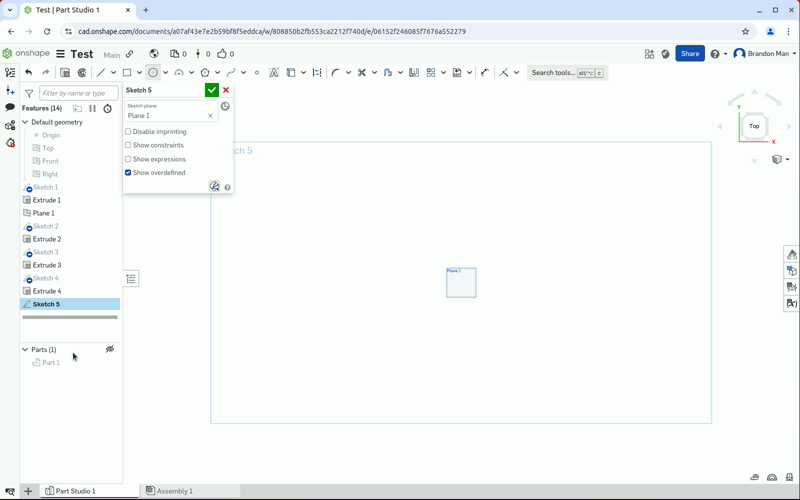
mouse_move(461, 226)
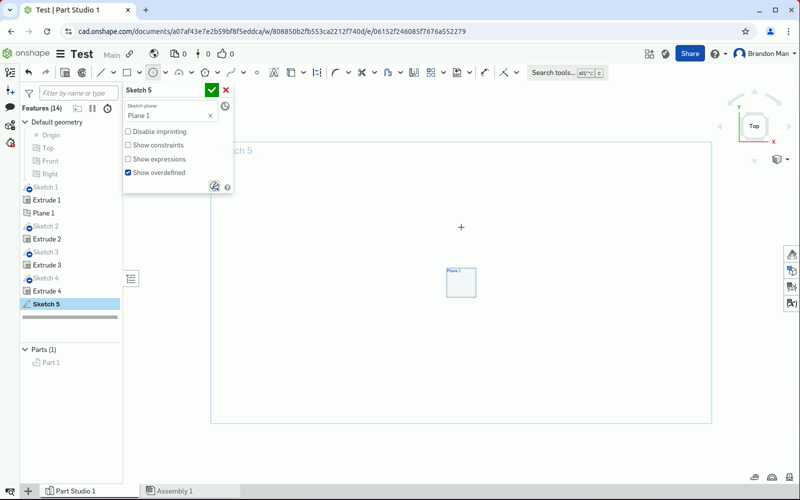
click(461, 226)
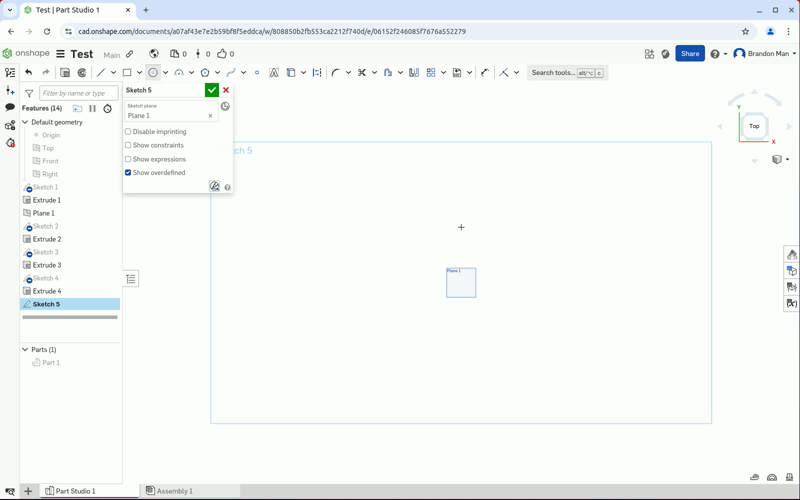
key_up(shift)
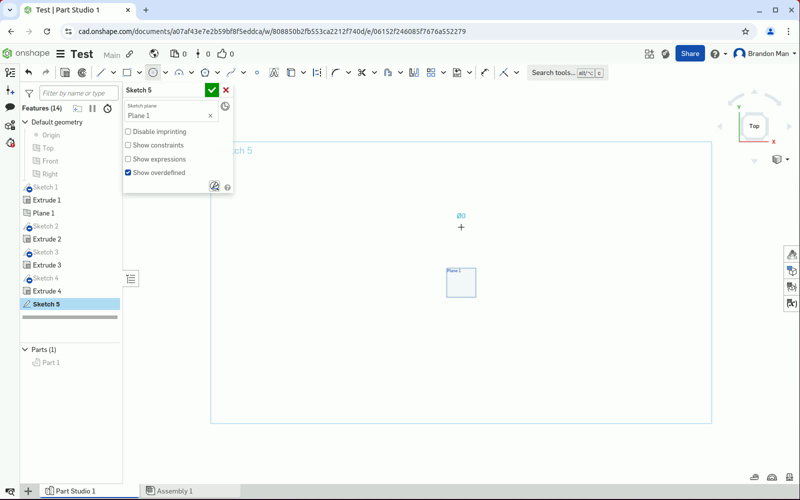
mouse_move(465, 226)
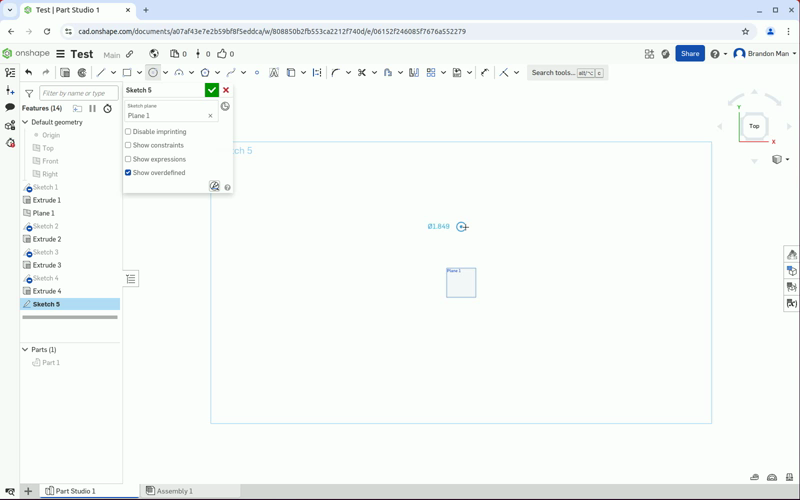
click(465, 226)
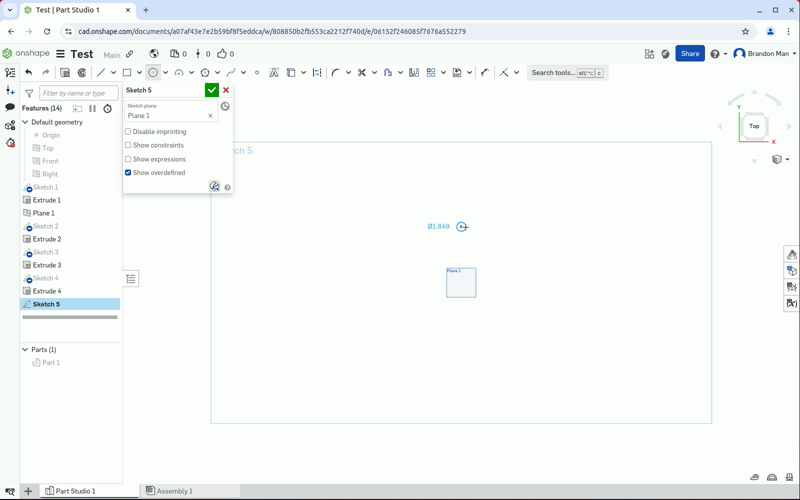
key(esc)
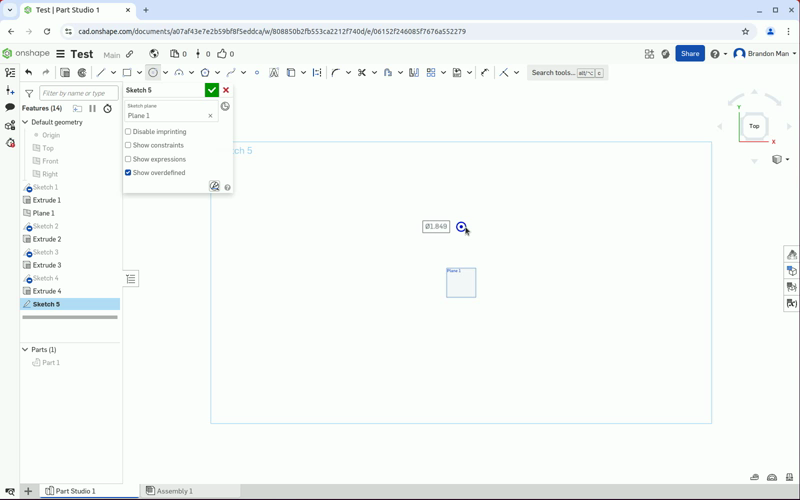
mouse_move(461, 225)
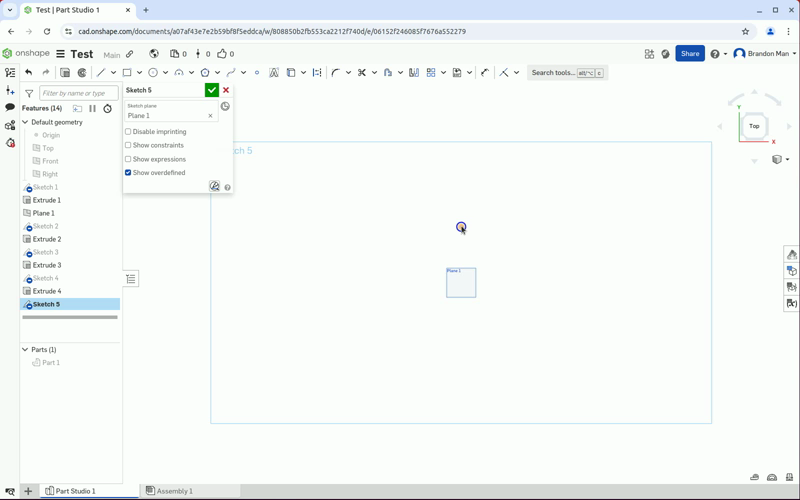
scroll(6)
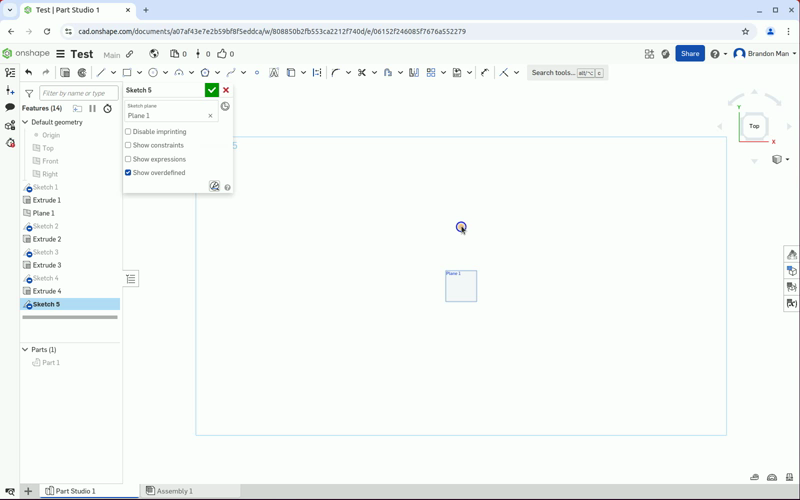
scroll(6)
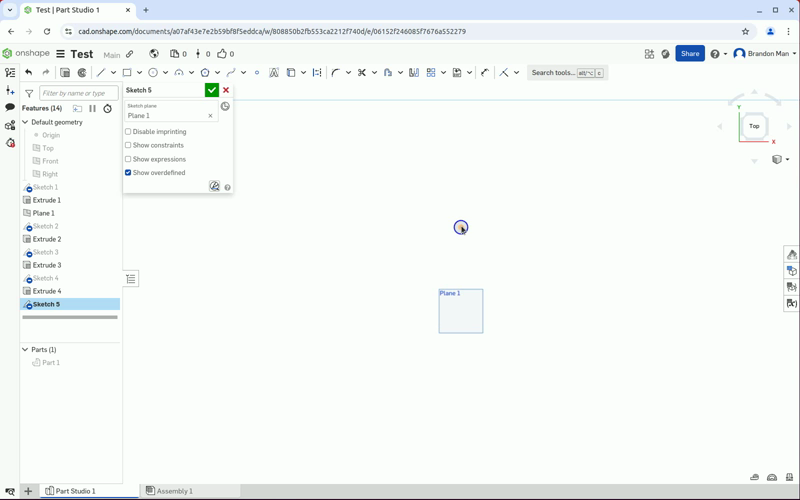
scroll(6)
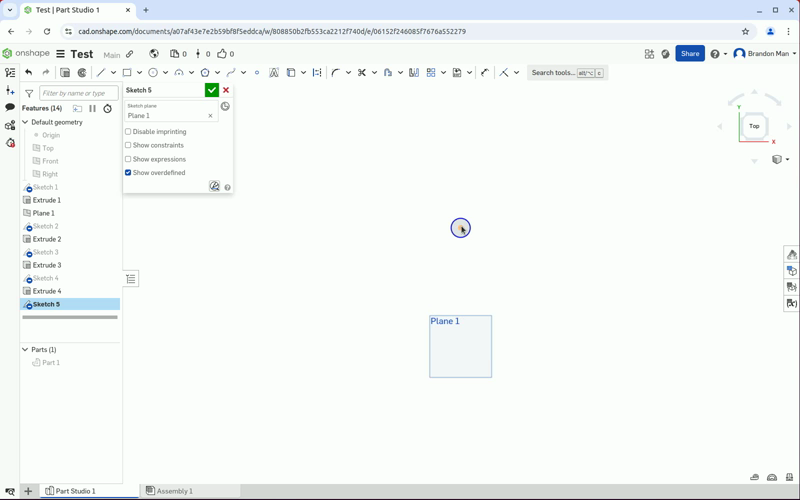
scroll(6)
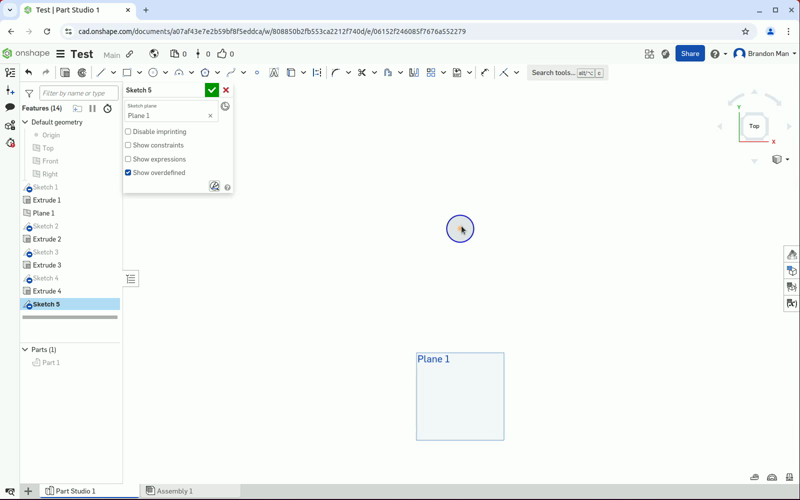
scroll(6)
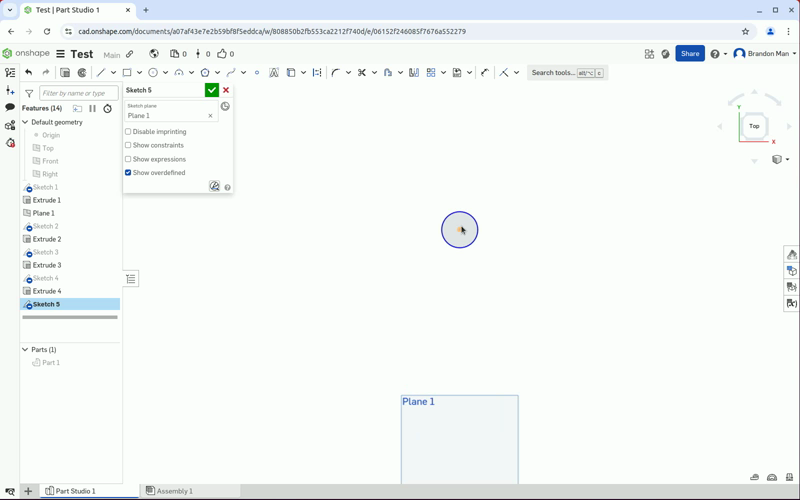
scroll(6)
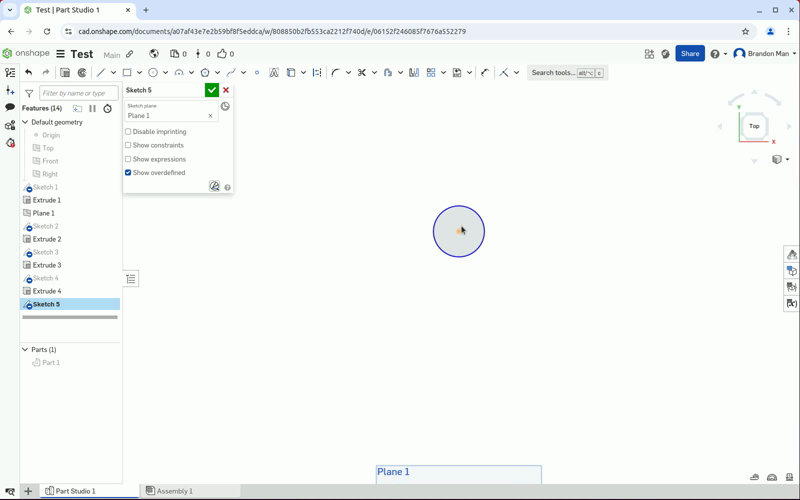
scroll(6)
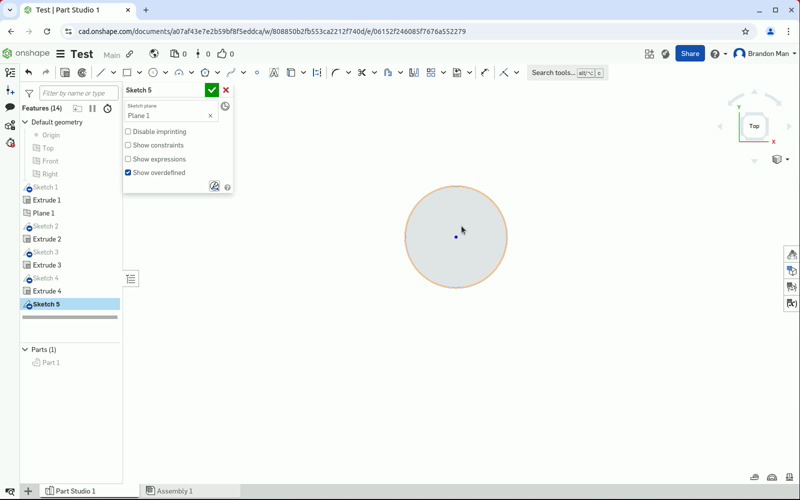
click(461, 225)
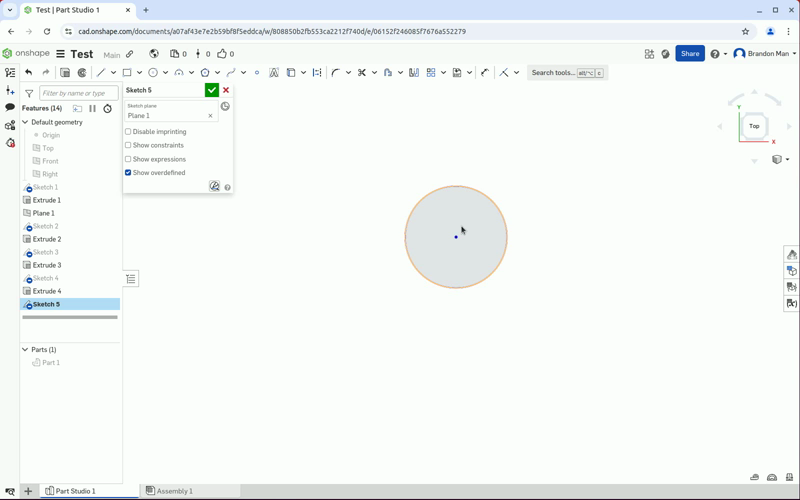
scroll(-6)
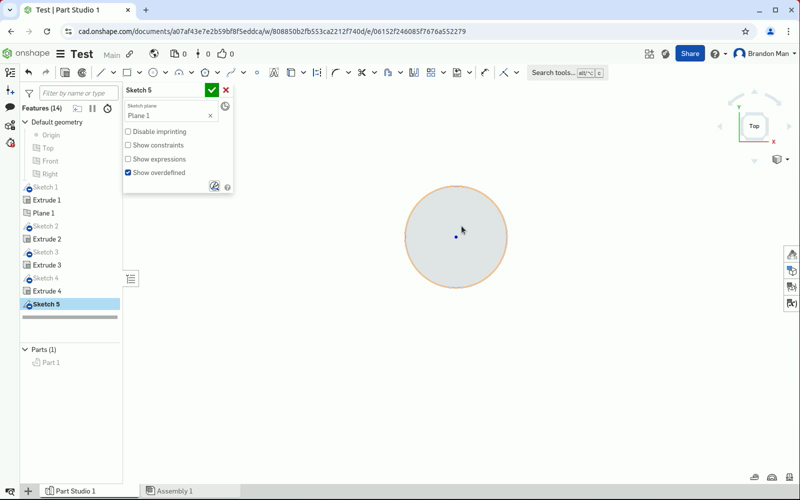
scroll(-6)
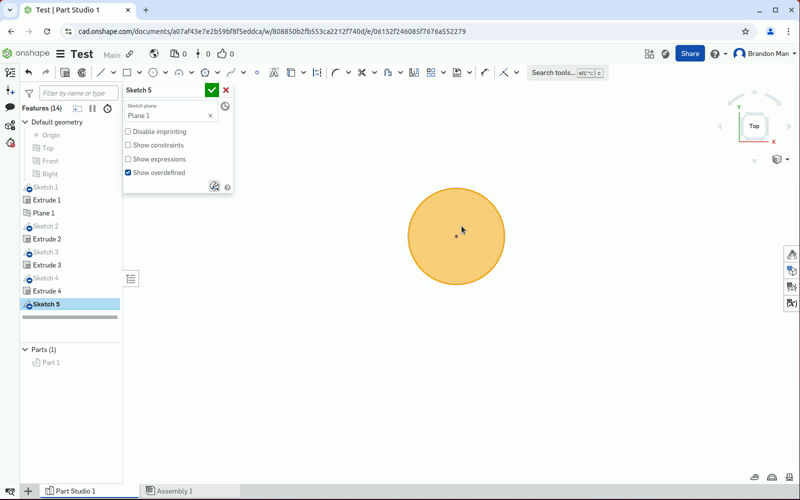
scroll(-6)
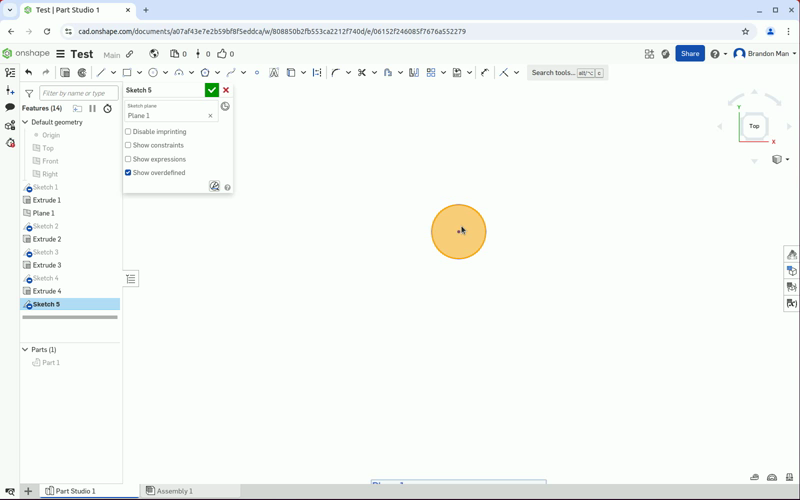
scroll(-6)
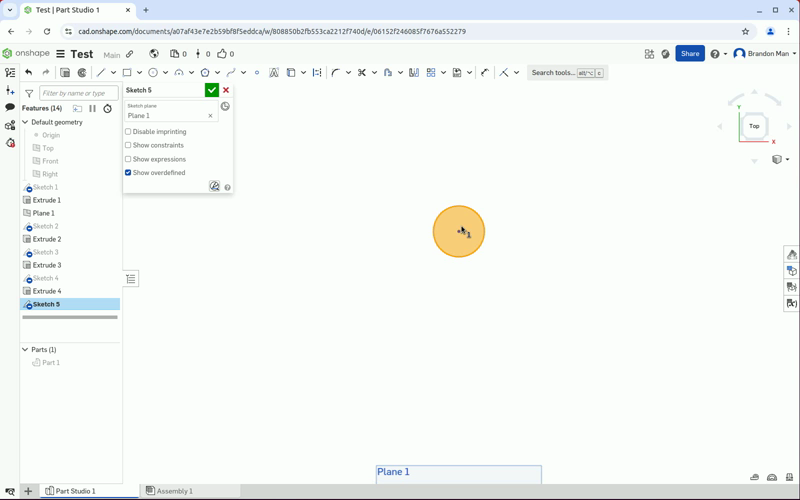
scroll(-6)
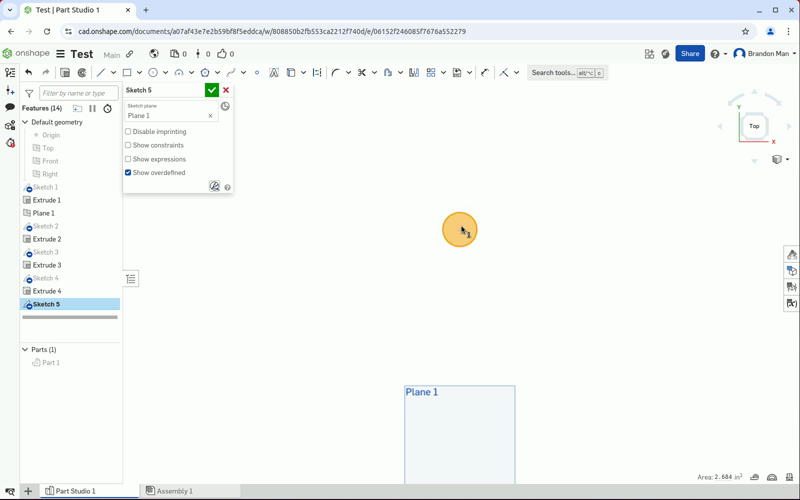
scroll(-6)
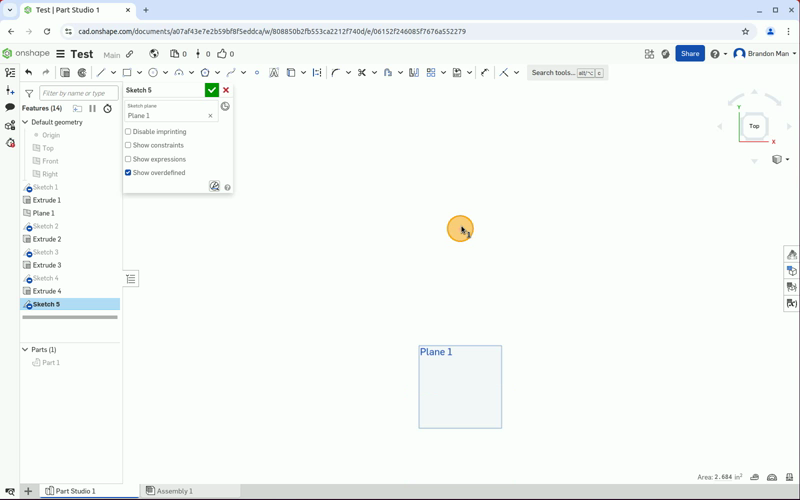
scroll(-6)
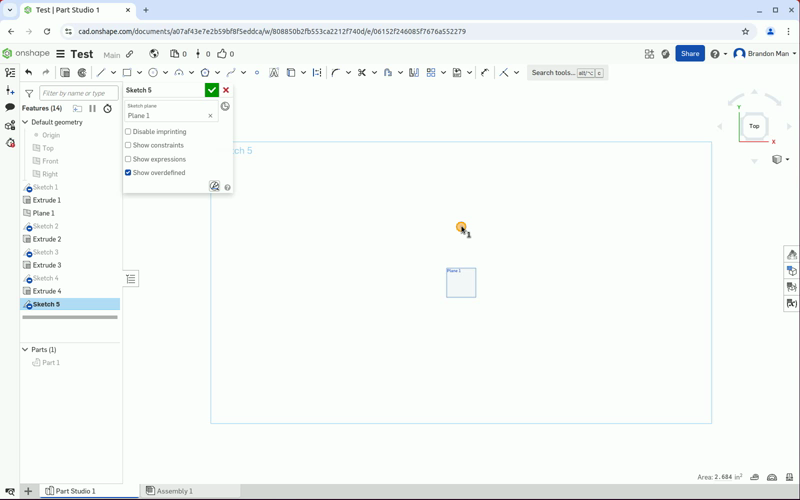
mouse_move(73, 352)
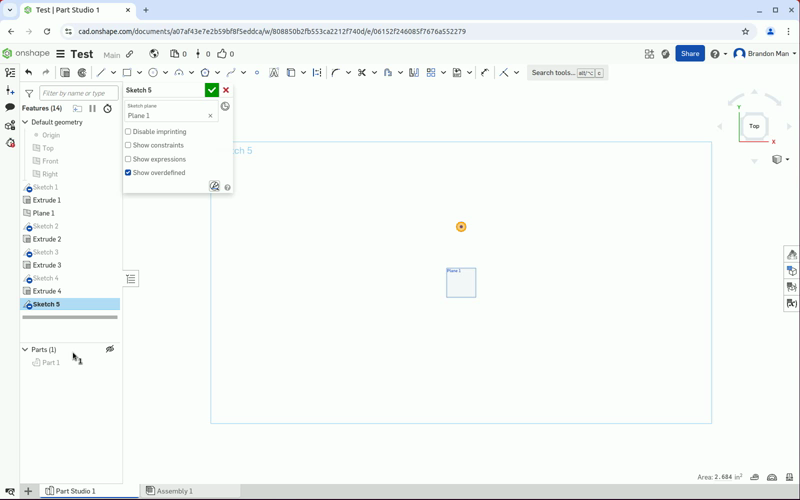
key(shift+y)
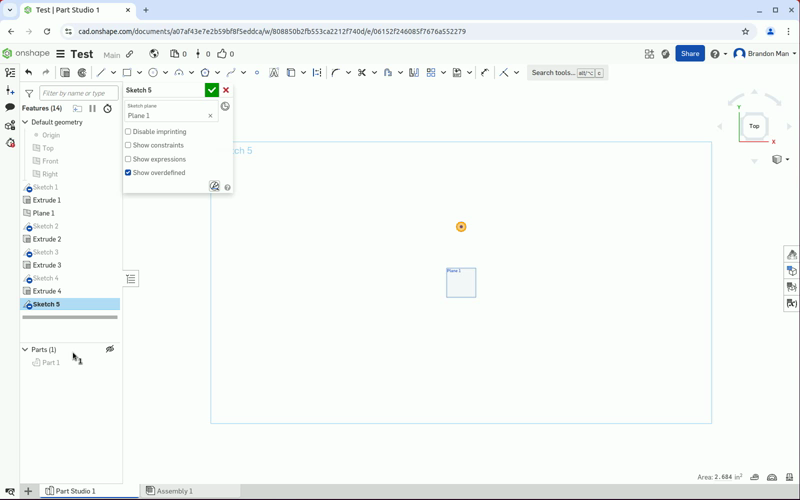
key(shift+e)
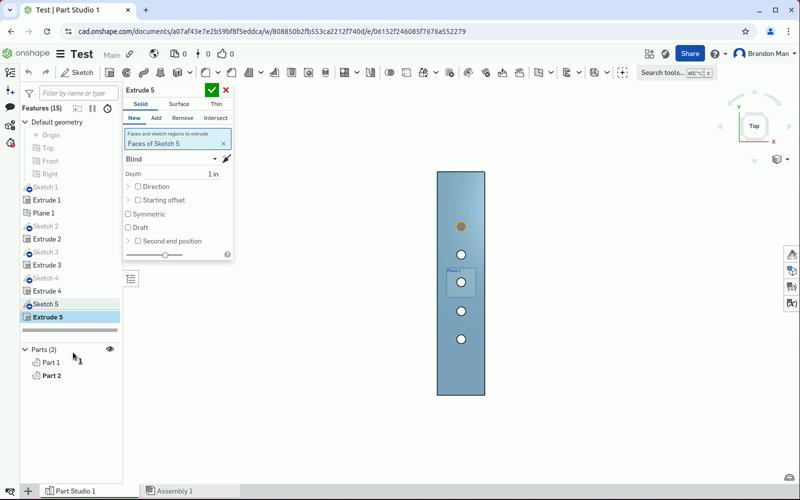
mouse_move(143, 106)
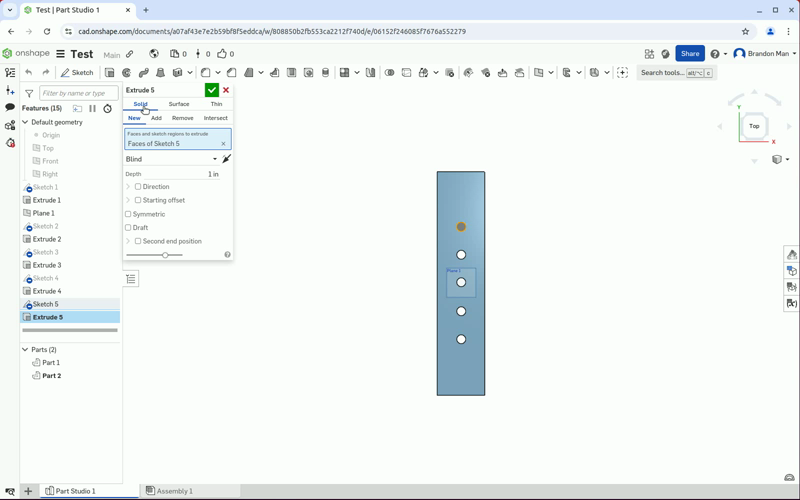
click(143, 106)
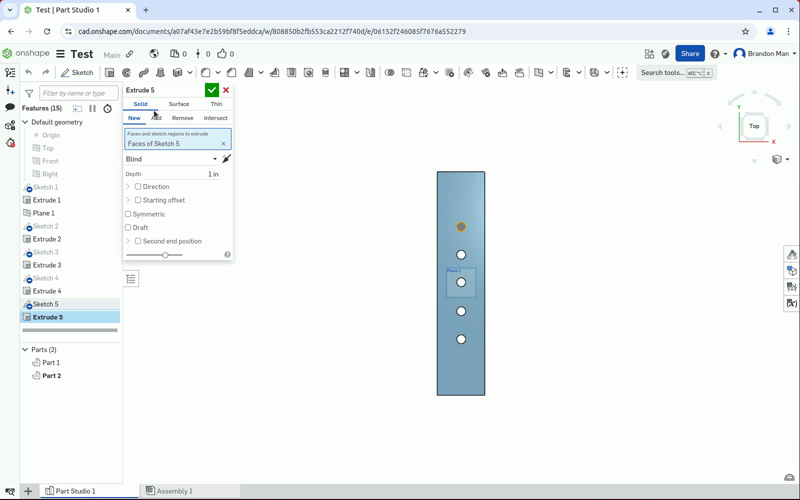
mouse_move(186, 120)
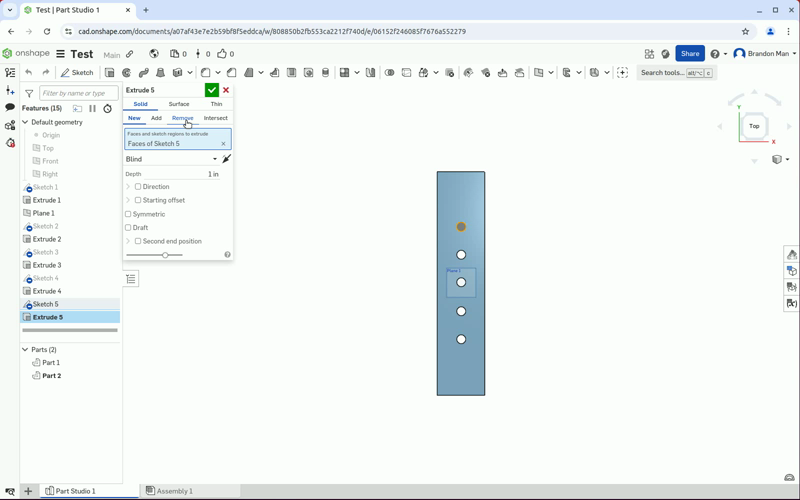
click(186, 120)
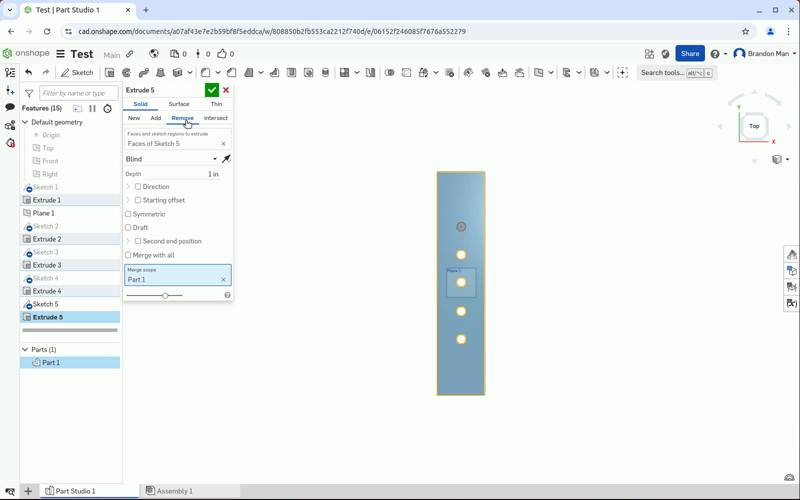
key(tab, 4)
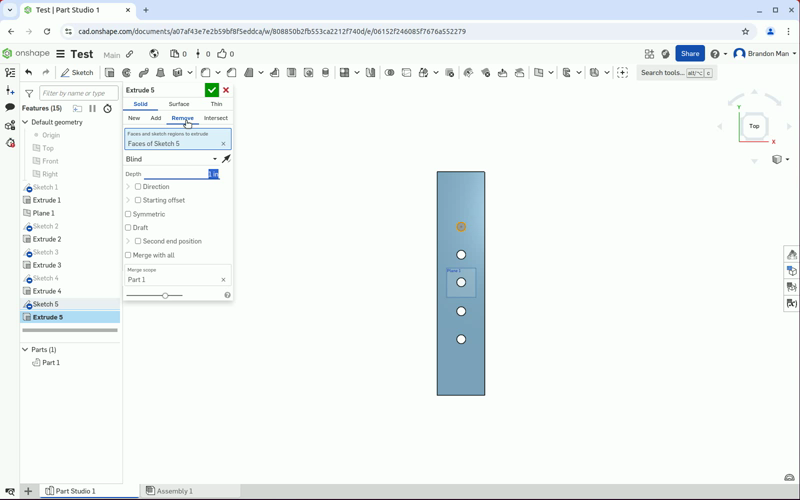
text(9.628)
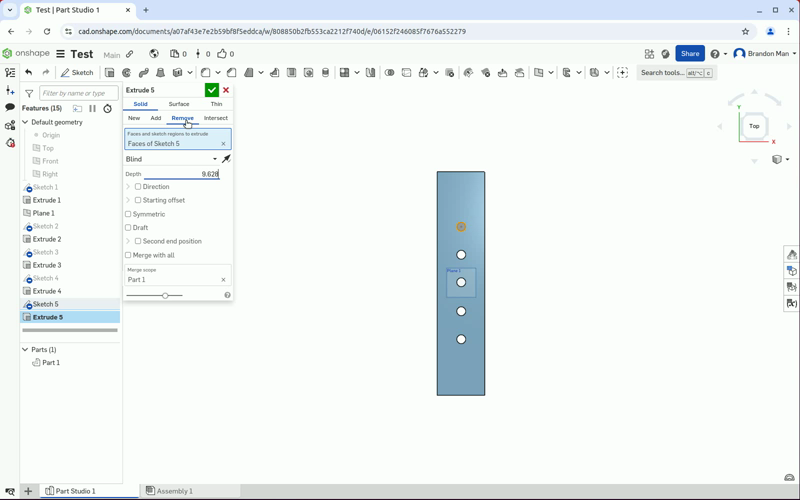
key(tab, 6)
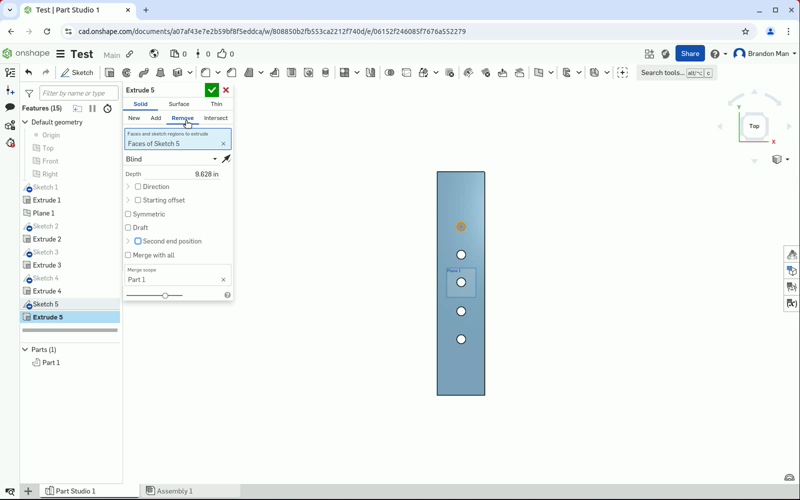
key(space)
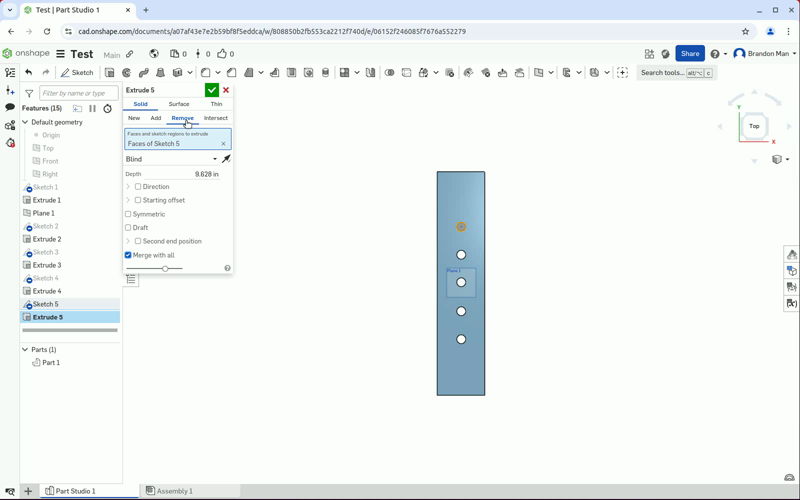
key(enter)
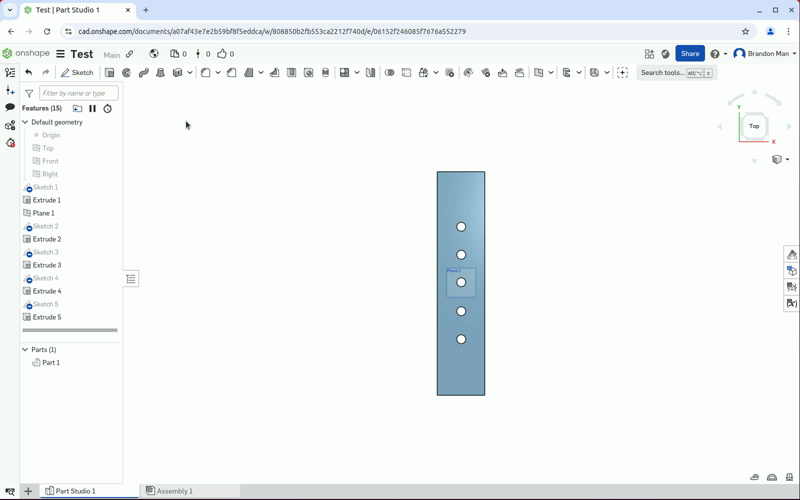
key(shift+h)
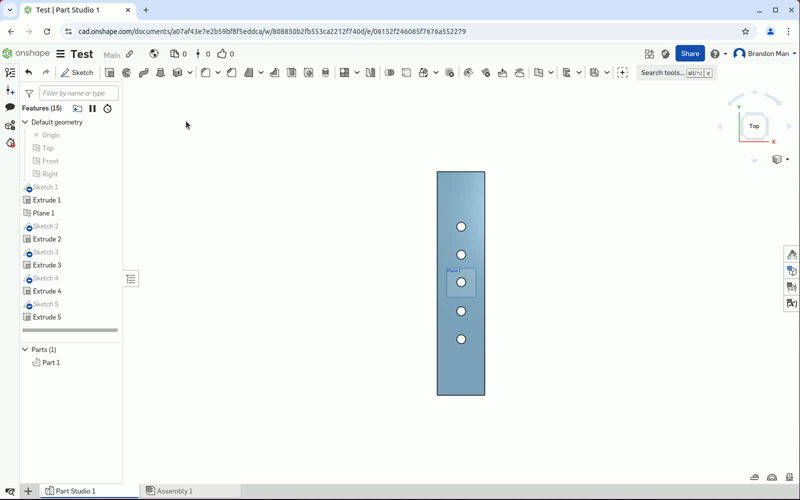
key(shift+h)
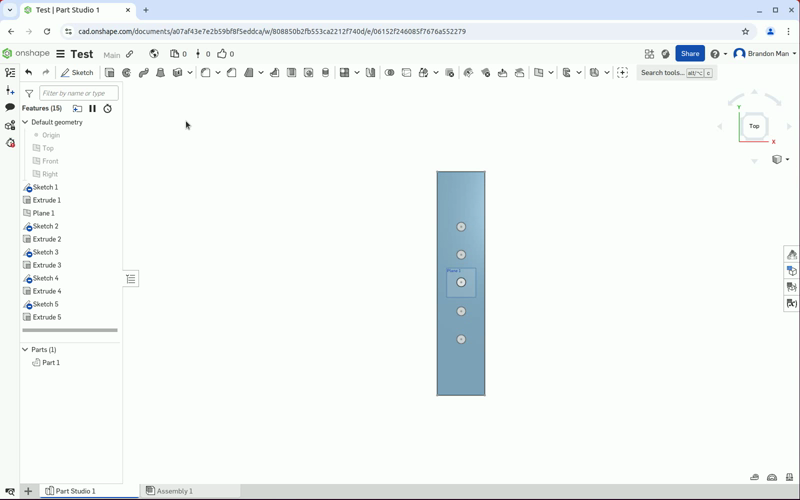
key(shift+7)
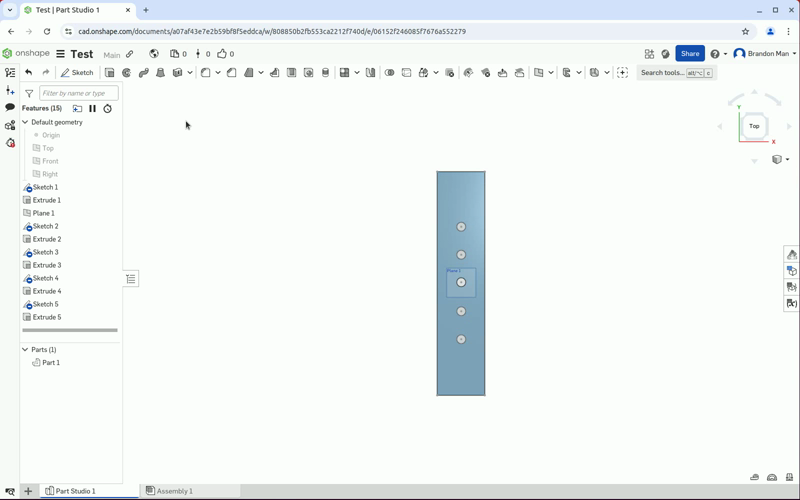
key(up, 3)
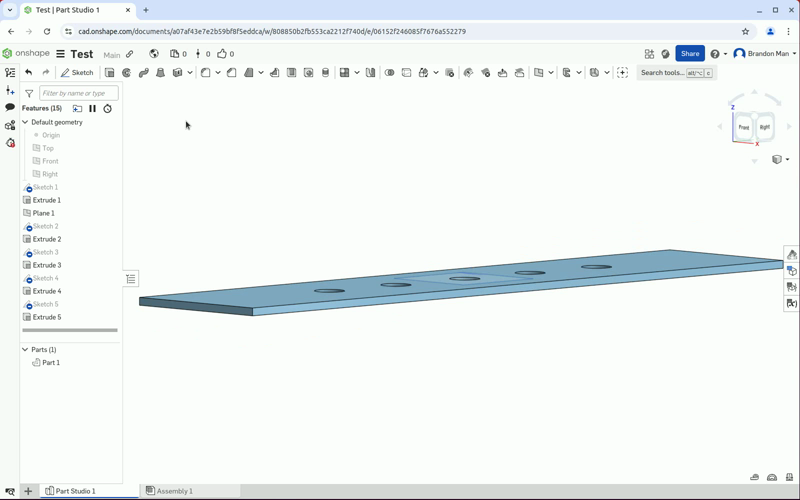
key(left, 3)
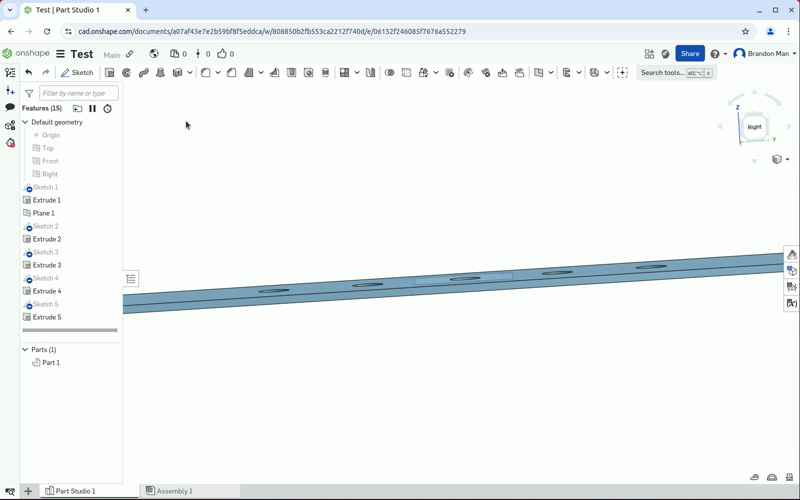
key(right, 3)
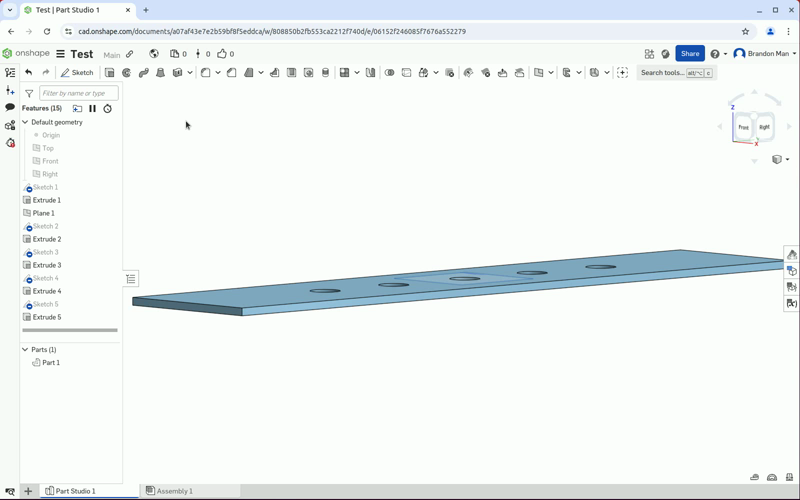
key(down, 3)
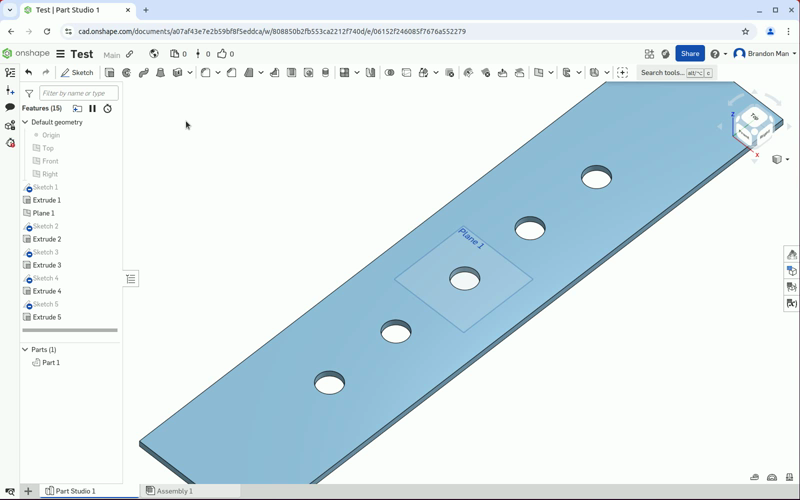
mouse_move(73, 189)
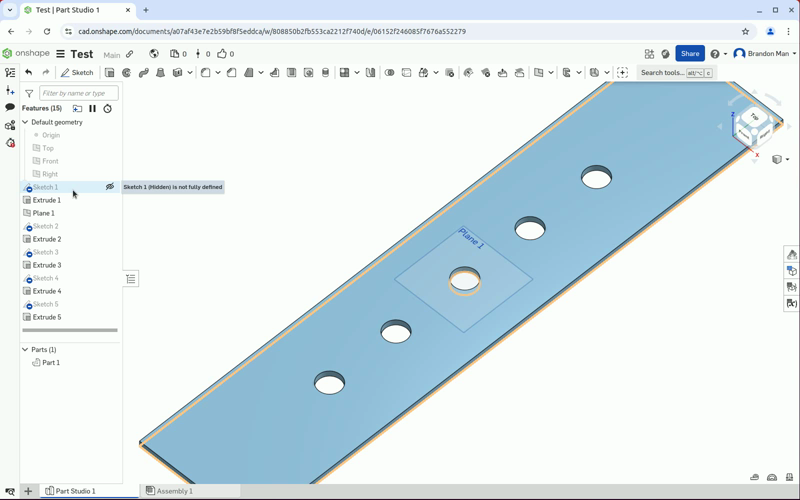
click(73, 189)